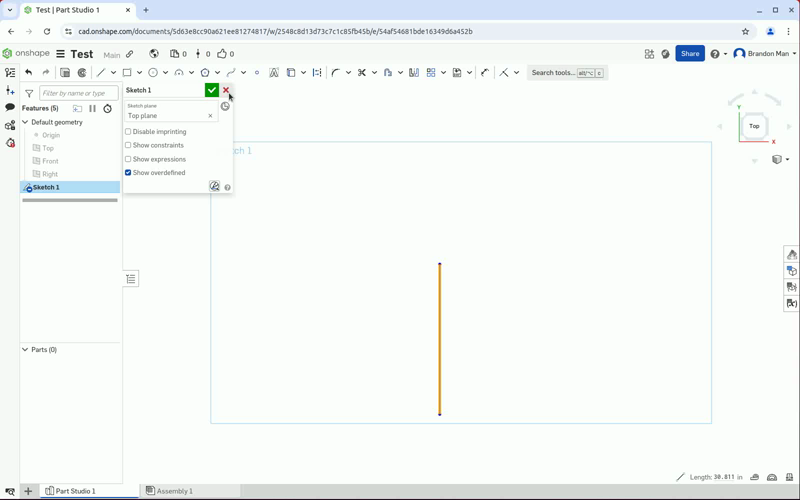
key(shift+h)
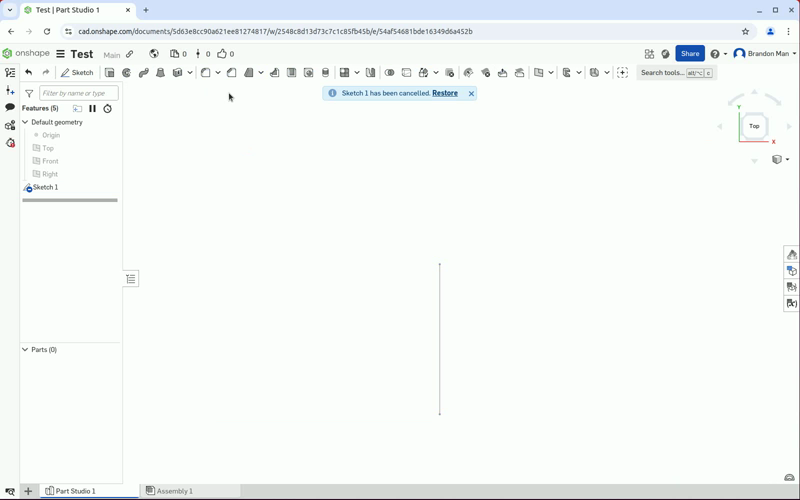
key(shift+s)
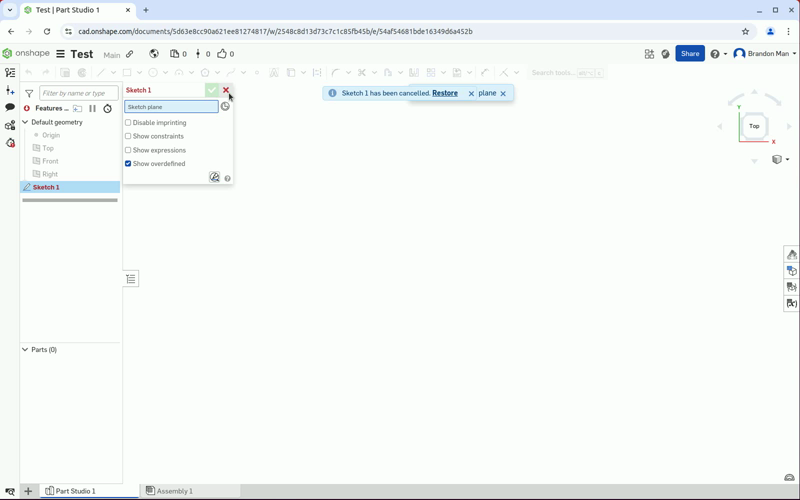
mouse_move(73, 150)
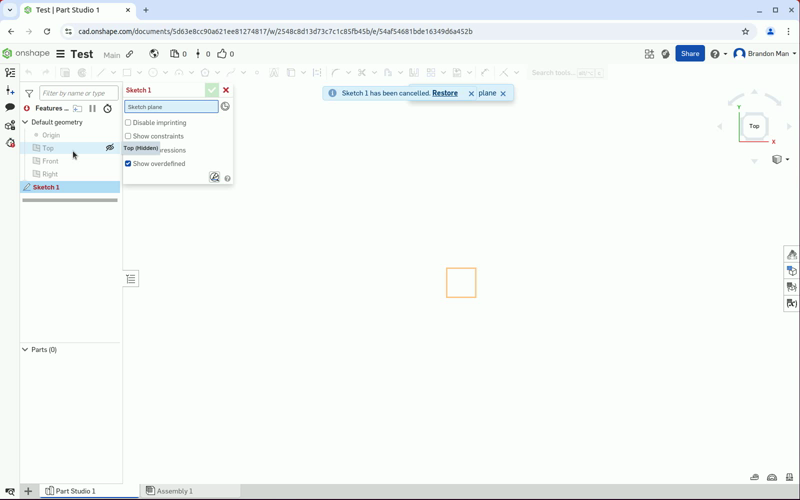
click(73, 150)
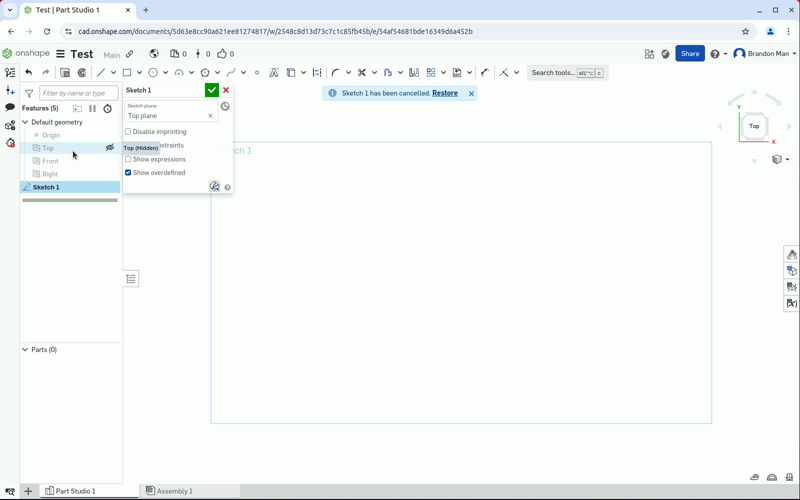
mouse_move(73, 352)
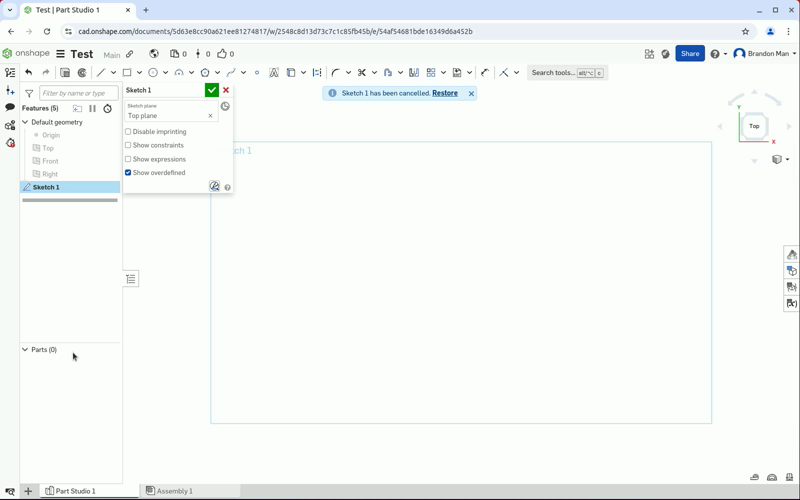
key(y)
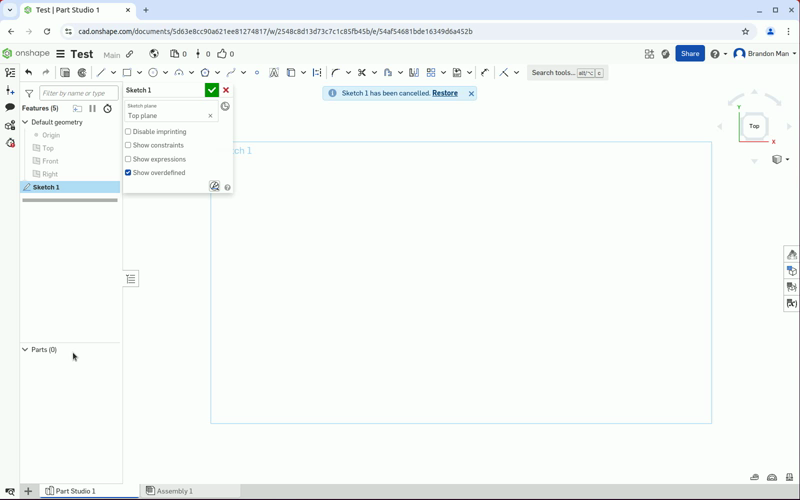
key(l)
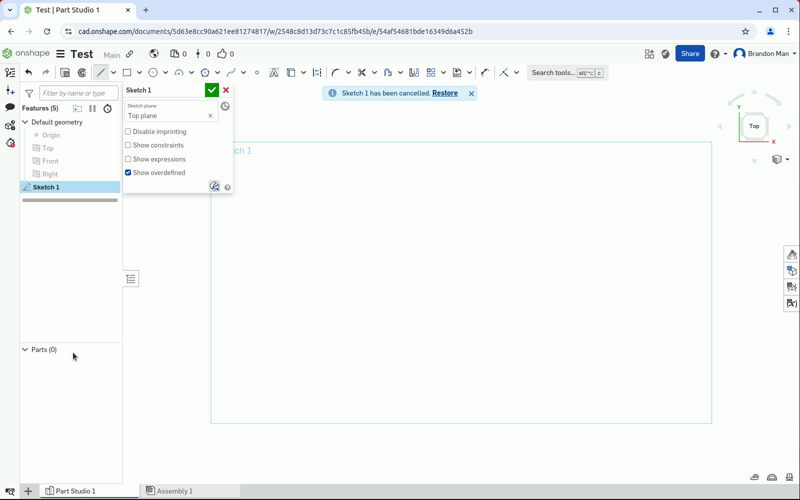
key_down(shift)
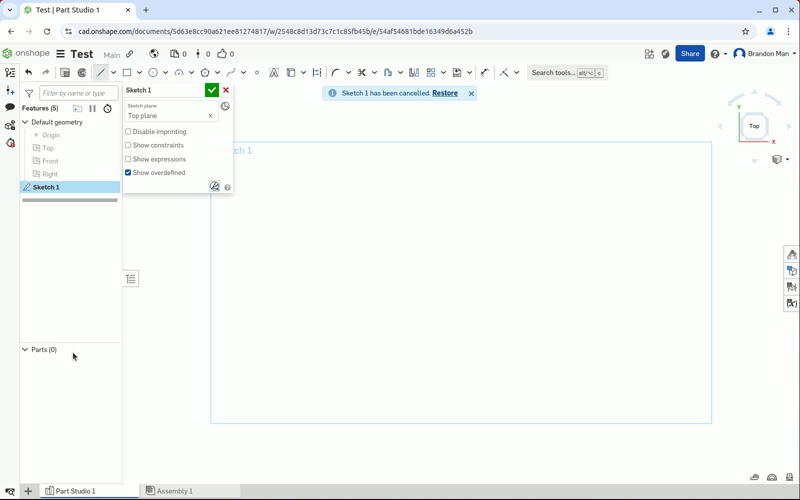
mouse_move(460, 287)
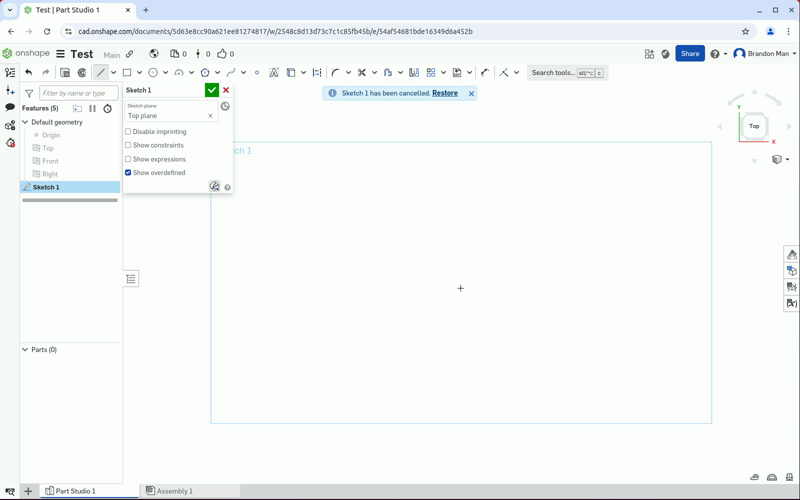
click(460, 287)
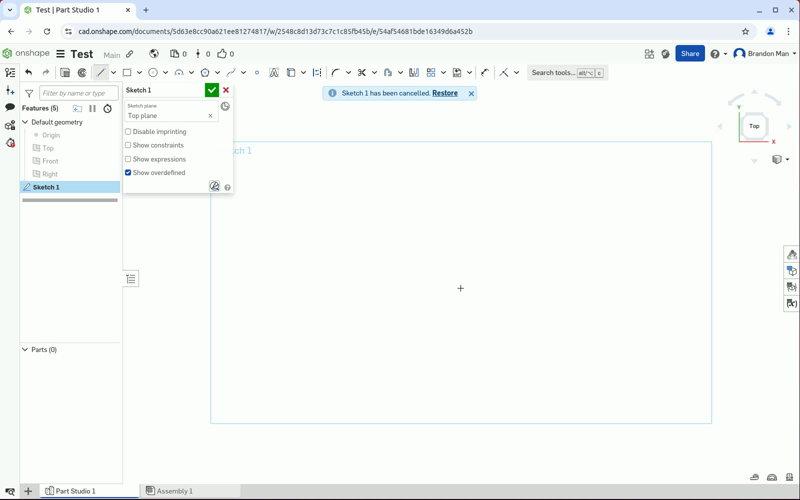
key_up(shift)
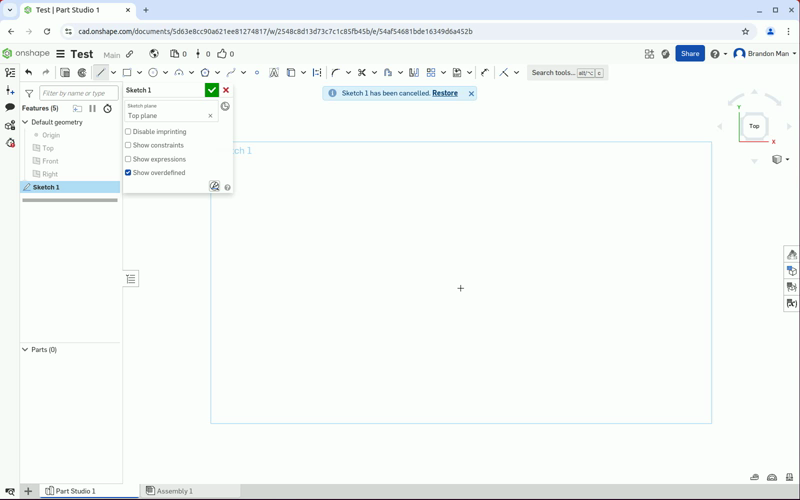
key_down(shift)
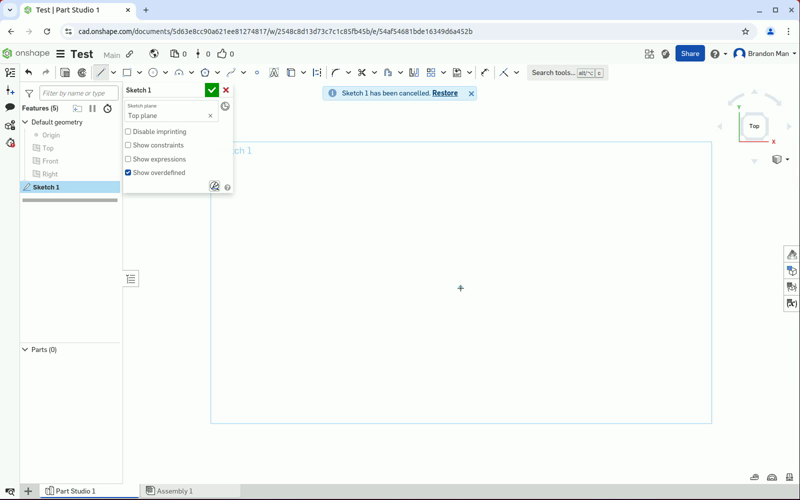
mouse_move(490, 287)
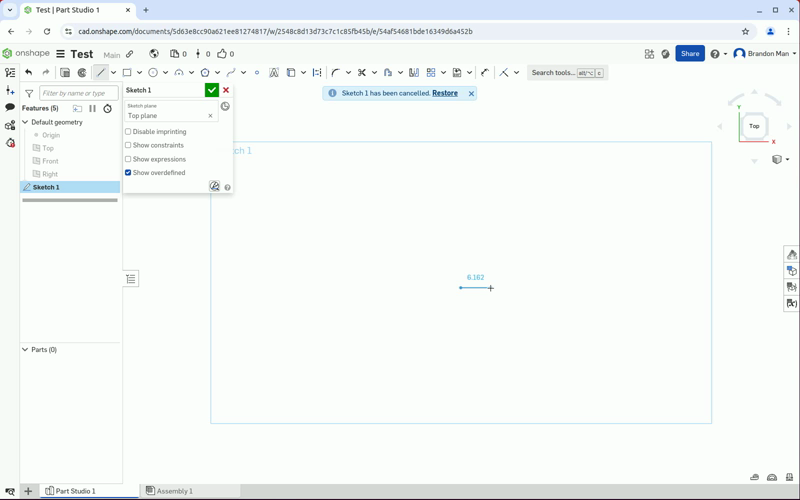
mouse_move(466, 287)
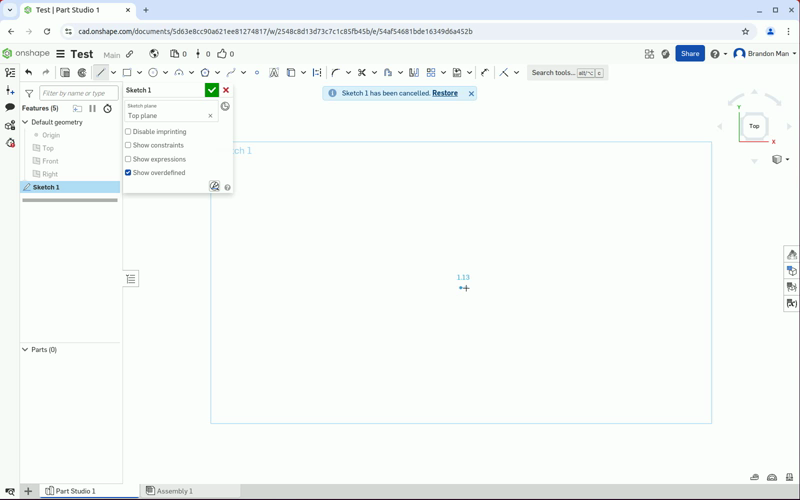
scroll(6)
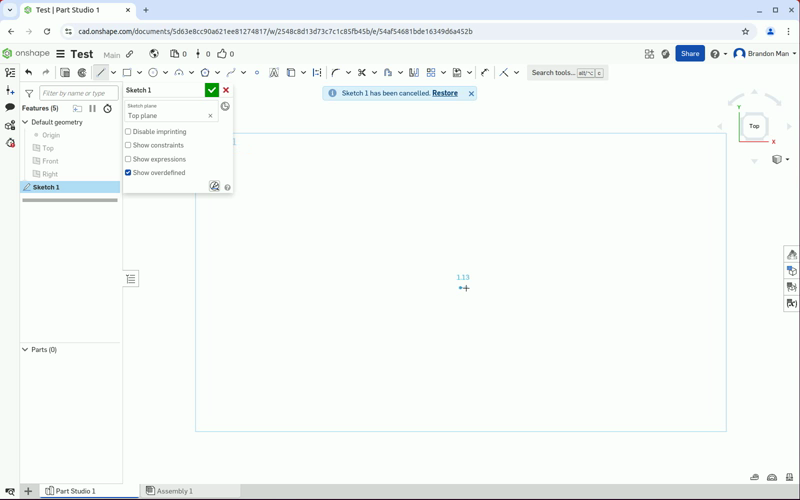
scroll(6)
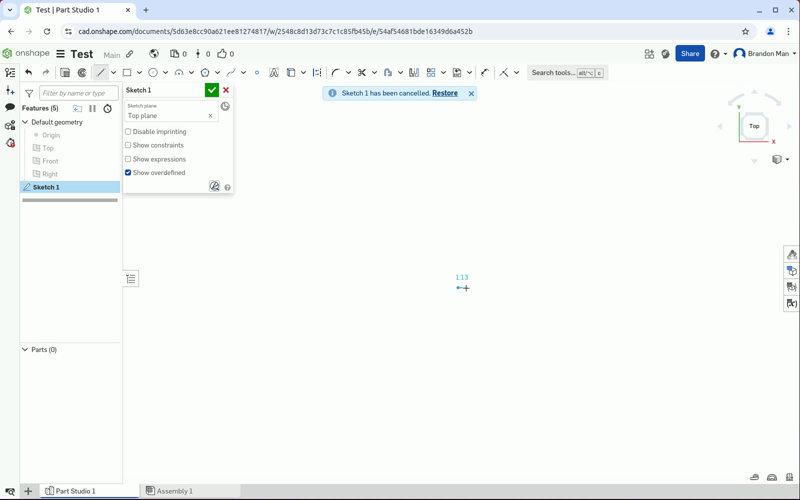
scroll(6)
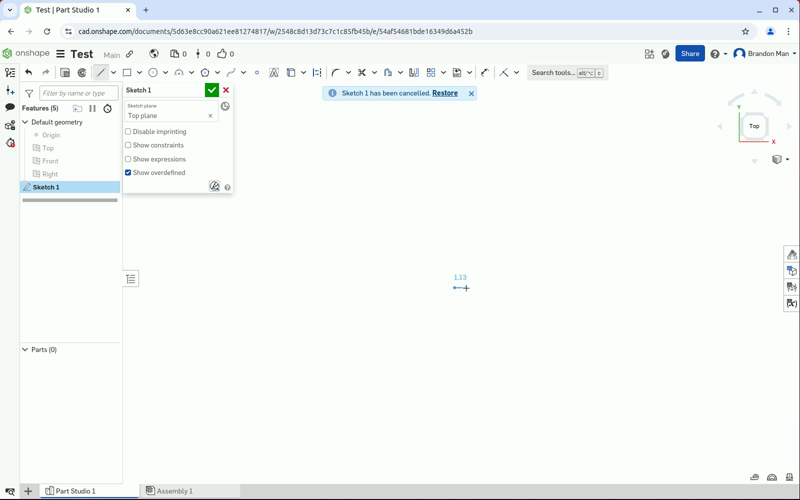
scroll(6)
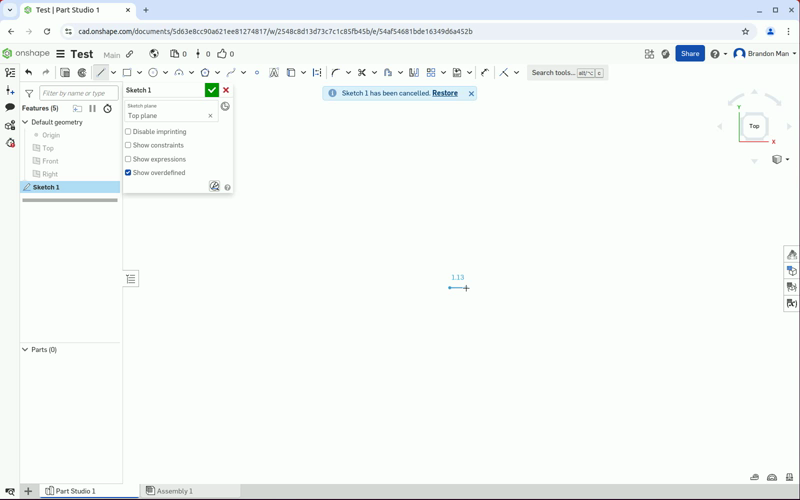
scroll(6)
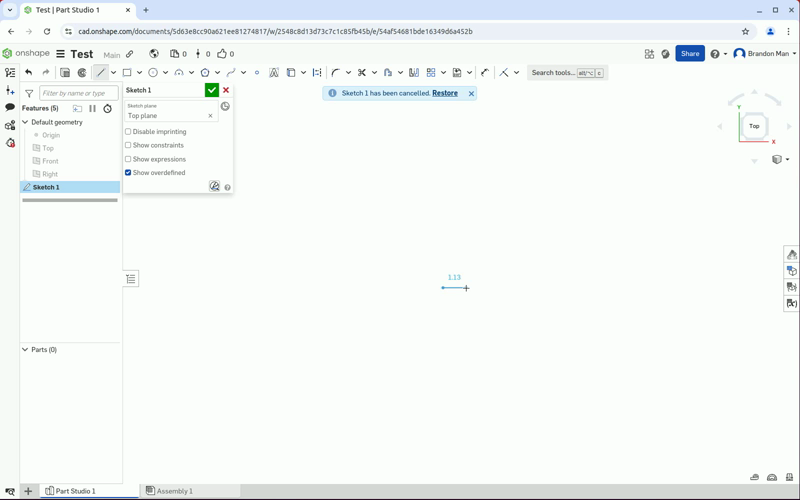
scroll(6)
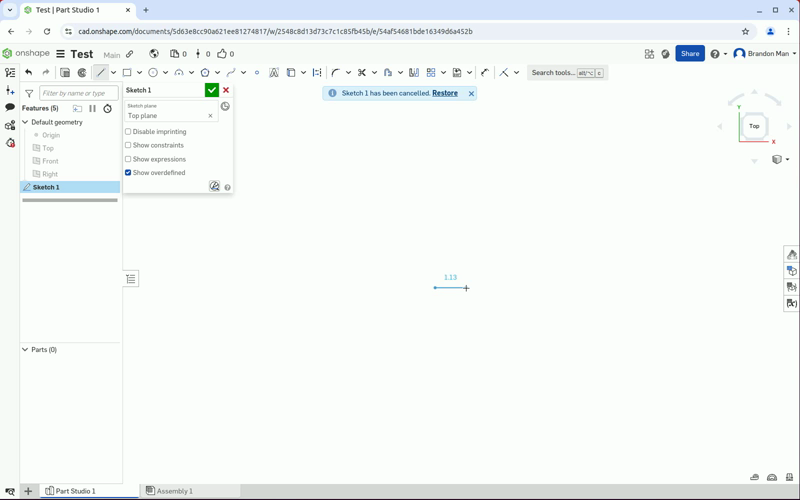
scroll(6)
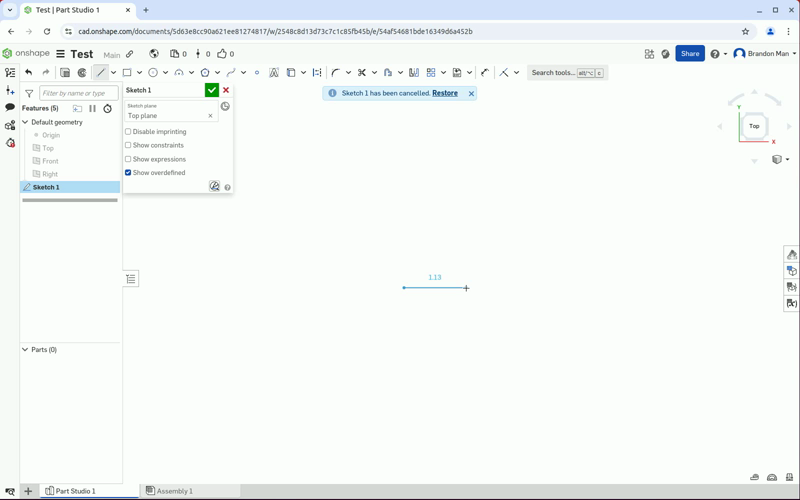
click(466, 287)
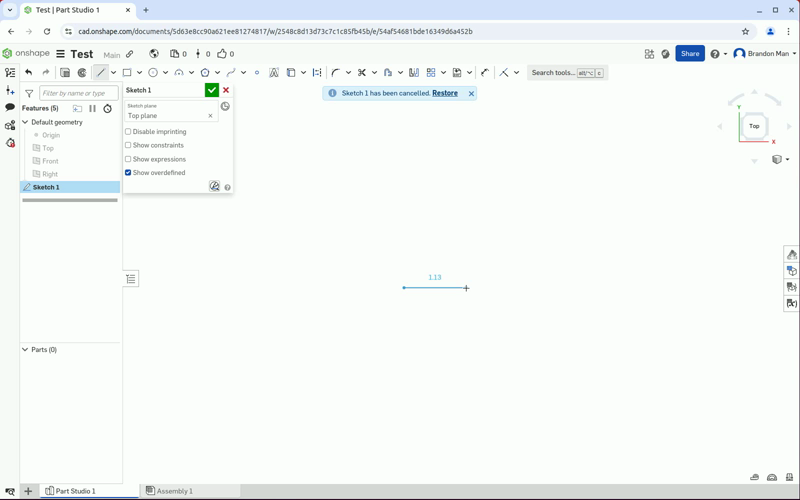
scroll(-6)
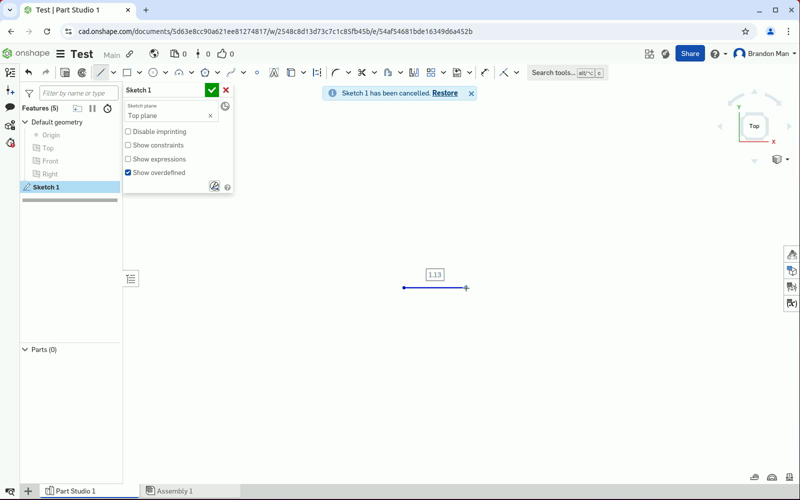
scroll(-6)
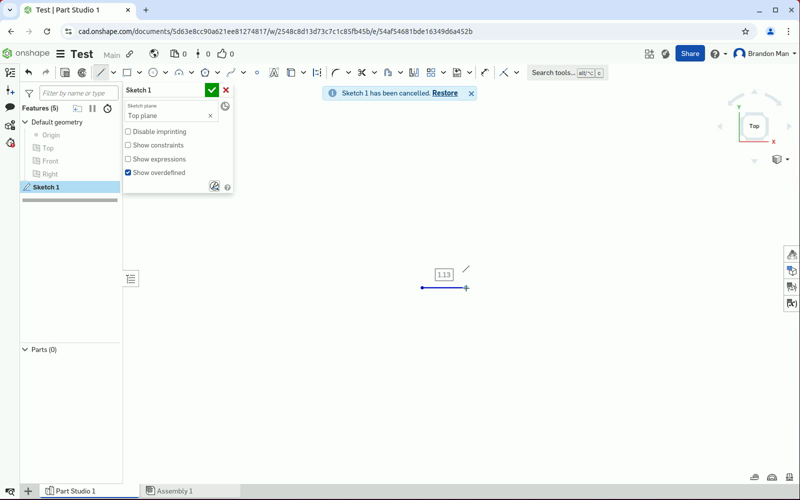
scroll(-6)
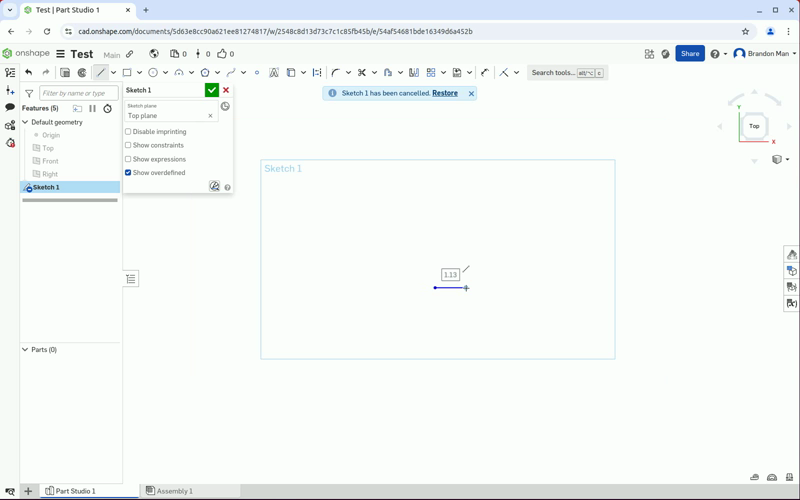
scroll(-6)
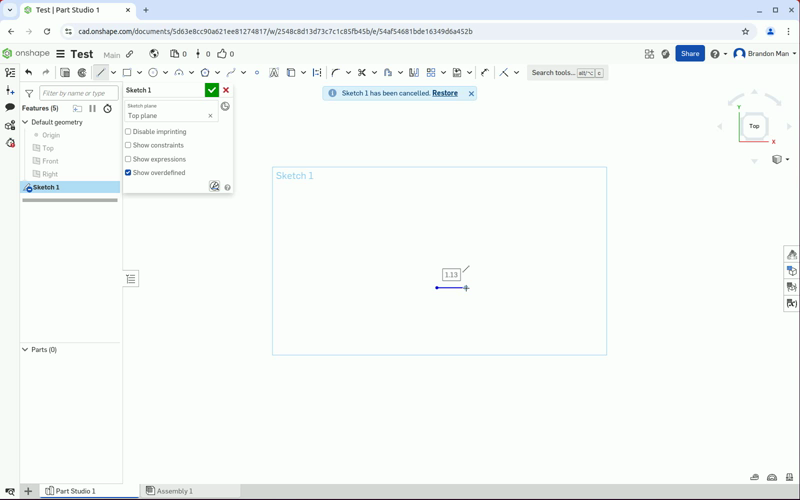
scroll(-6)
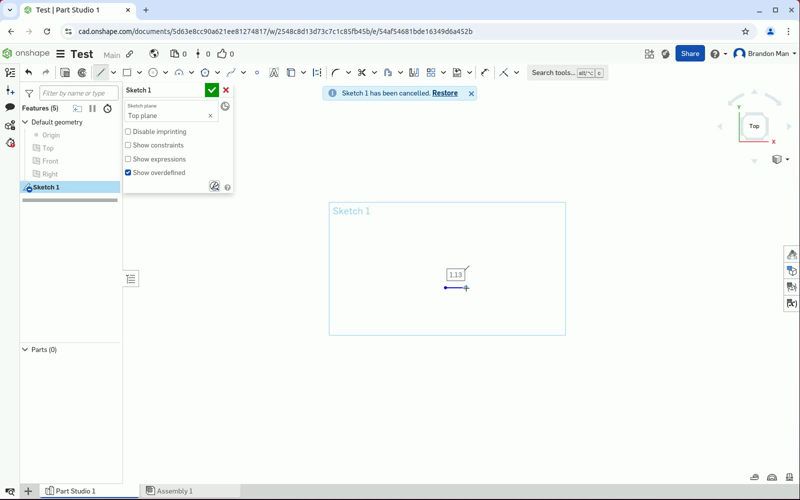
scroll(-6)
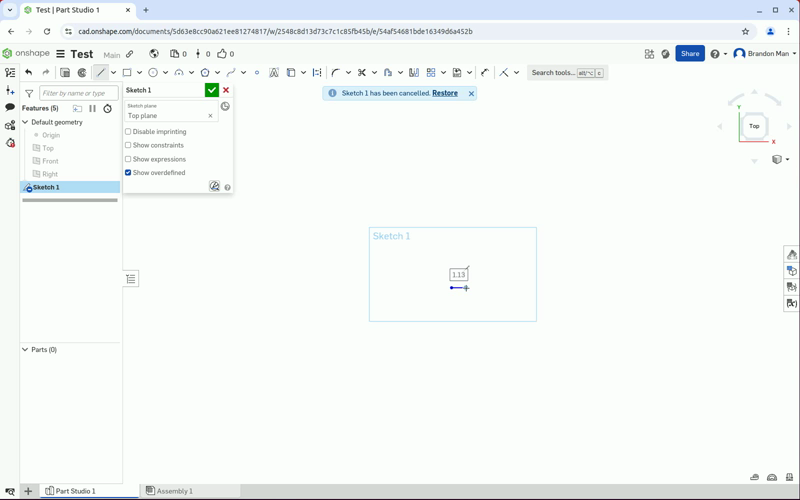
scroll(-6)
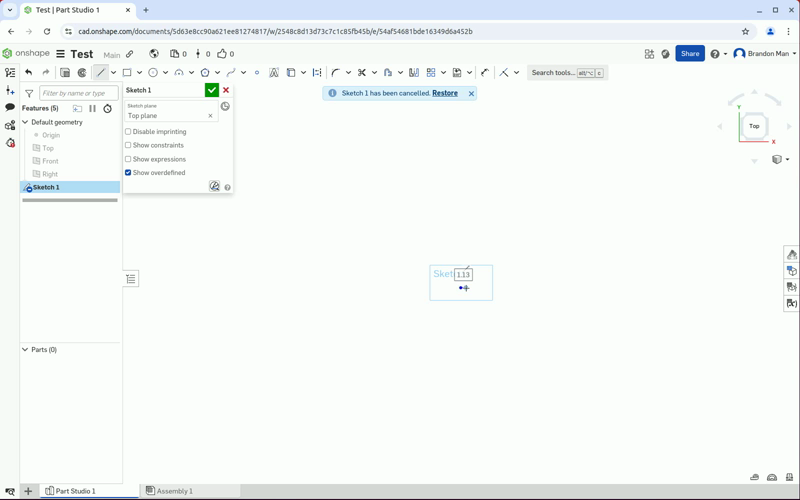
key_up(shift)
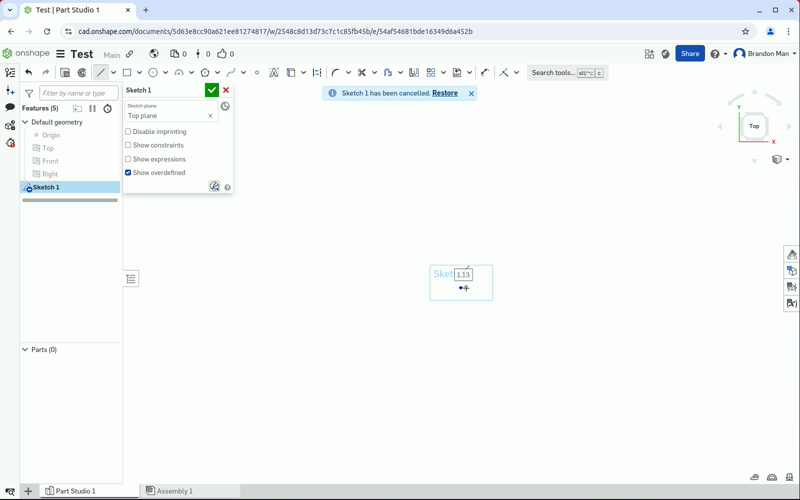
key_down(shift)
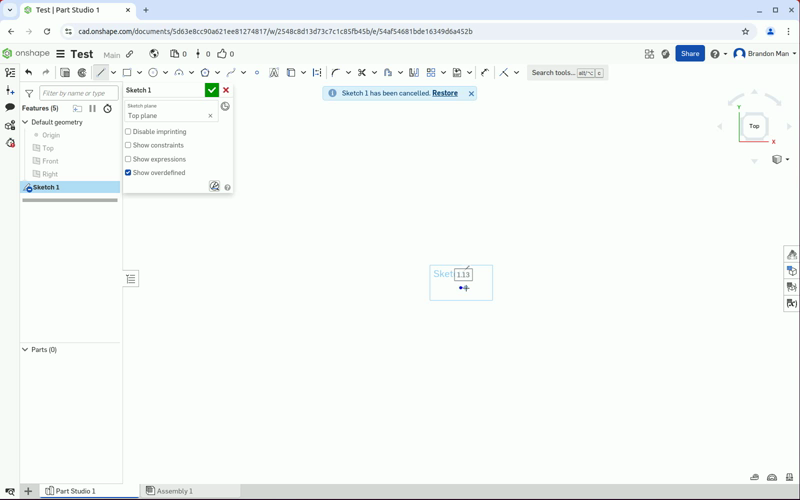
mouse_move(496, 287)
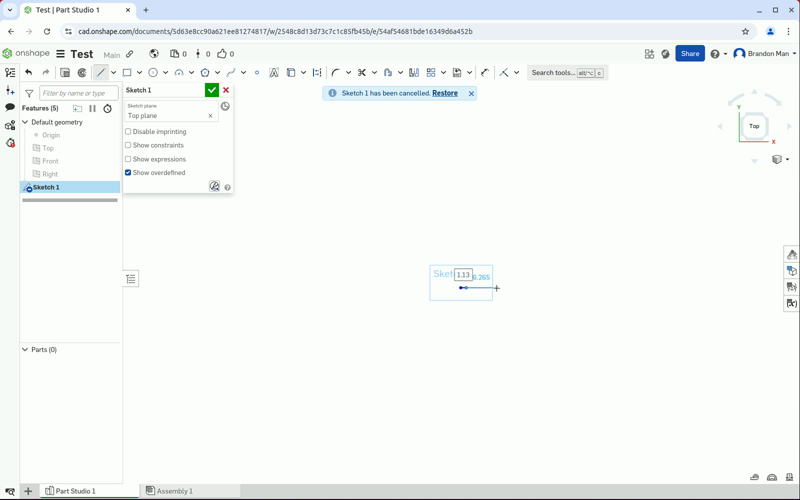
mouse_move(466, 281)
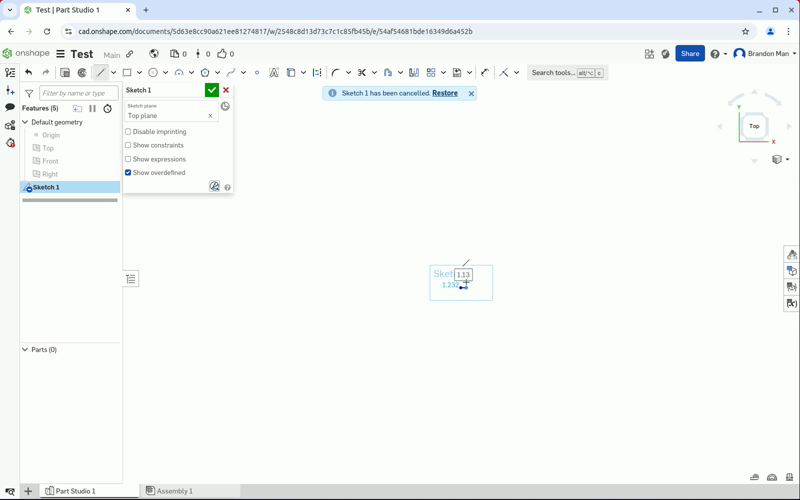
scroll(6)
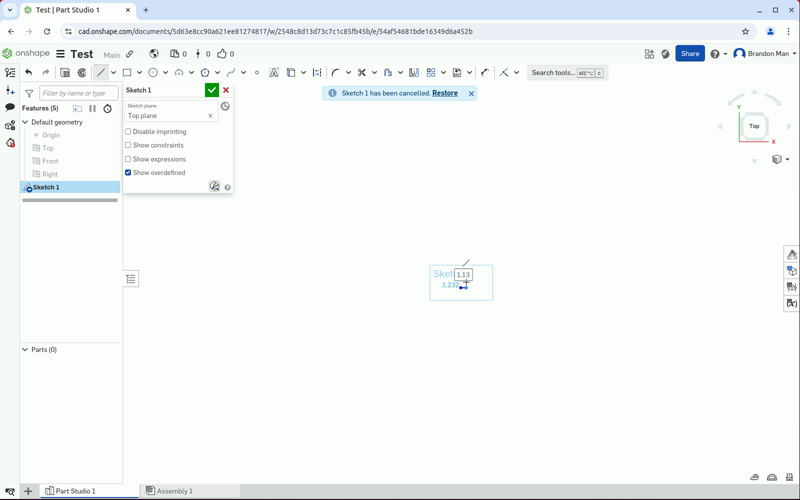
scroll(6)
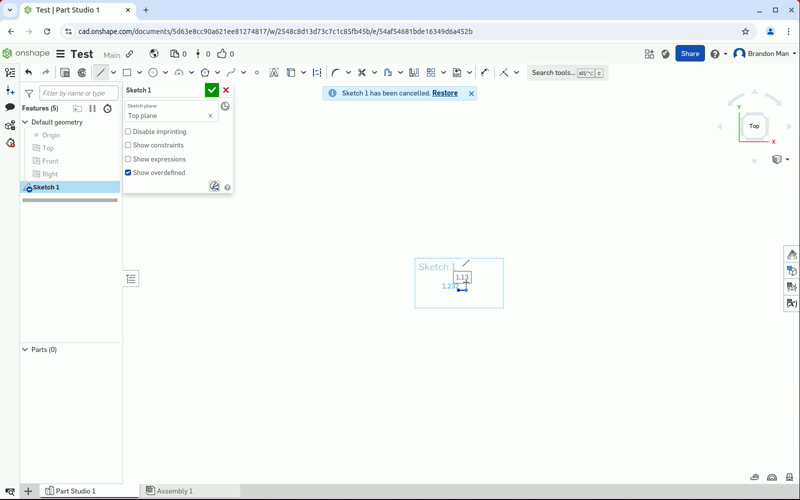
scroll(6)
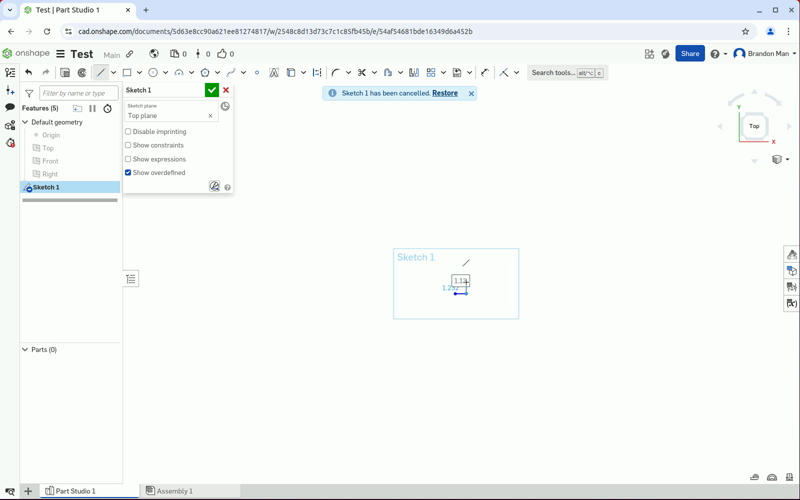
scroll(6)
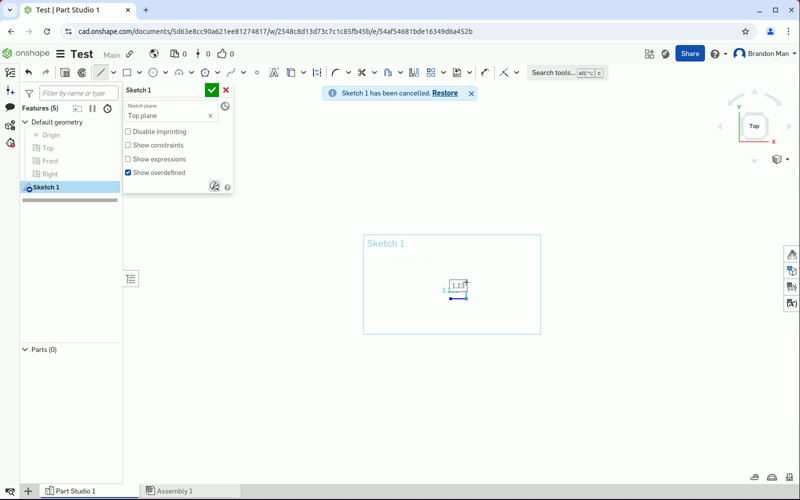
scroll(6)
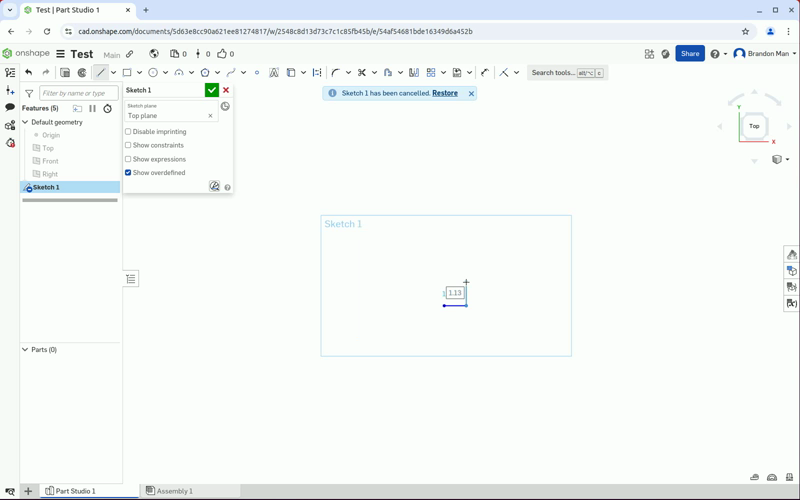
scroll(6)
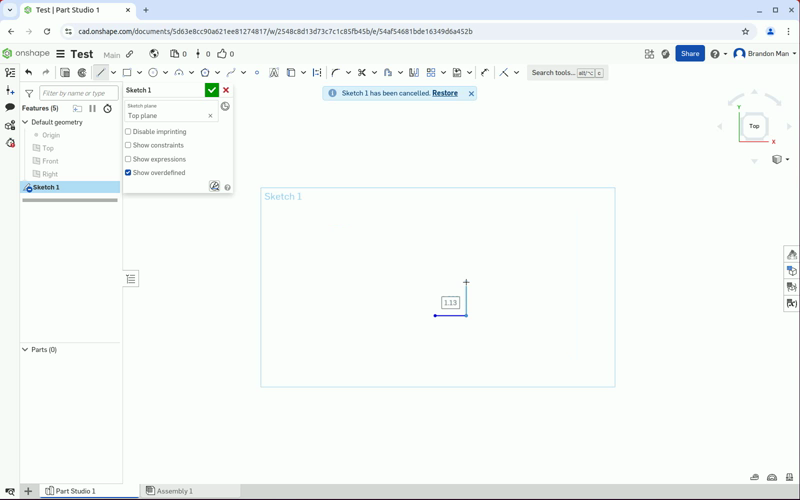
scroll(6)
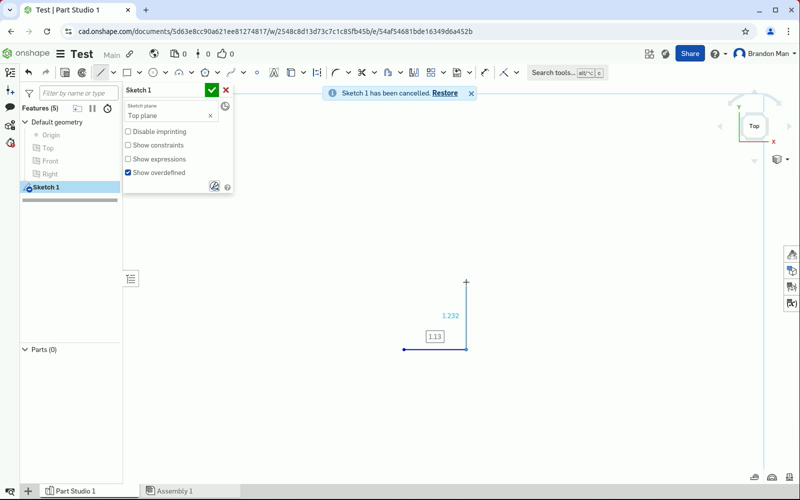
click(466, 281)
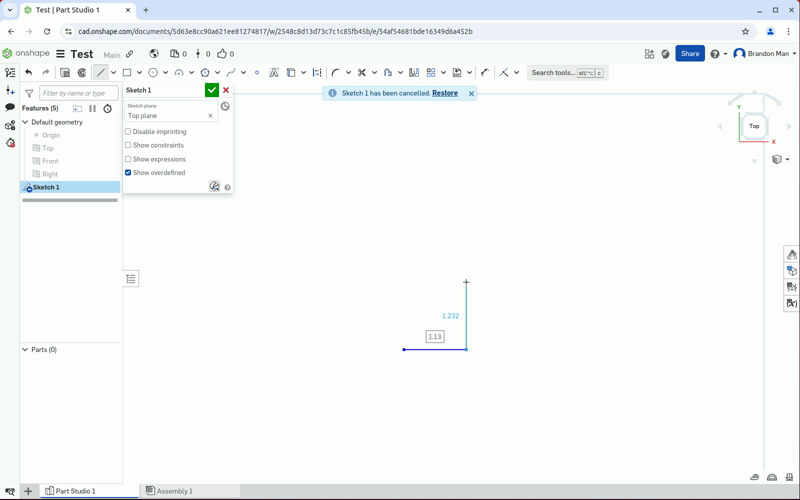
scroll(-6)
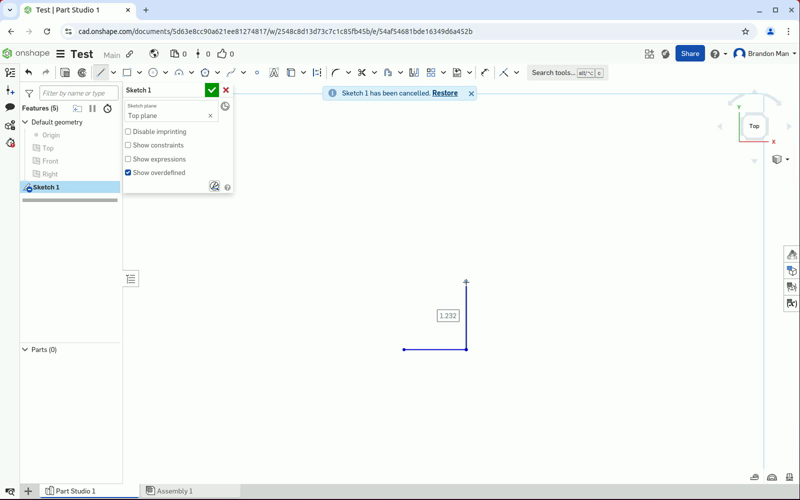
scroll(-6)
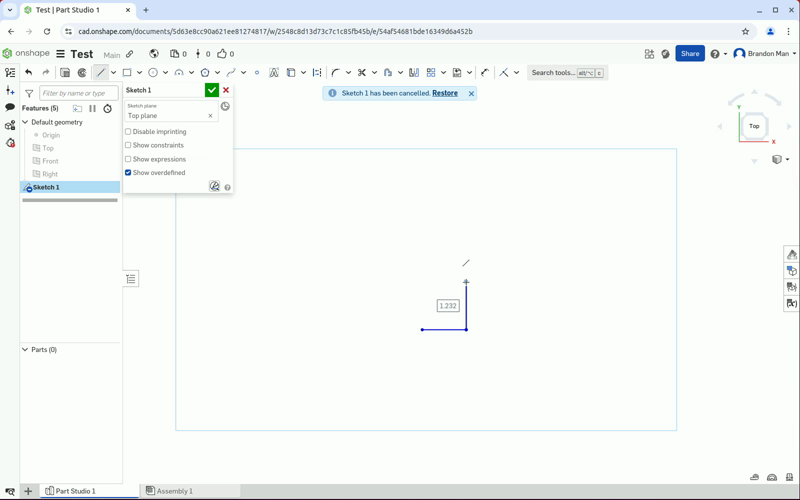
scroll(-6)
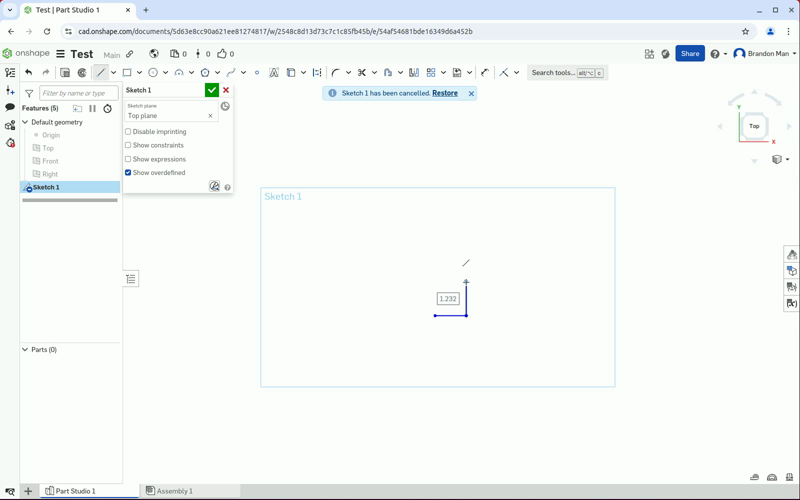
scroll(-6)
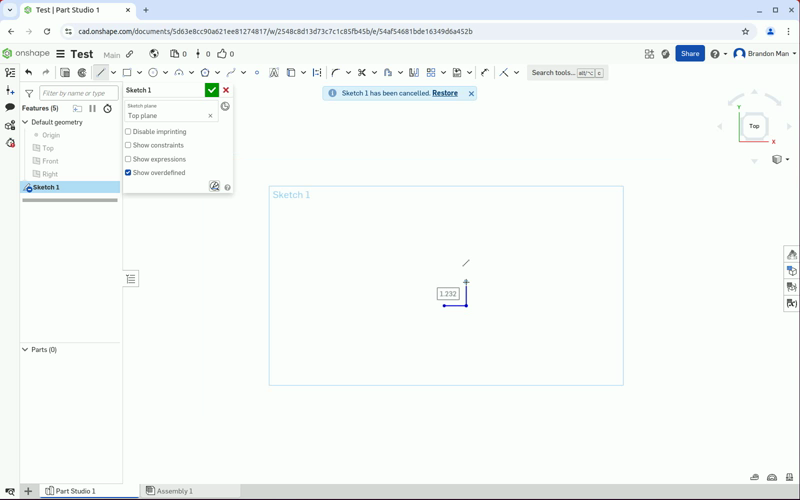
scroll(-6)
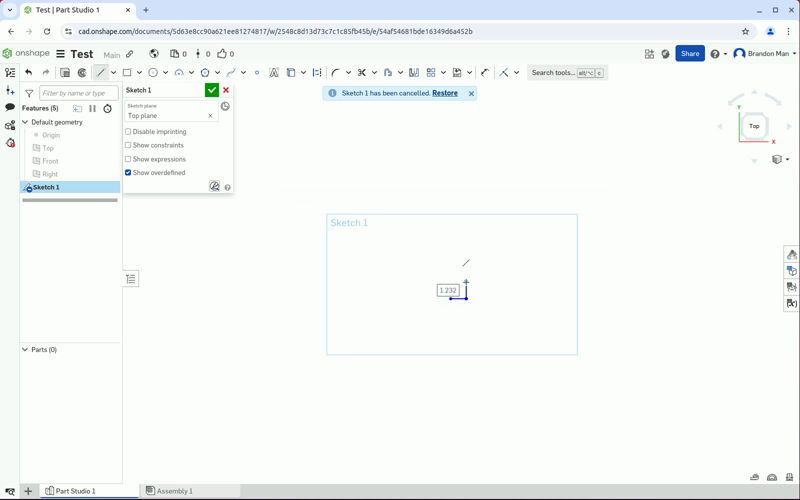
scroll(-6)
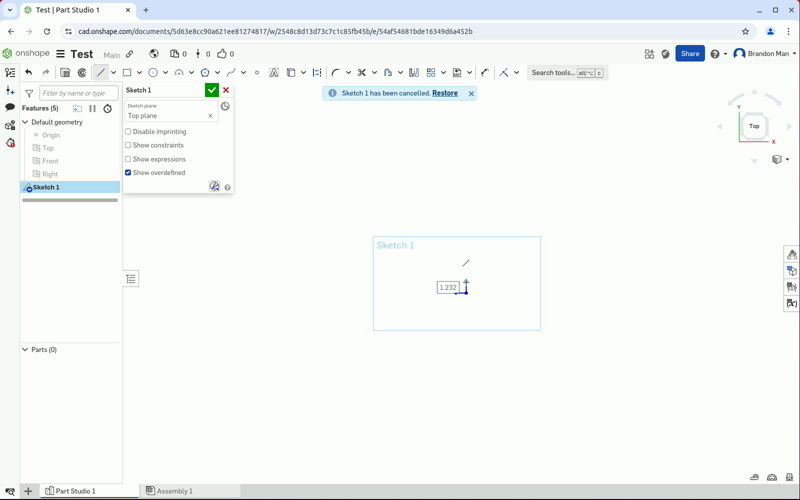
scroll(-6)
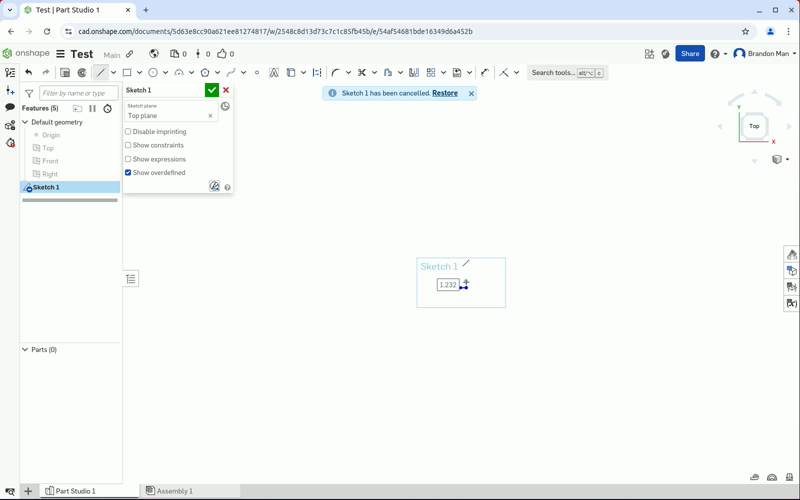
key_up(shift)
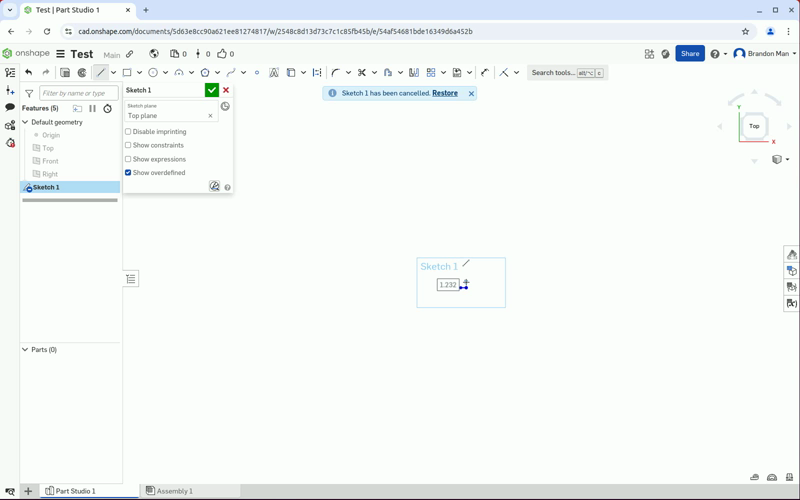
key_down(shift)
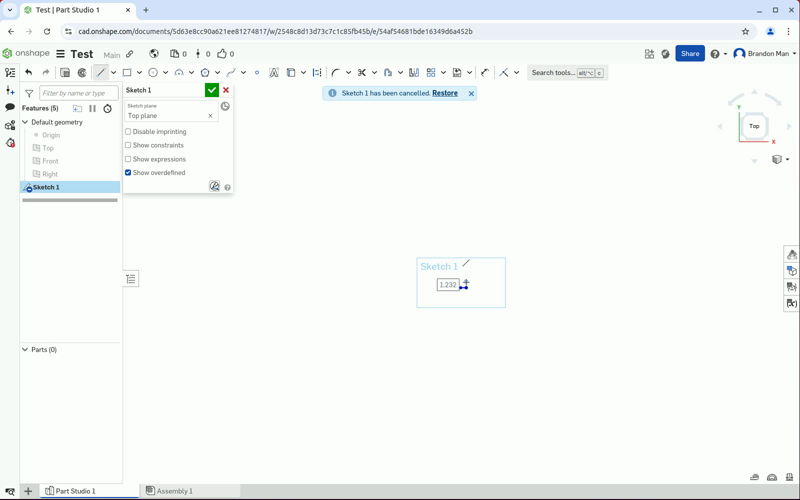
mouse_move(496, 281)
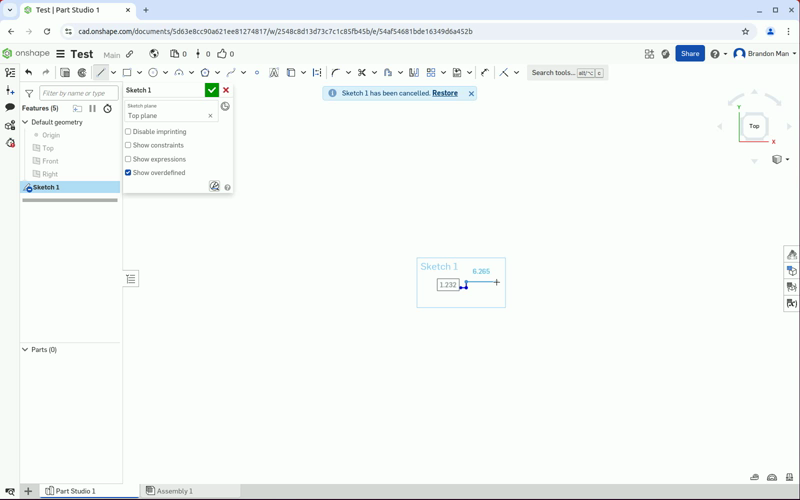
mouse_move(460, 281)
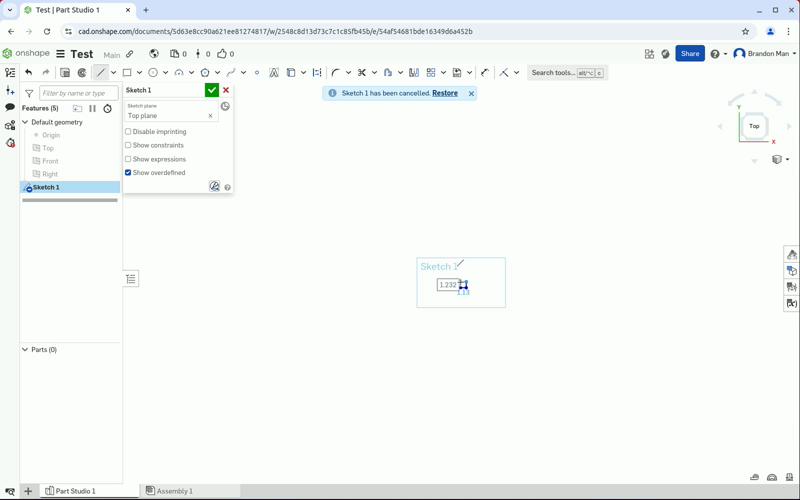
scroll(6)
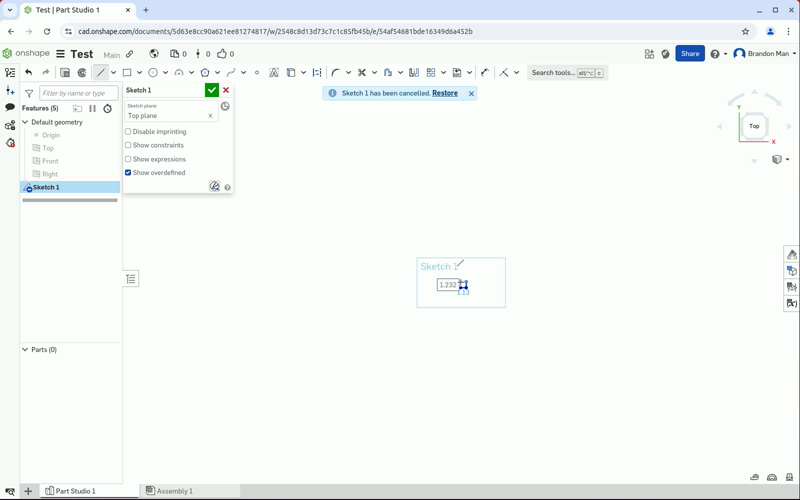
scroll(6)
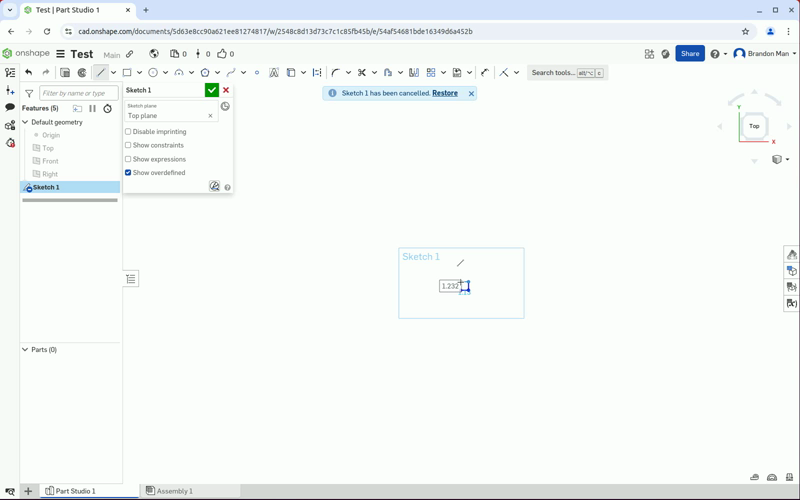
scroll(6)
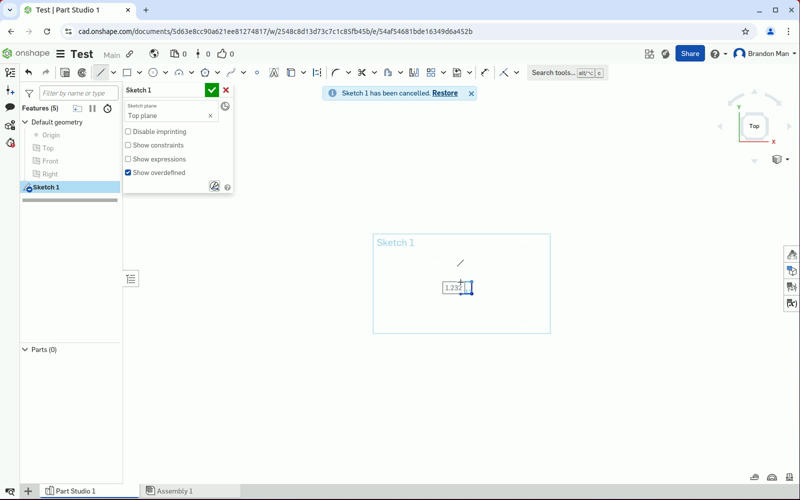
scroll(6)
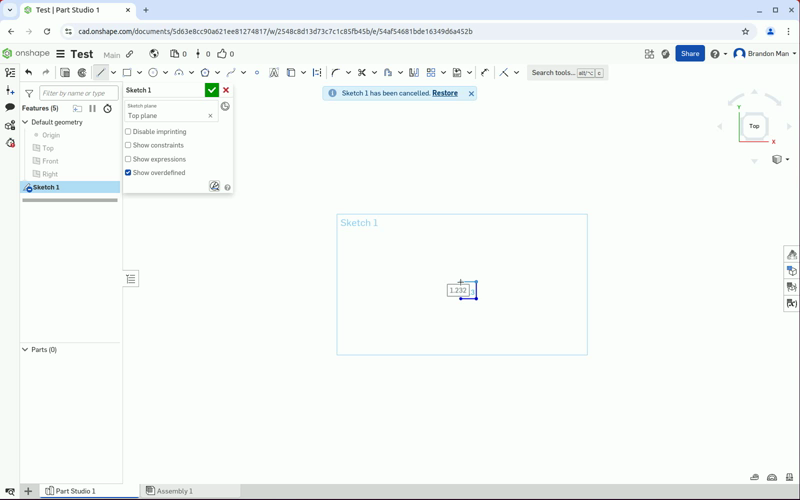
scroll(6)
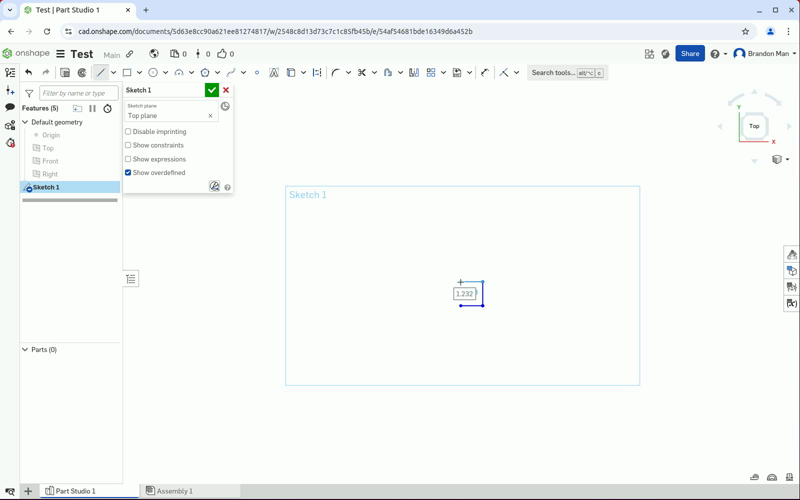
scroll(6)
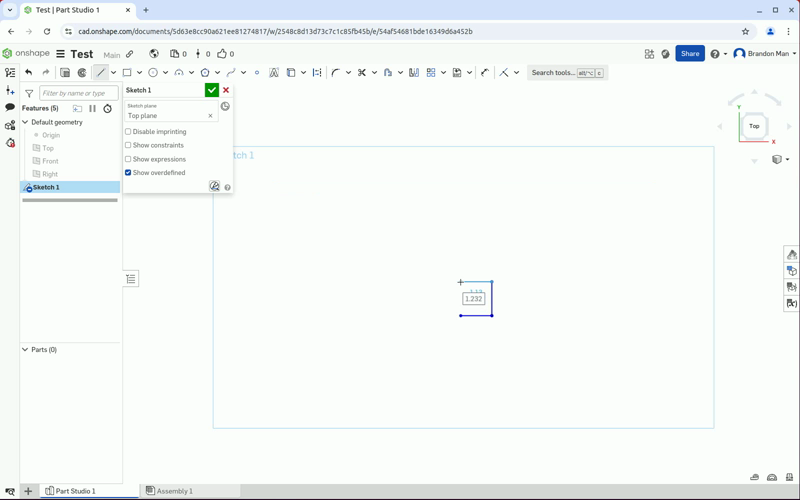
scroll(6)
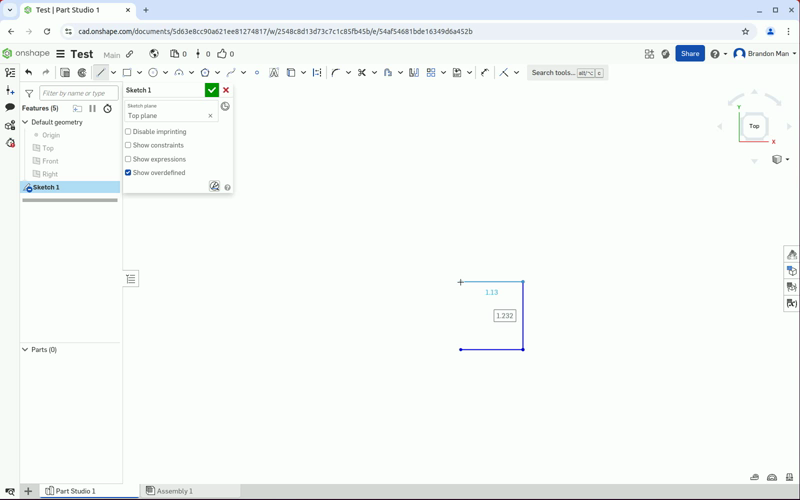
click(460, 281)
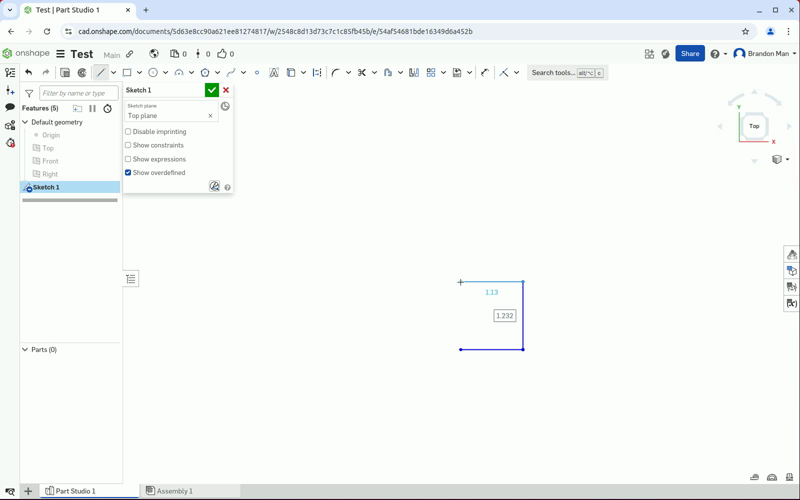
scroll(-6)
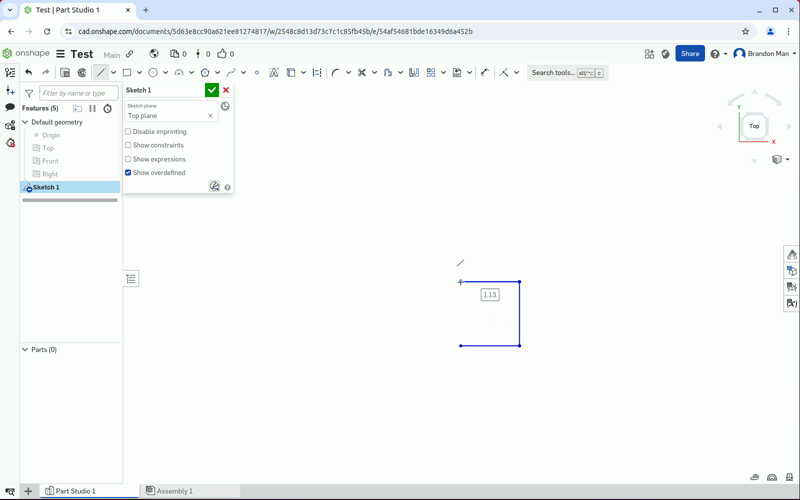
scroll(-6)
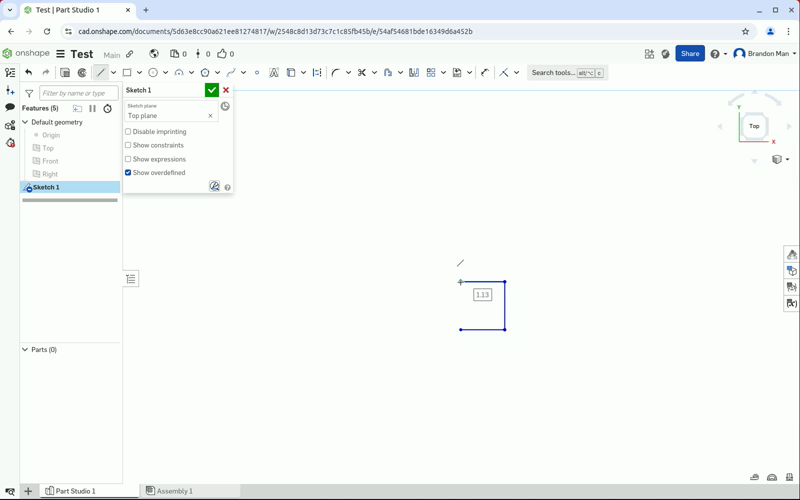
scroll(-6)
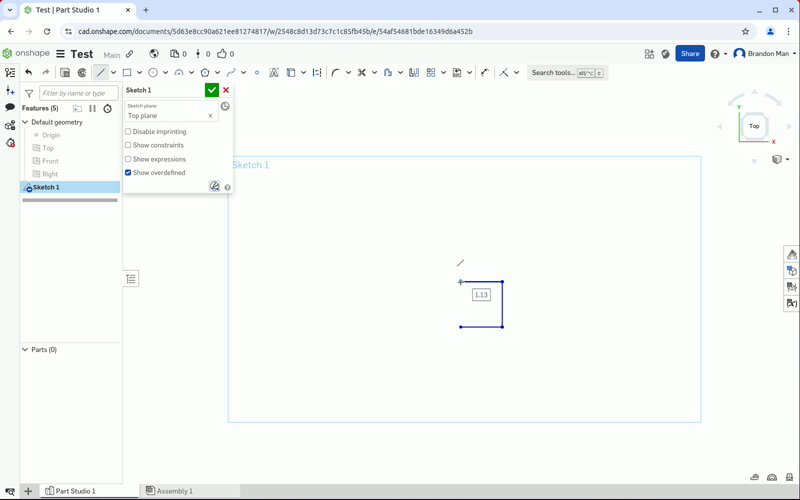
scroll(-6)
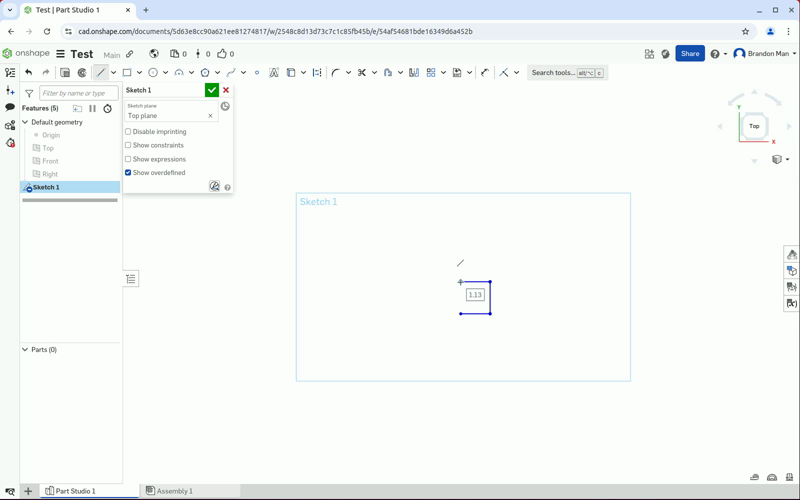
scroll(-6)
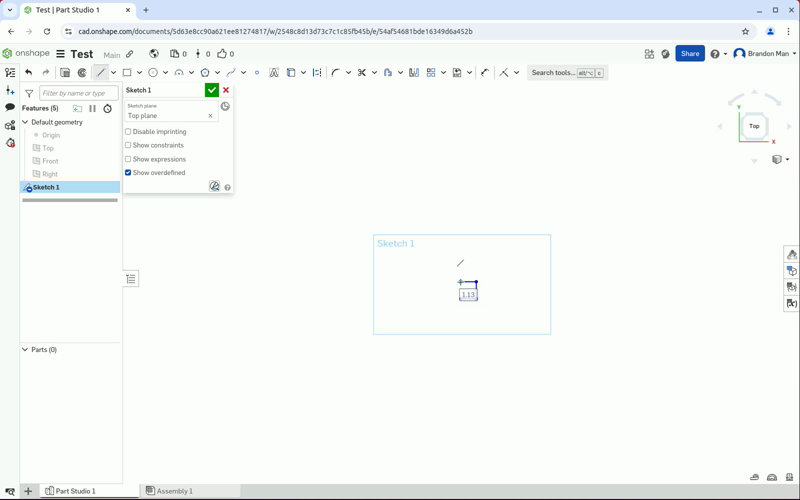
scroll(-6)
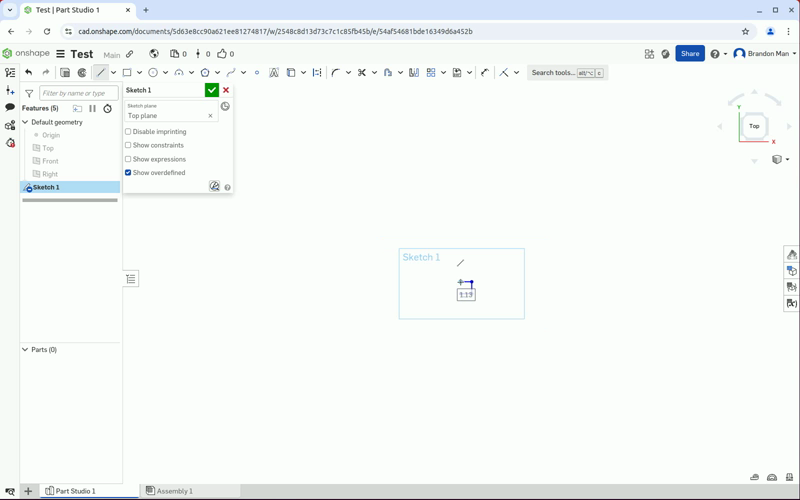
scroll(-6)
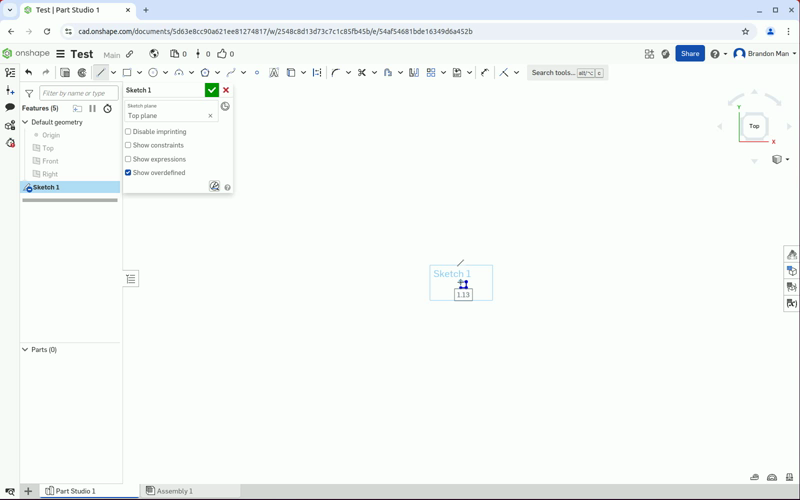
key_up(shift)
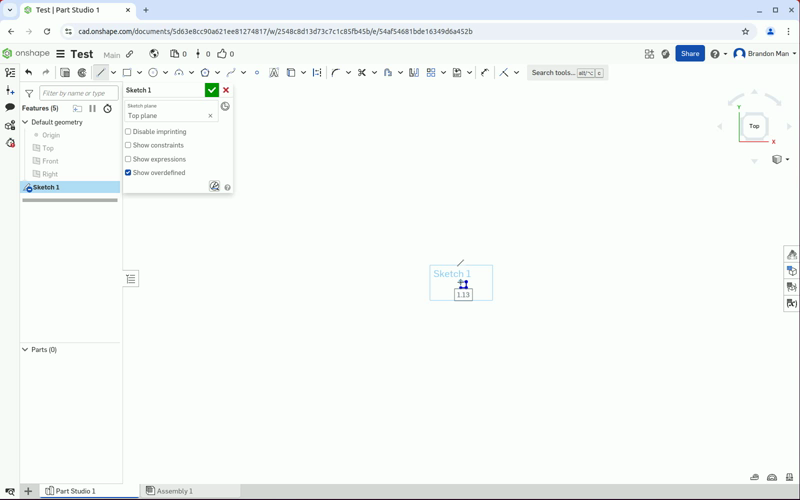
mouse_move(490, 281)
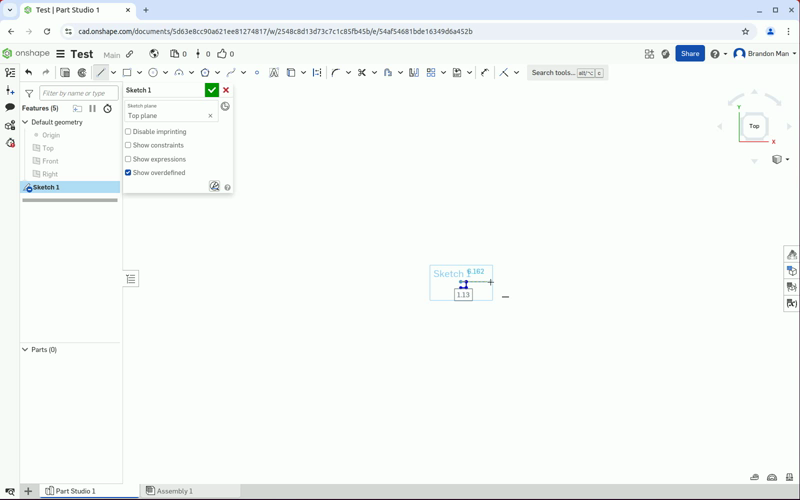
key_down(shift)
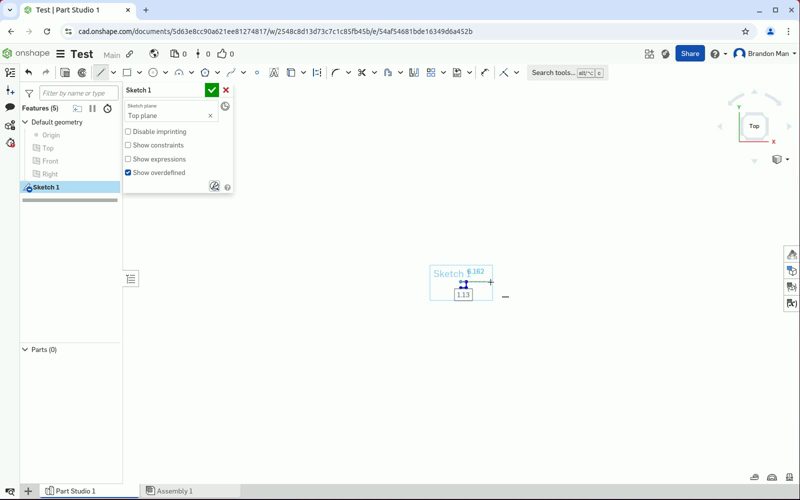
mouse_move(460, 287)
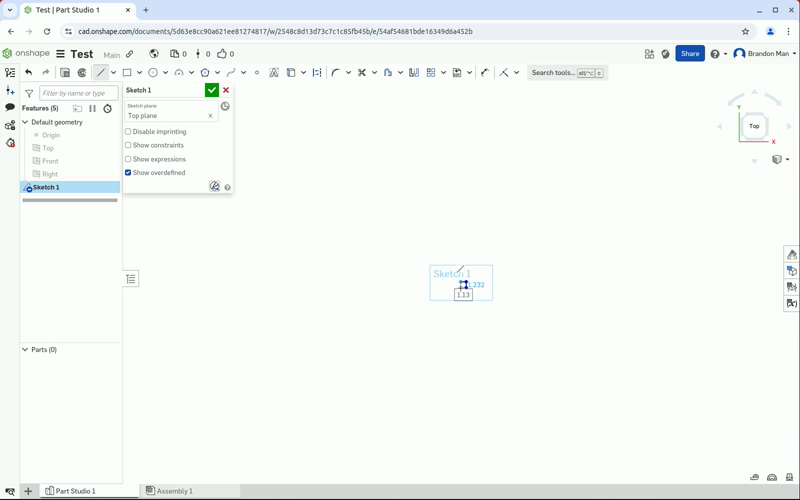
scroll(6)
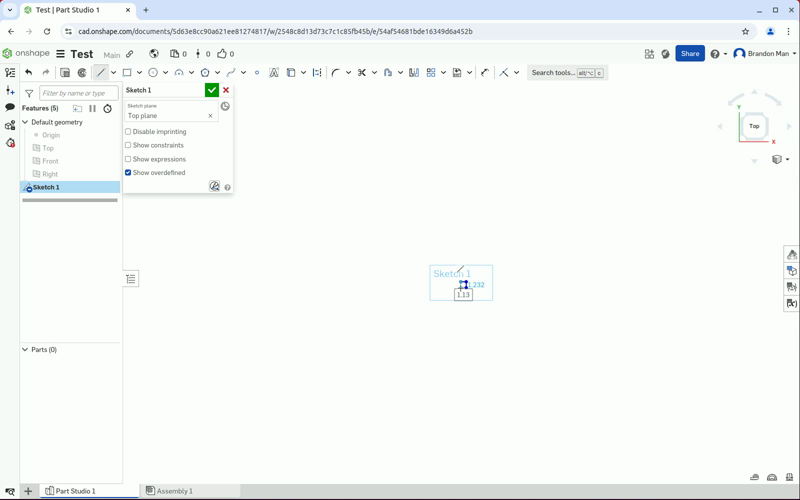
scroll(6)
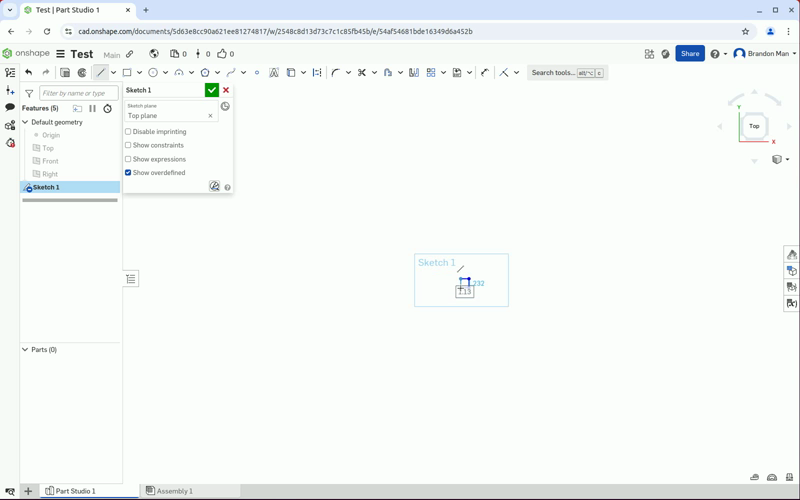
scroll(6)
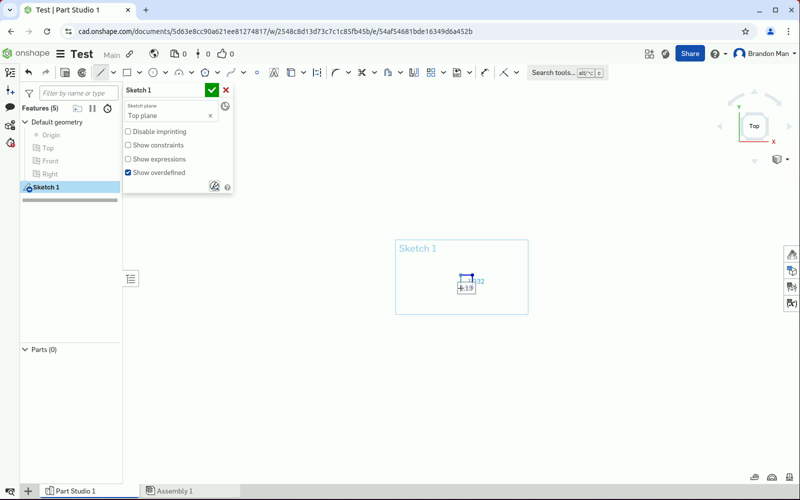
scroll(6)
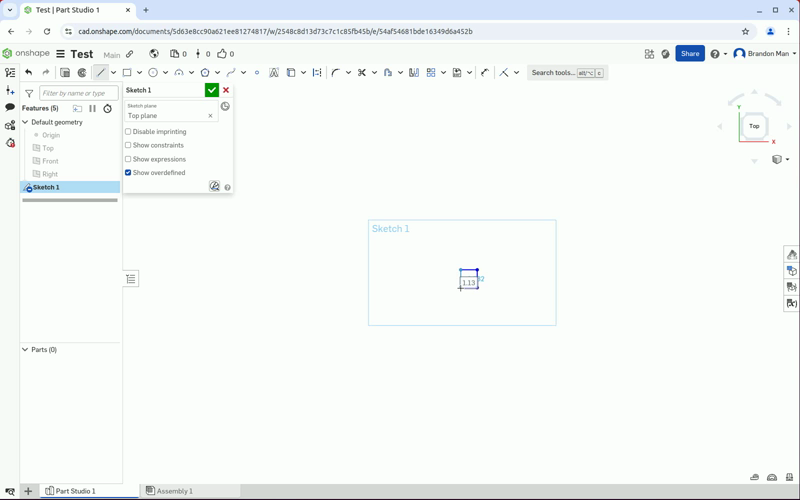
scroll(6)
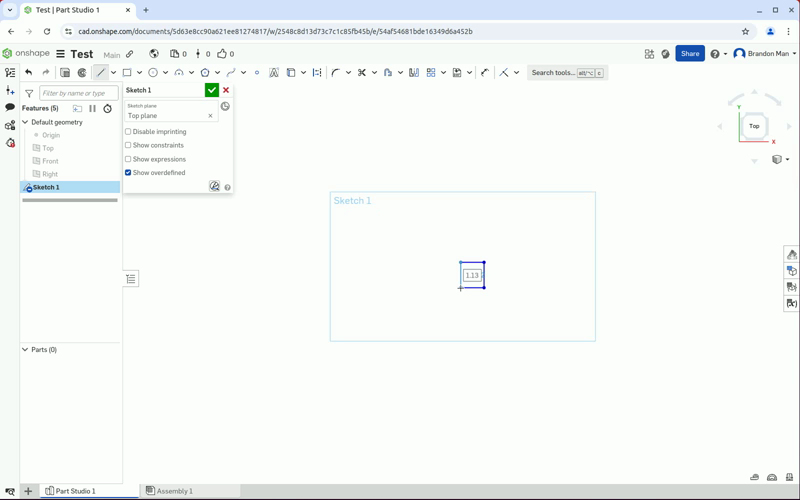
scroll(6)
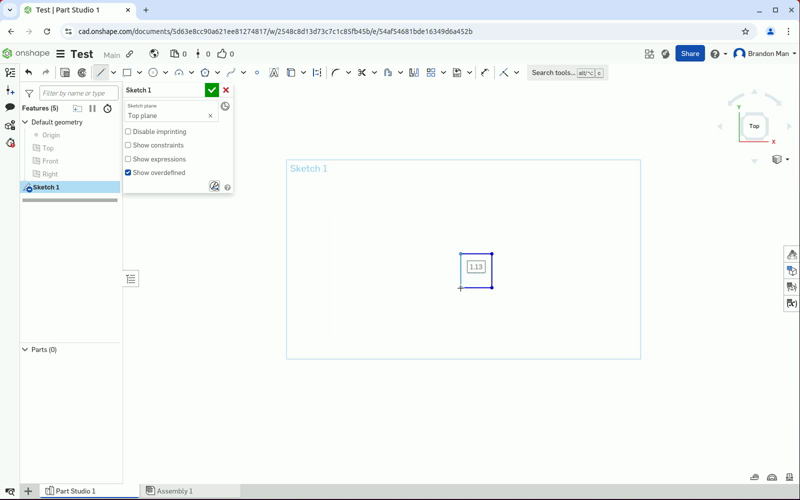
scroll(6)
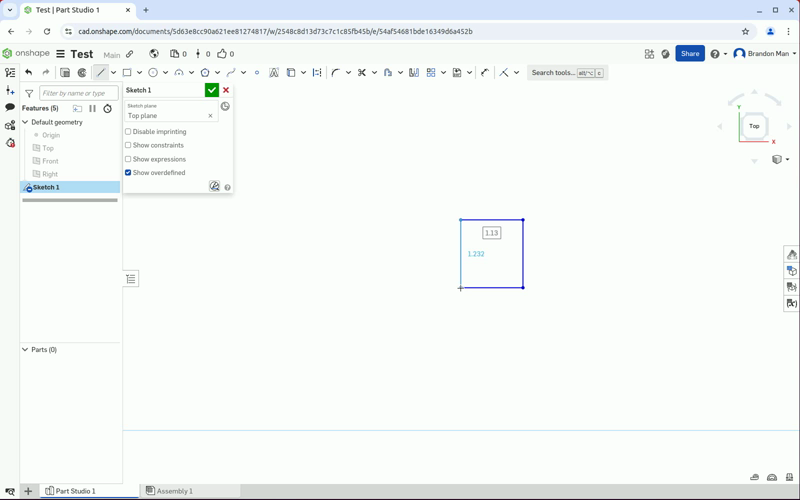
key_up(shift)
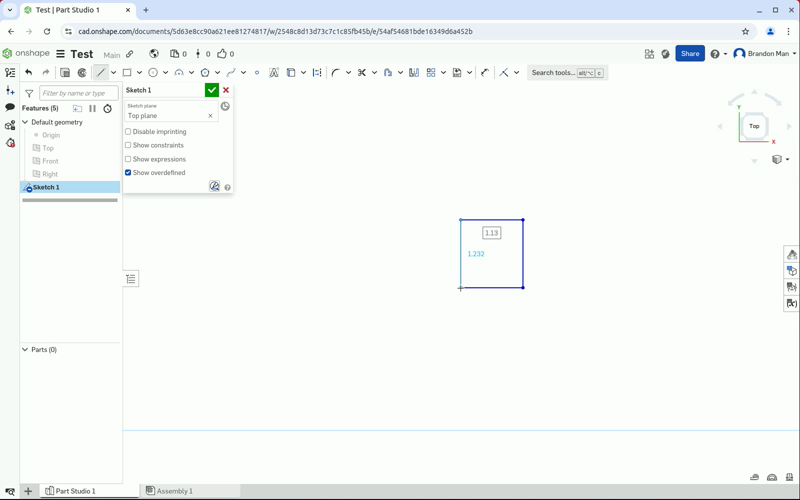
click(460, 287)
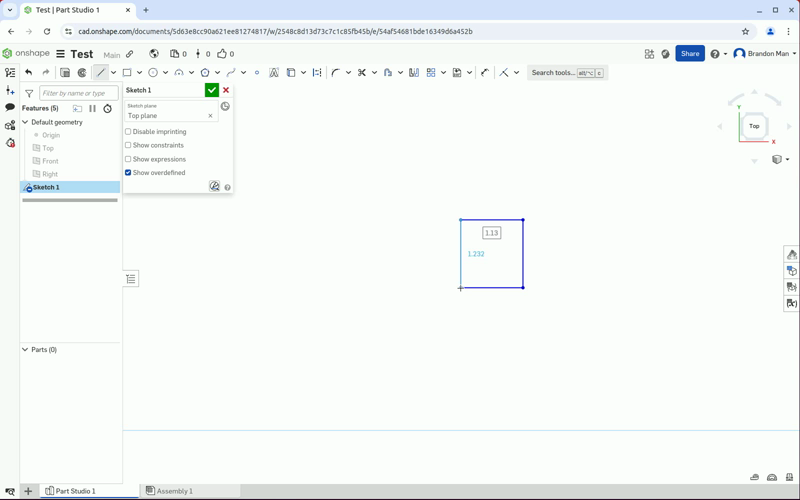
scroll(-6)
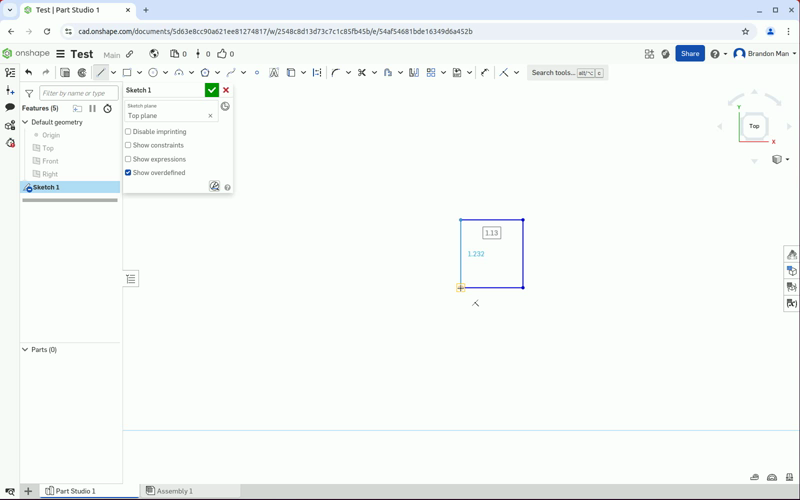
scroll(-6)
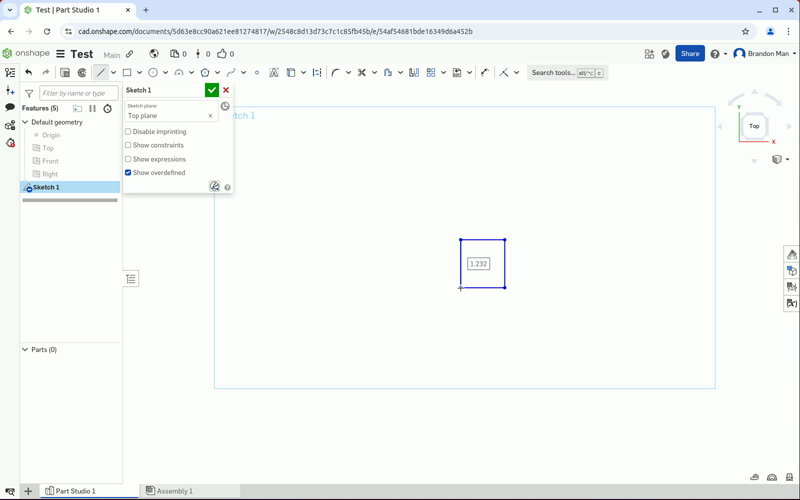
scroll(-6)
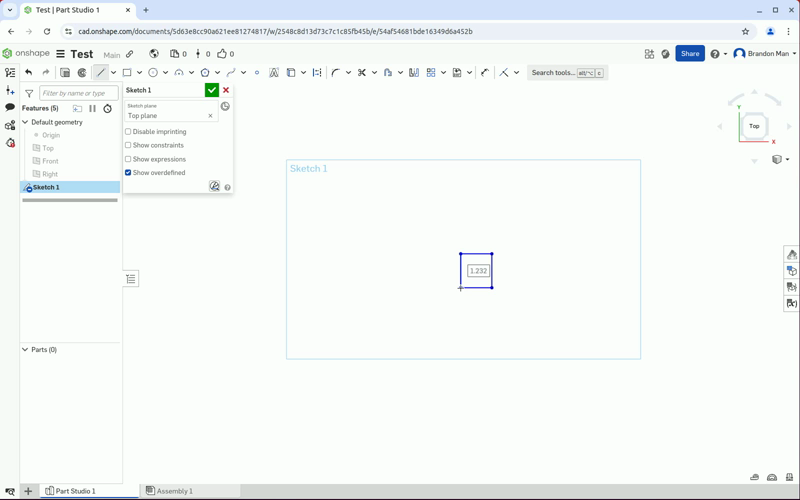
scroll(-6)
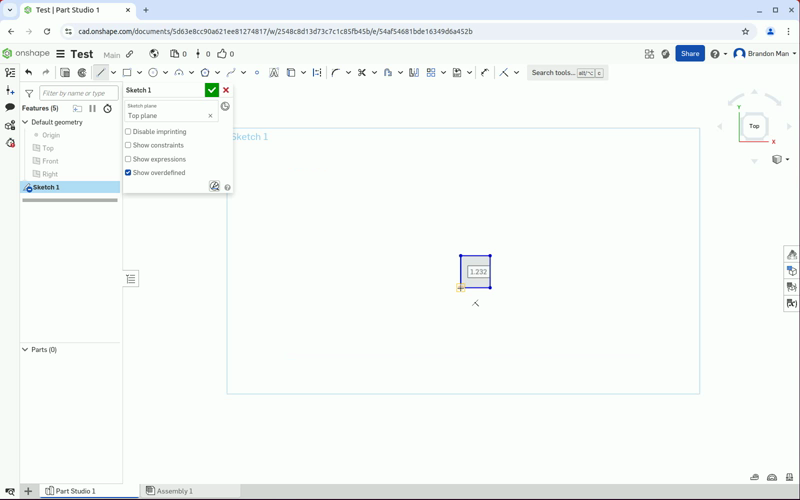
scroll(-6)
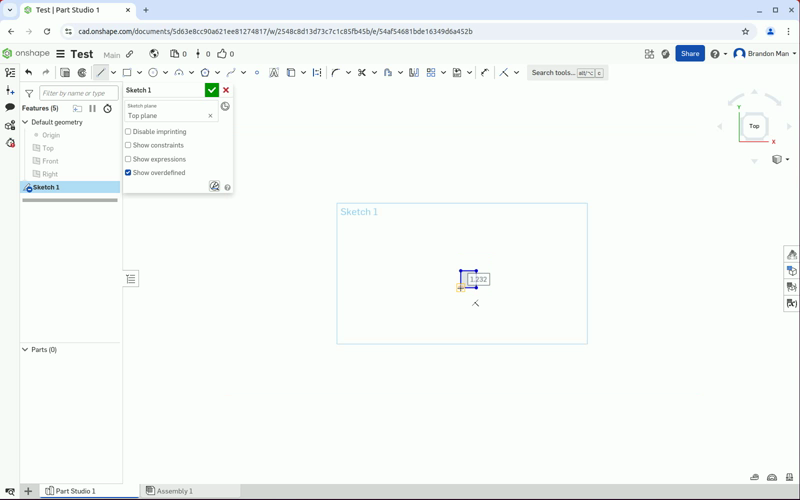
scroll(-6)
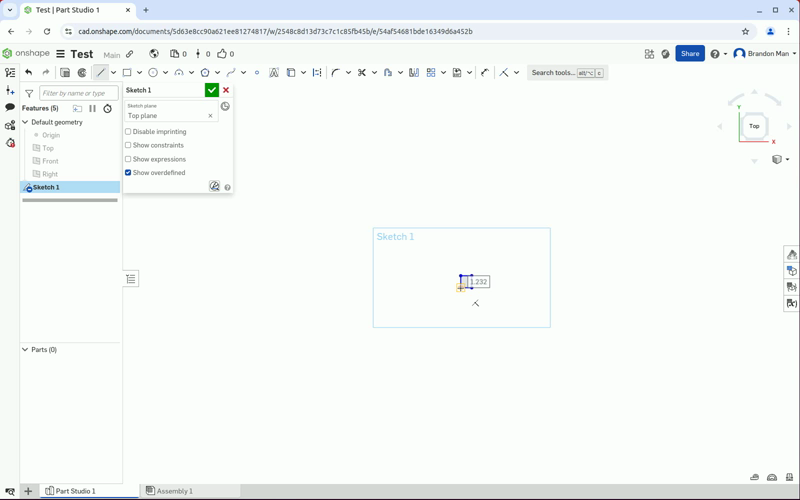
scroll(-6)
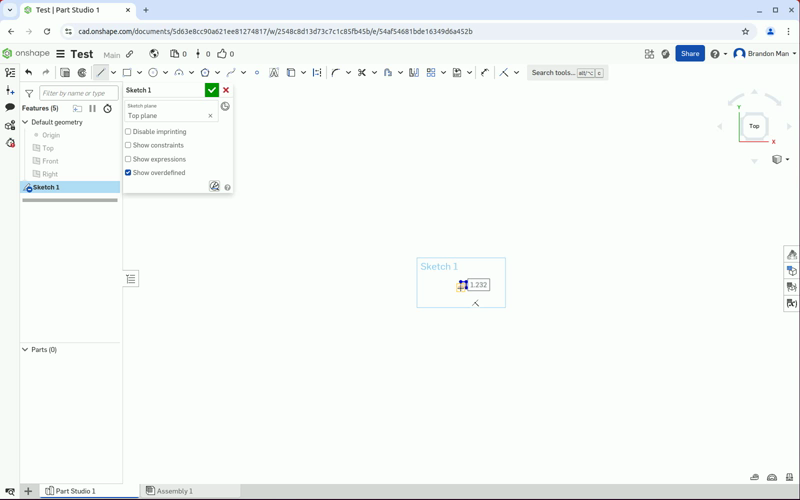
key(esc)
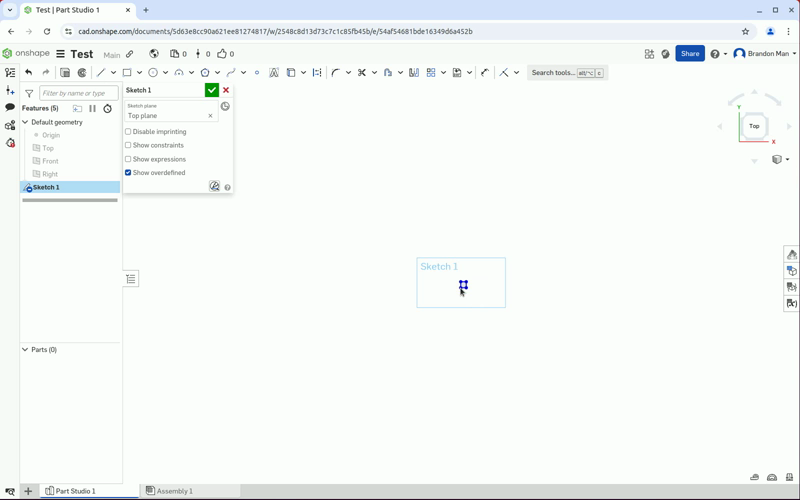
mouse_move(462, 286)
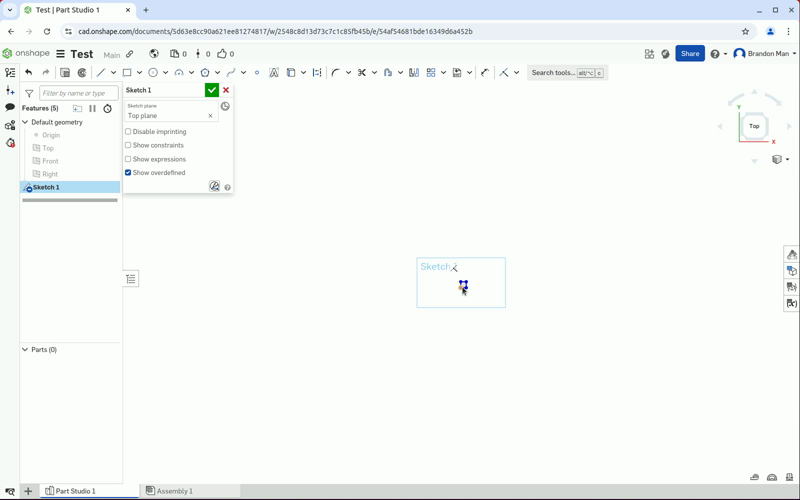
scroll(6)
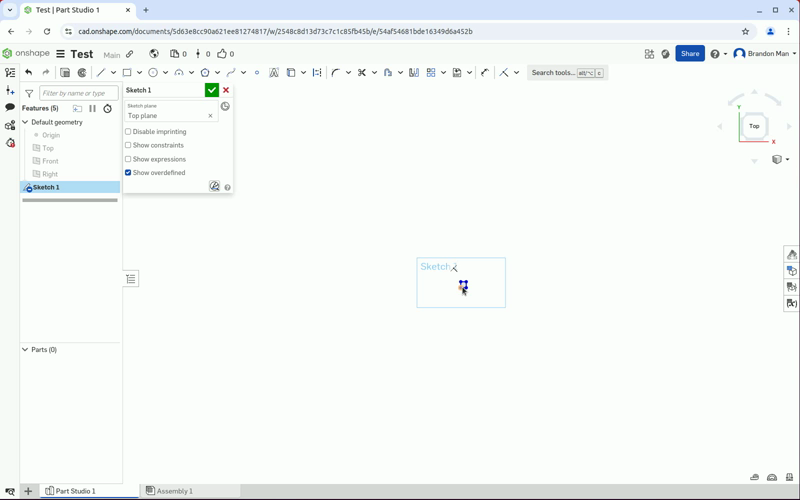
scroll(6)
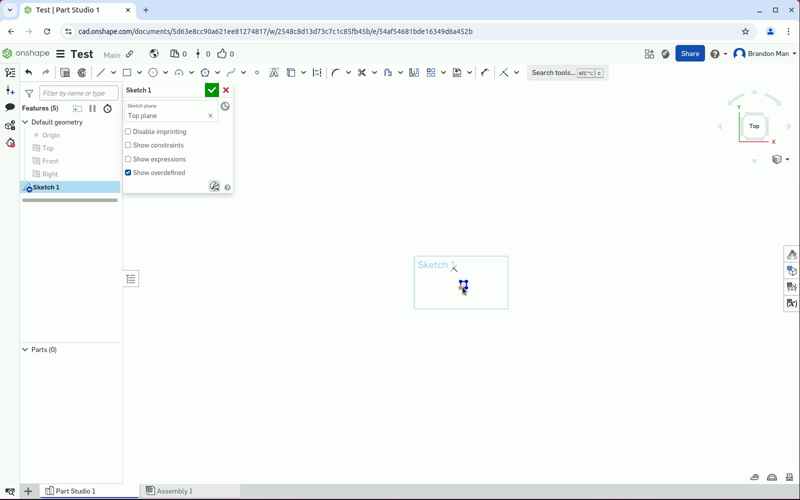
scroll(6)
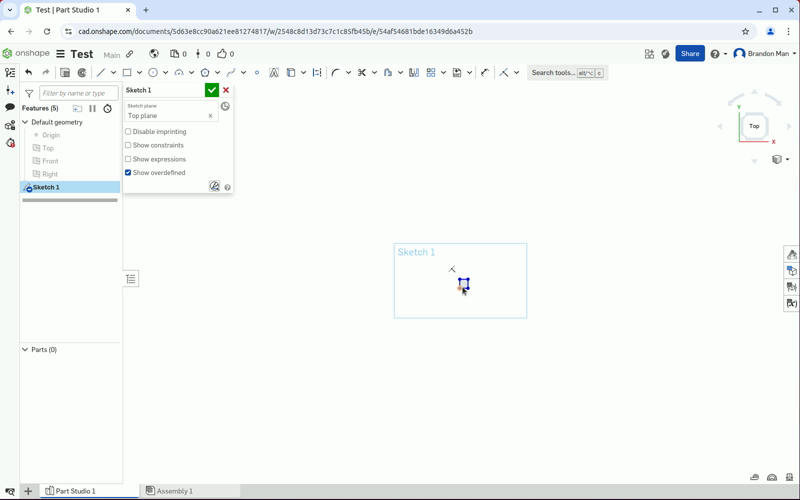
scroll(6)
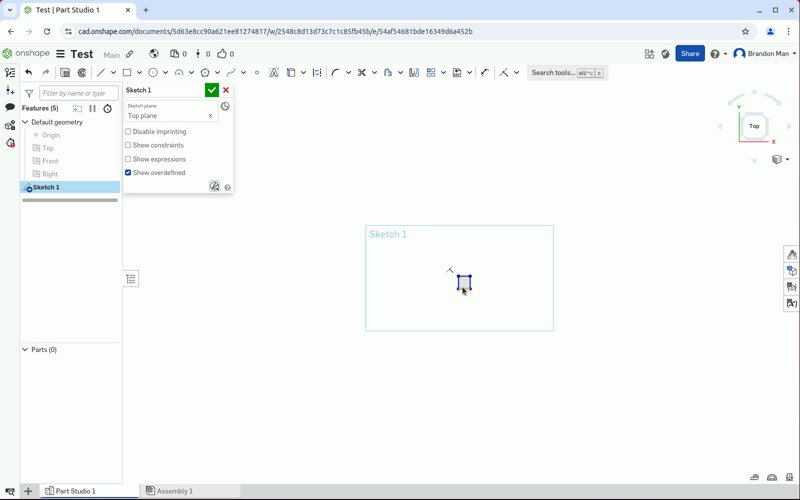
scroll(6)
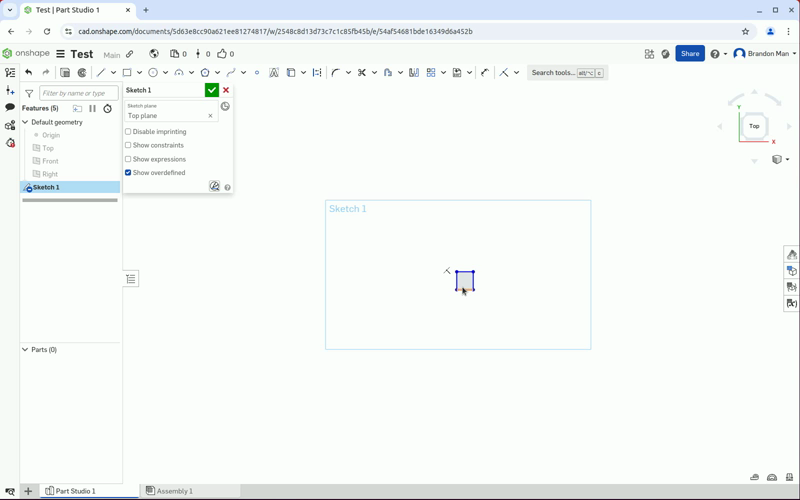
scroll(6)
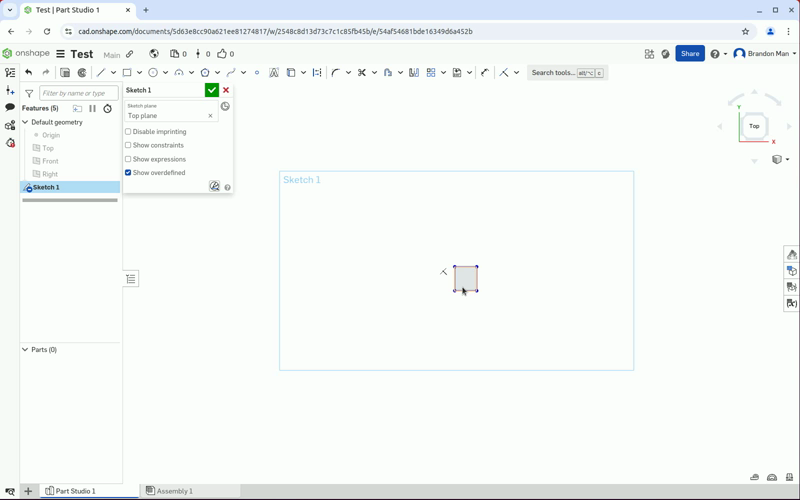
scroll(6)
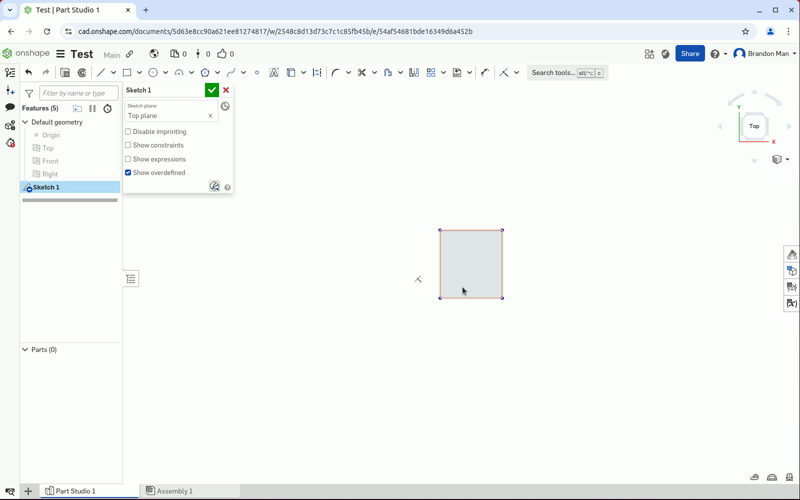
click(462, 286)
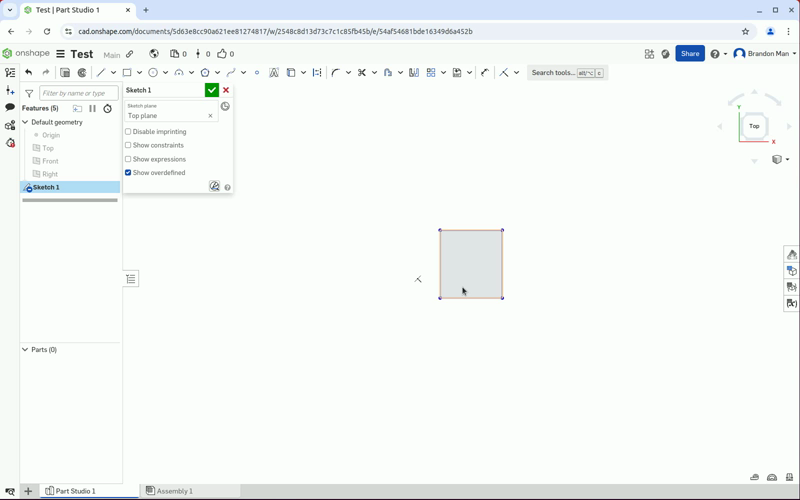
scroll(-6)
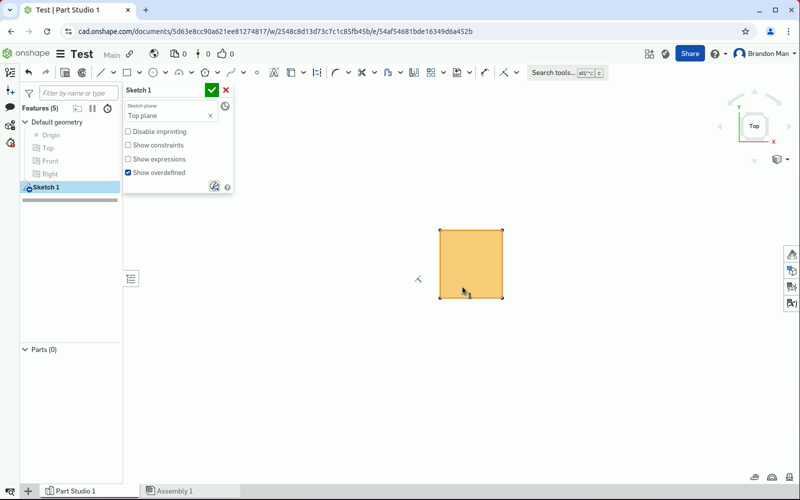
scroll(-6)
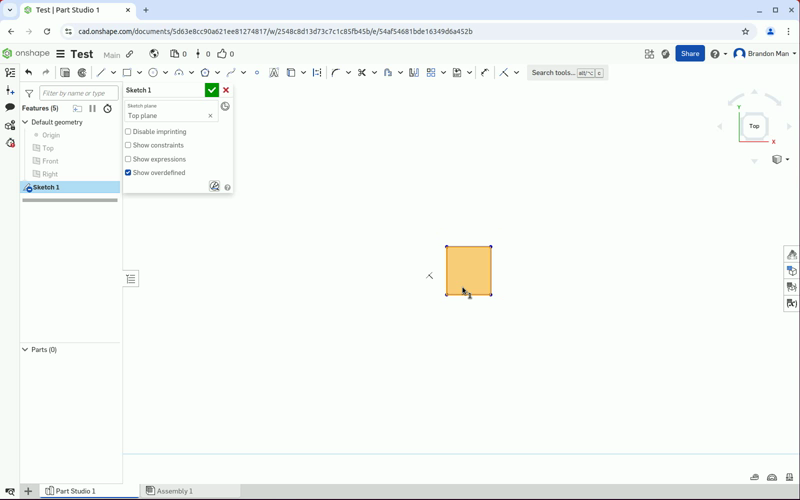
scroll(-6)
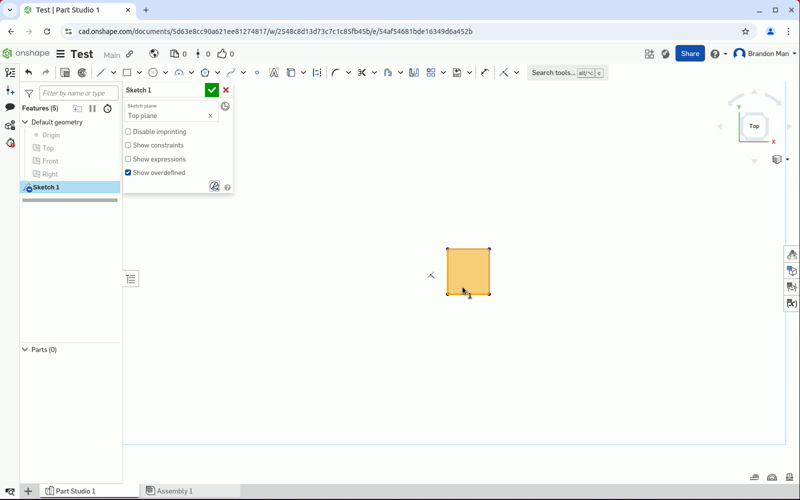
scroll(-6)
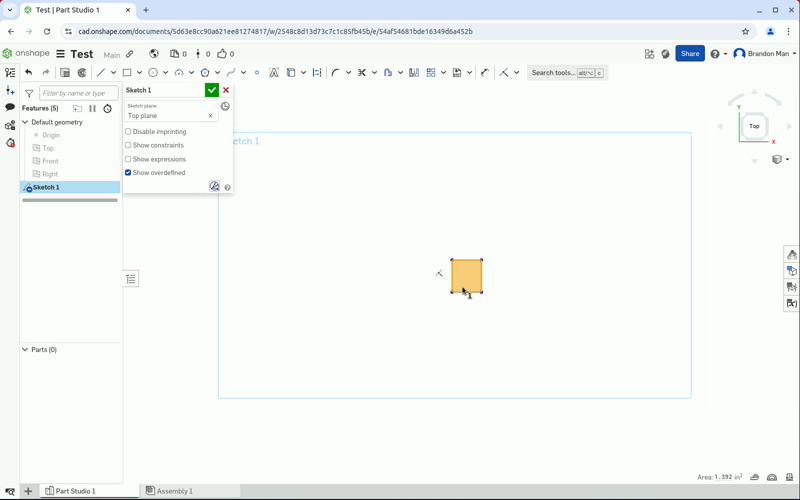
scroll(-6)
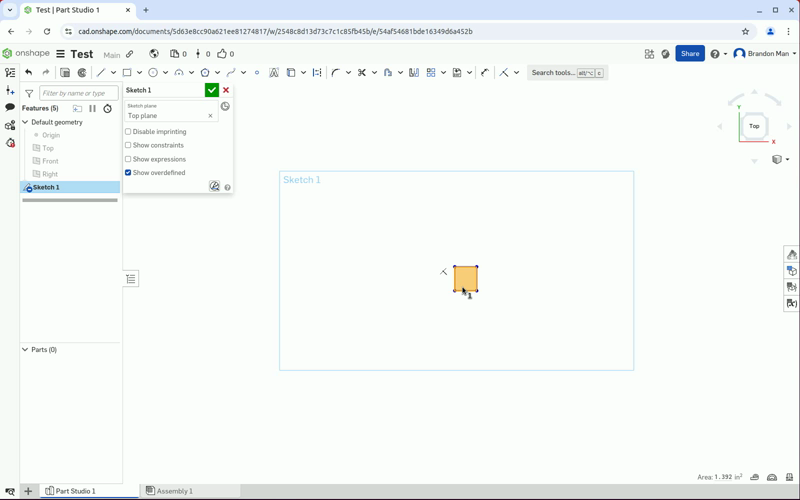
scroll(-6)
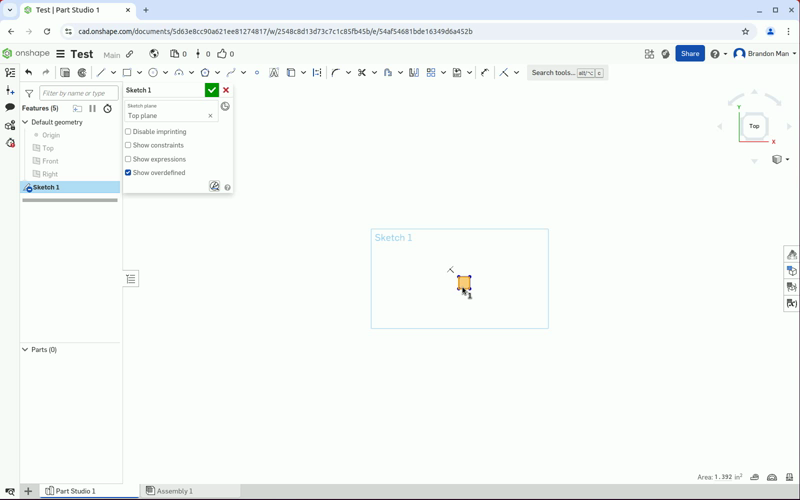
scroll(-6)
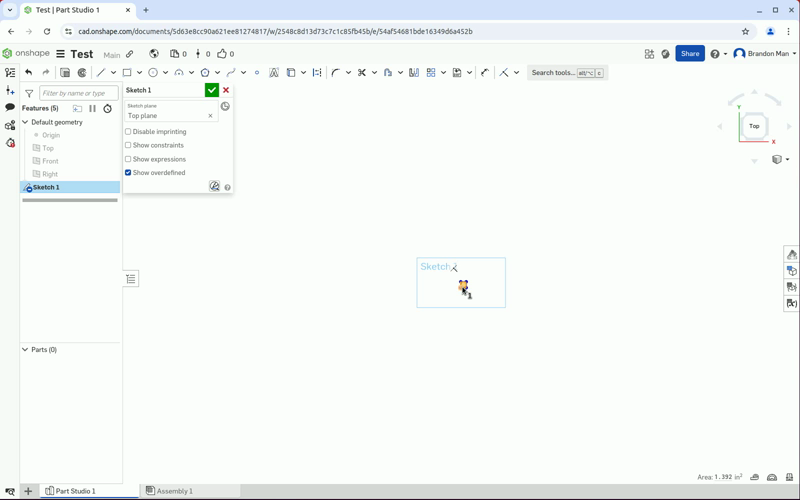
mouse_move(73, 352)
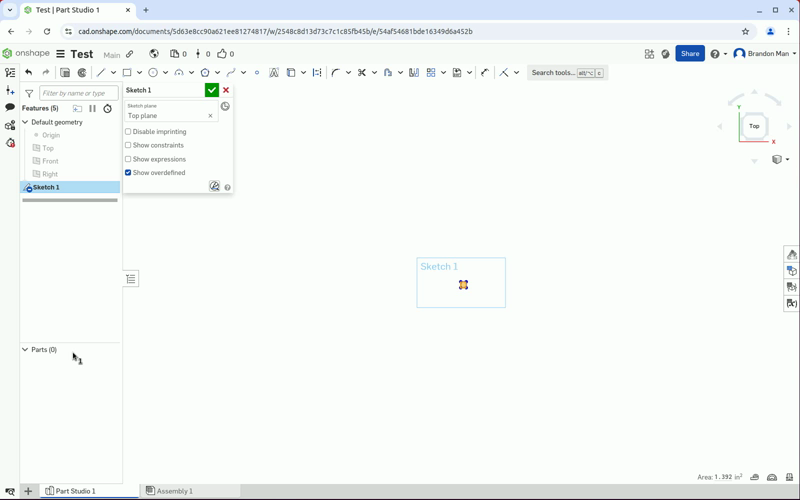
key(shift+y)
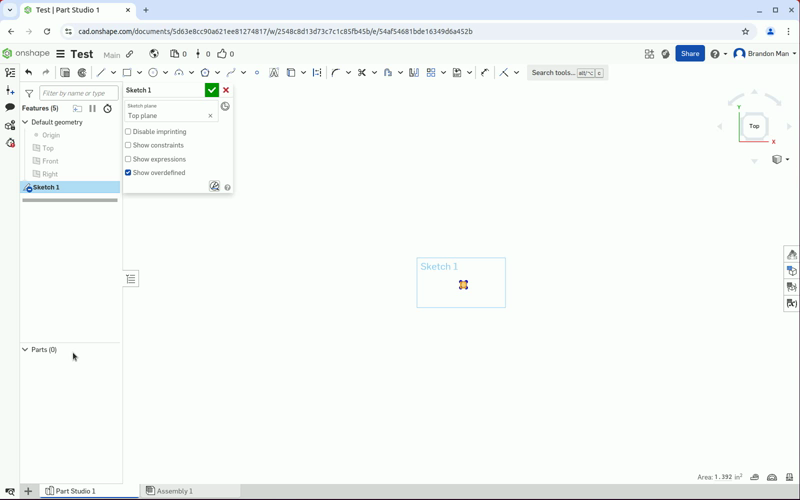
key(shift+e)
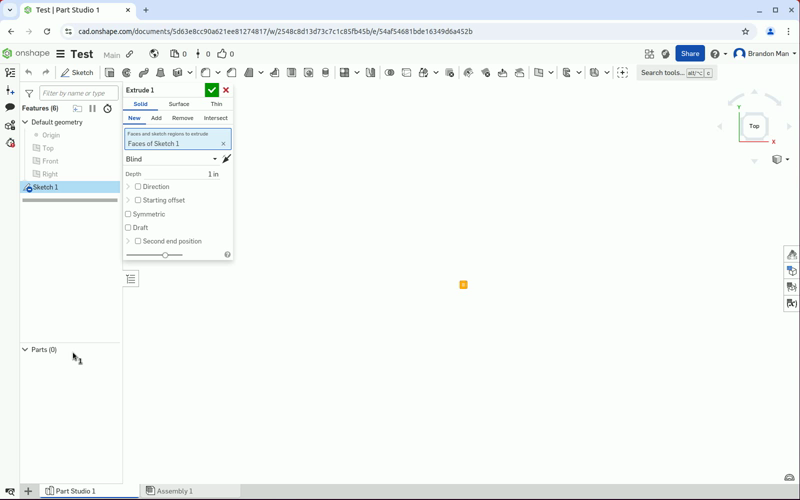
mouse_move(143, 106)
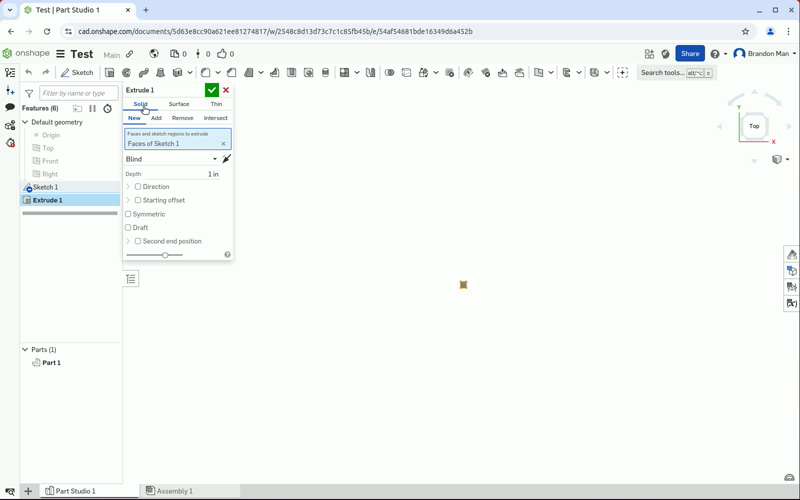
click(143, 106)
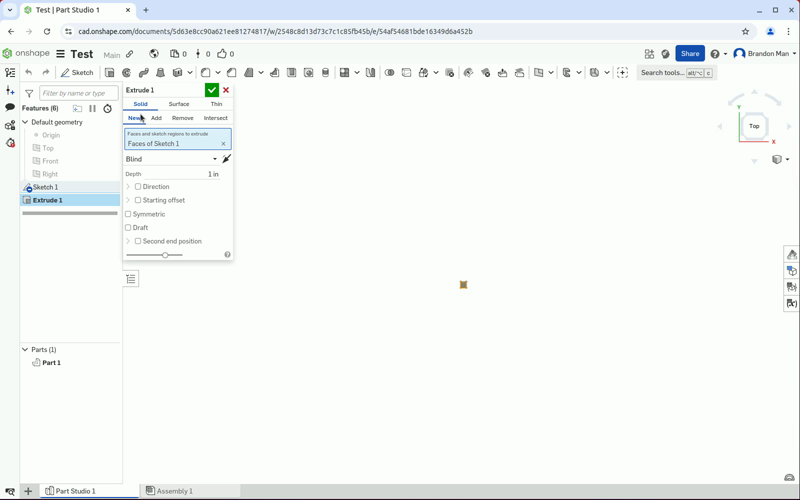
mouse_move(137, 120)
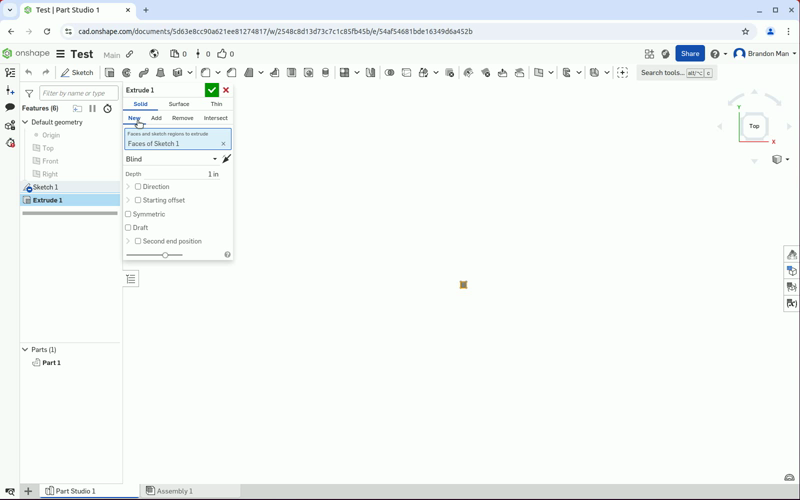
click(137, 120)
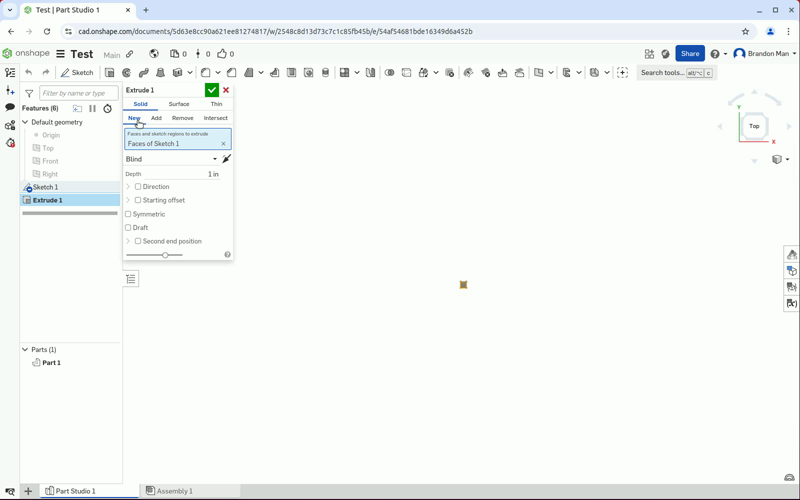
key(tab, 4)
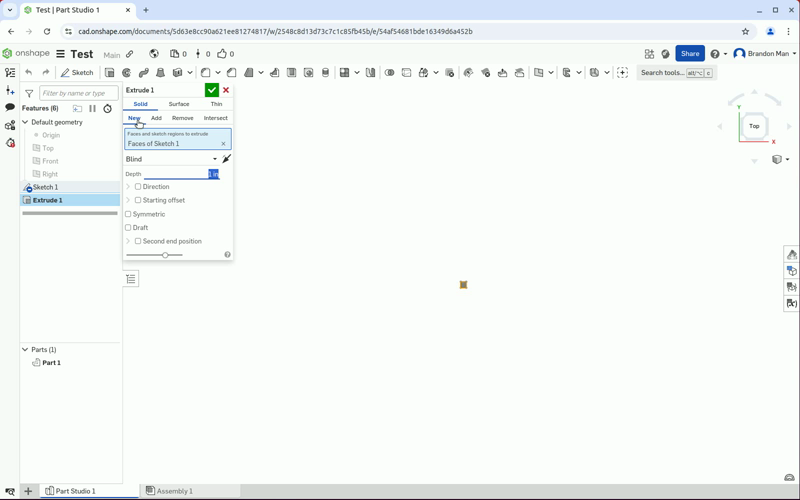
text(19.016)
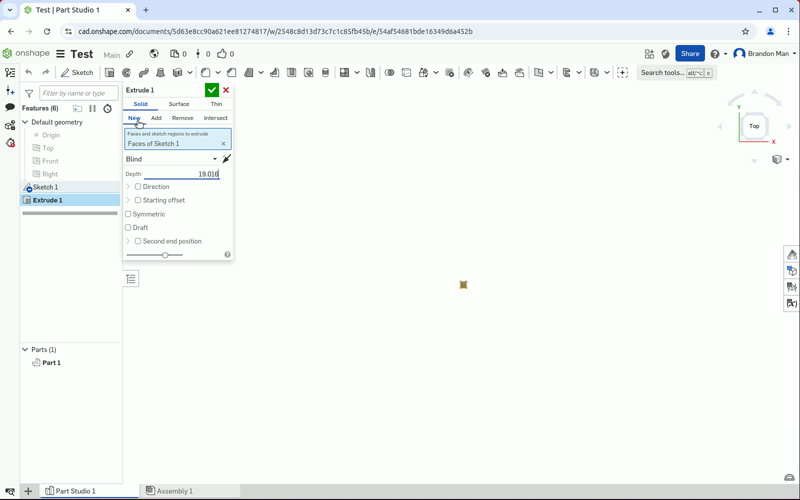
key(enter)
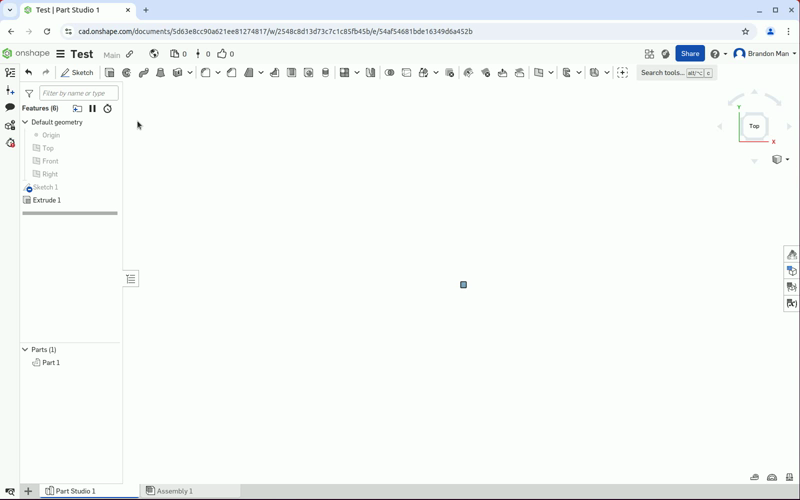
key(shift+h)
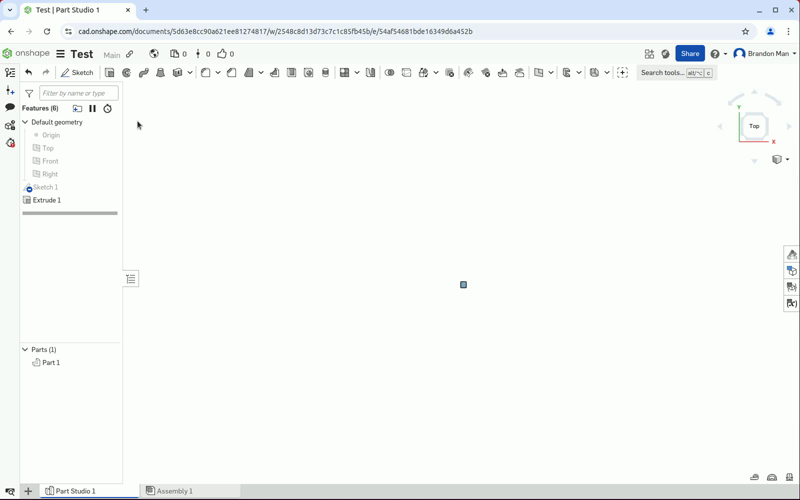
key(shift+h)
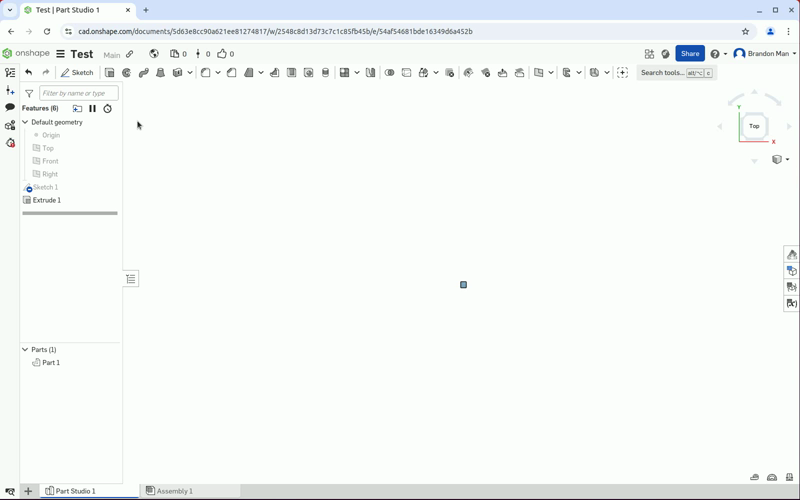
mouse_move(73, 189)
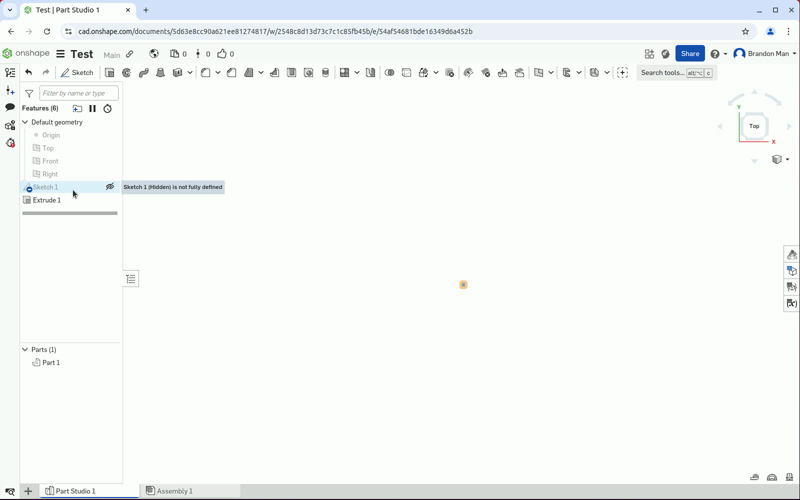
click(73, 189)
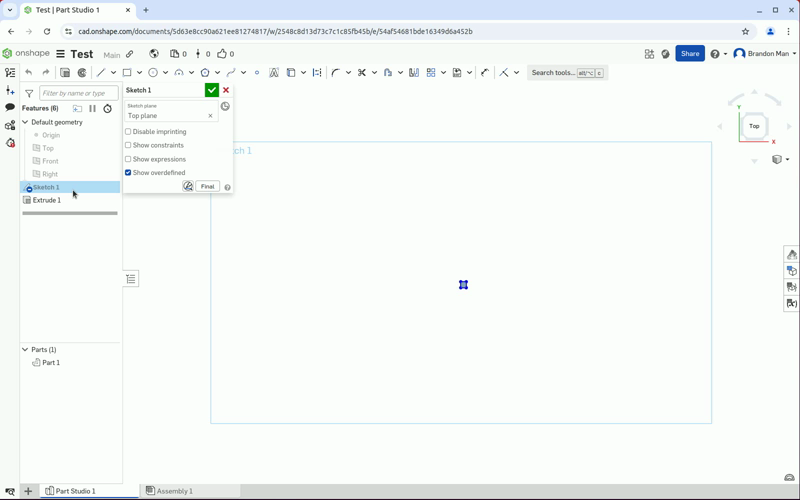
mouse_move(229, 92)
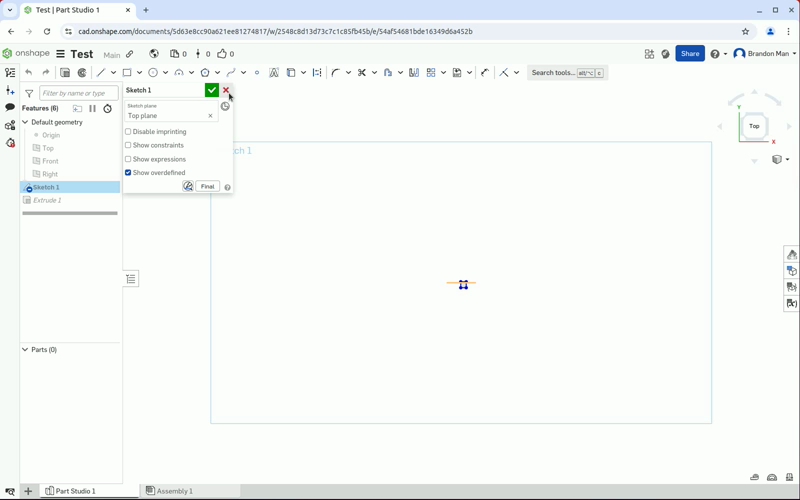
click(229, 92)
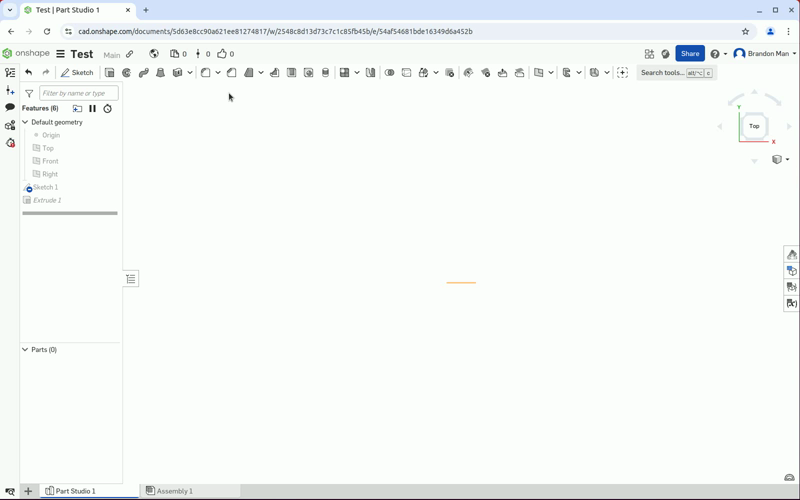
mouse_move(73, 352)
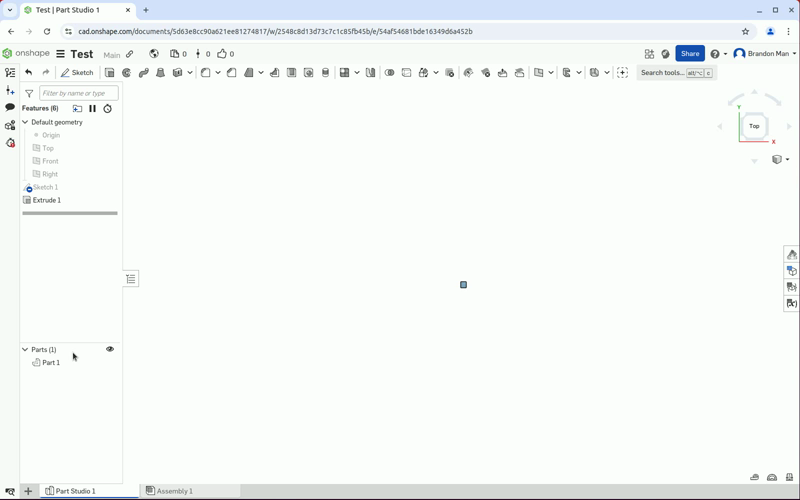
key(y)
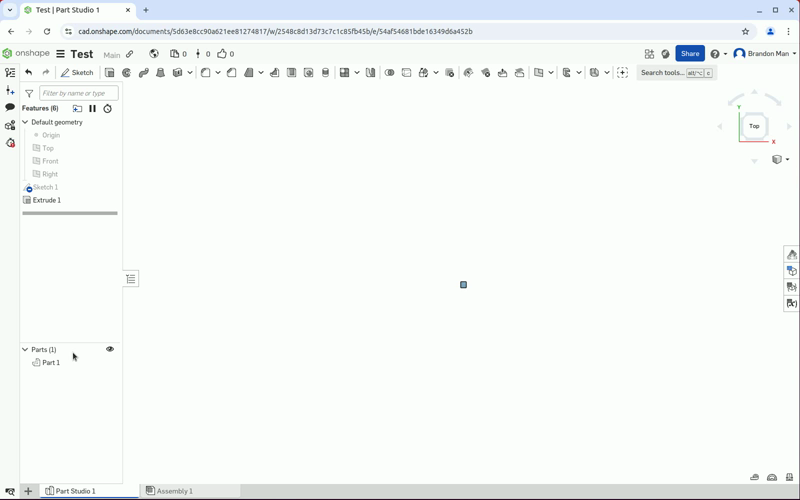
key(shift+p)
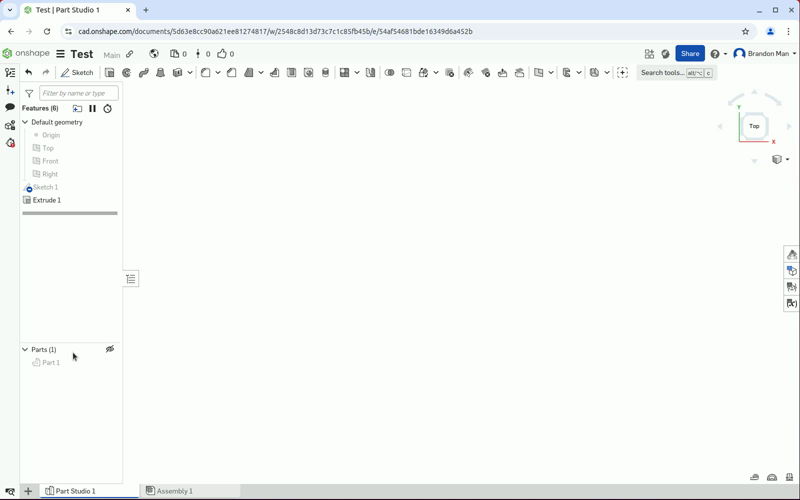
key(space)
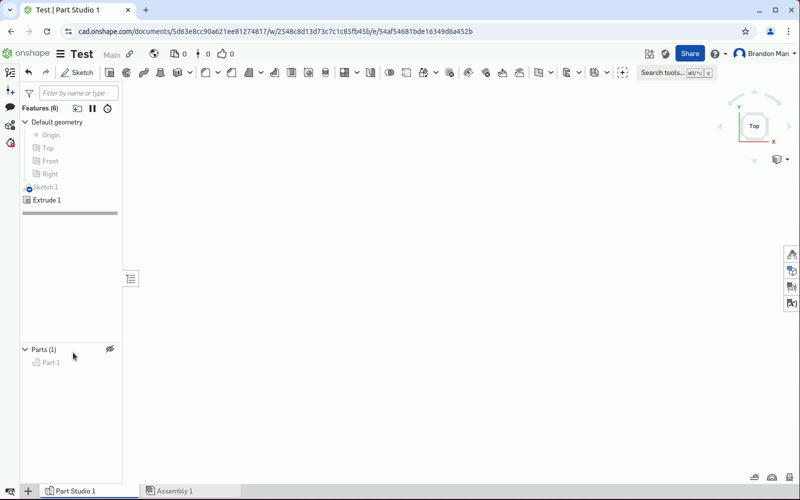
key_down(shift)
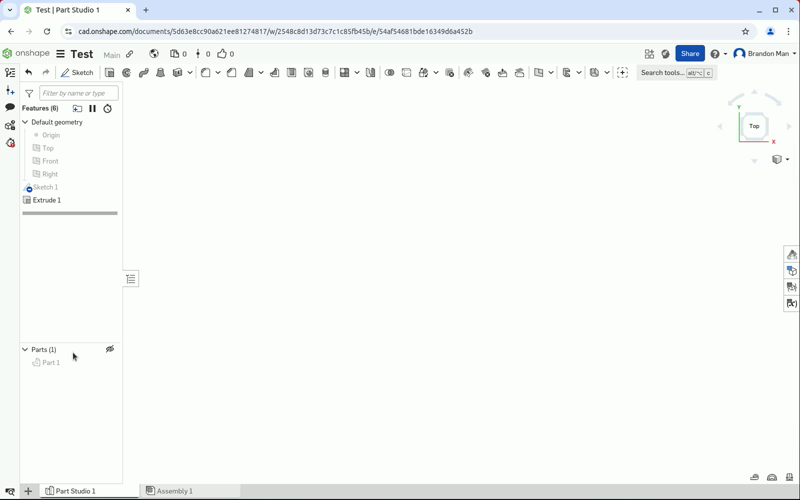
key(up)
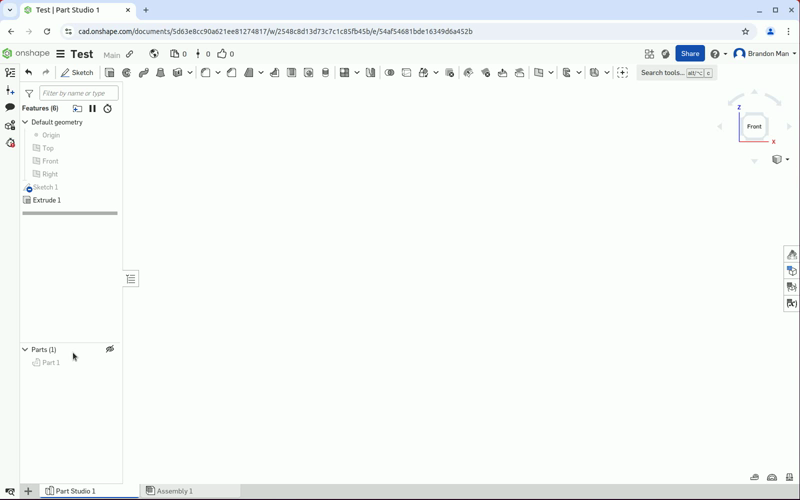
key_up(shift)
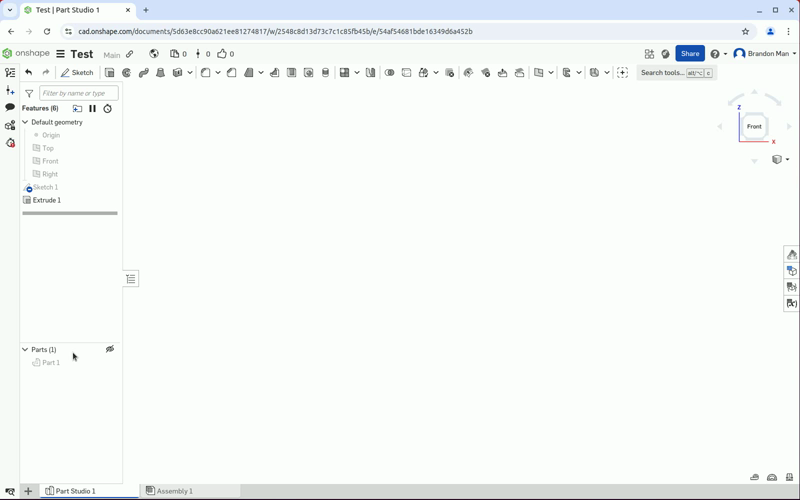
mouse_move(73, 352)
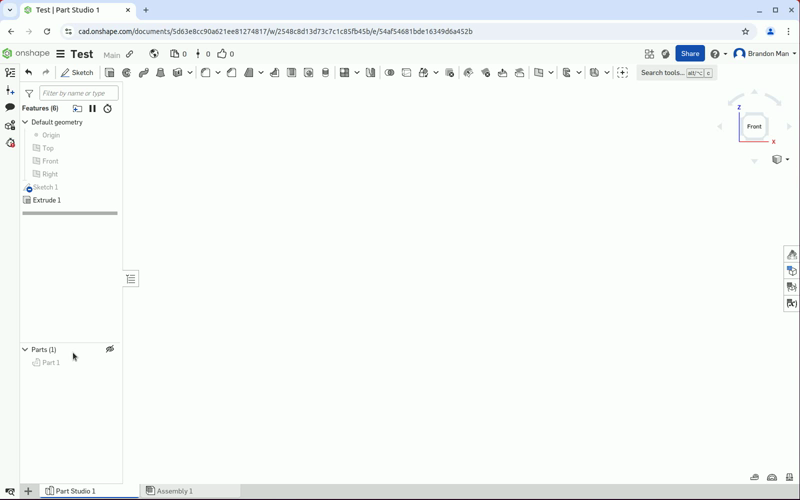
key(shift+y)
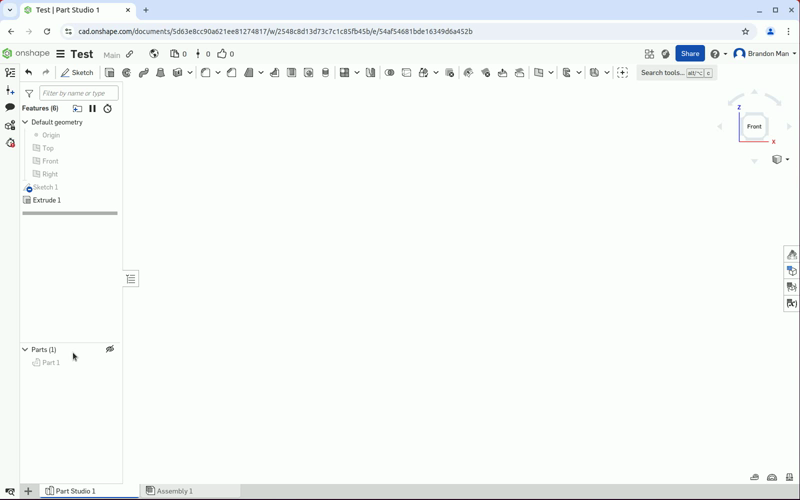
key(shift+s)
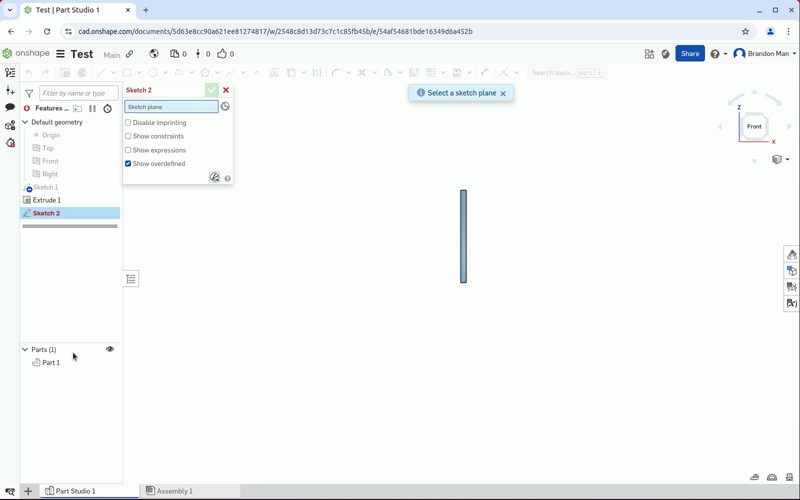
mouse_move(73, 163)
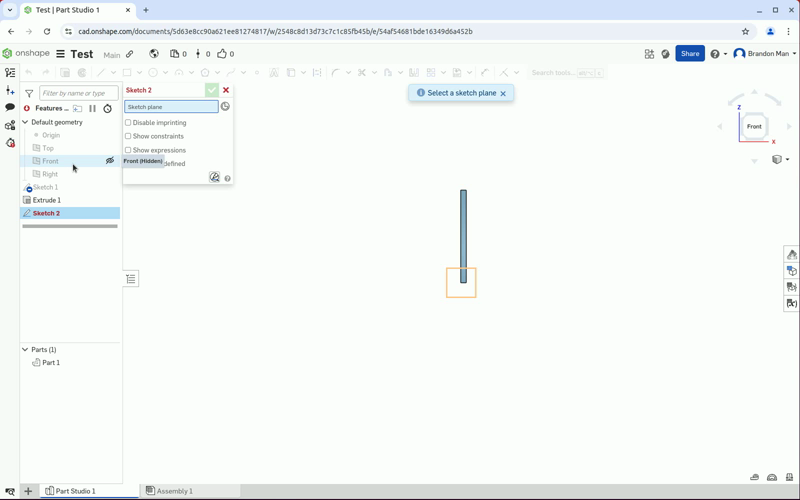
click(73, 163)
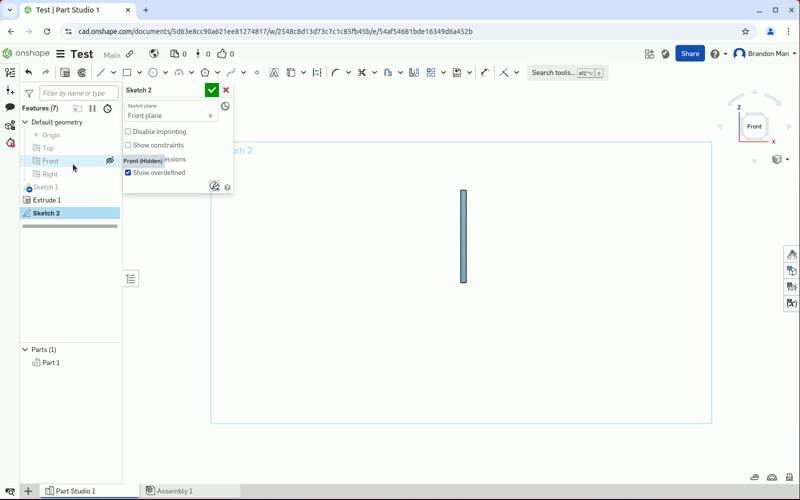
mouse_move(73, 352)
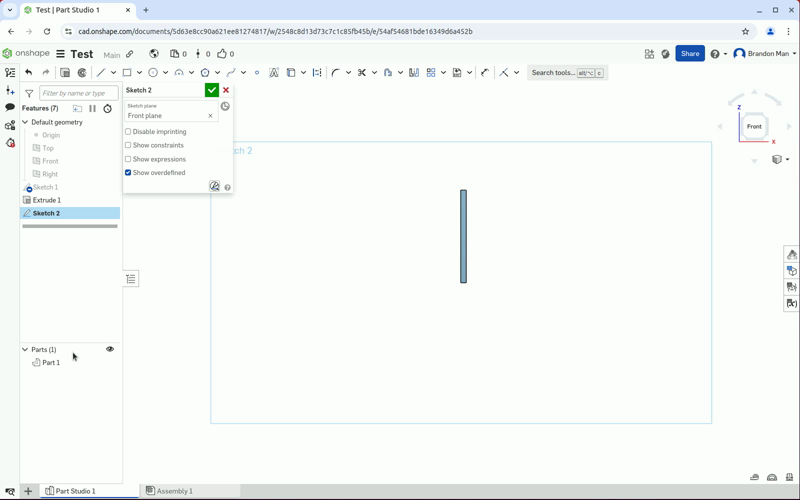
key(y)
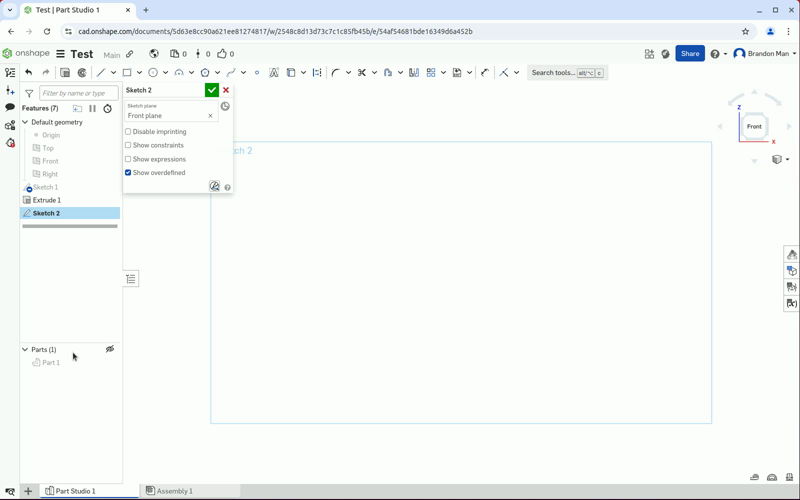
key(l)
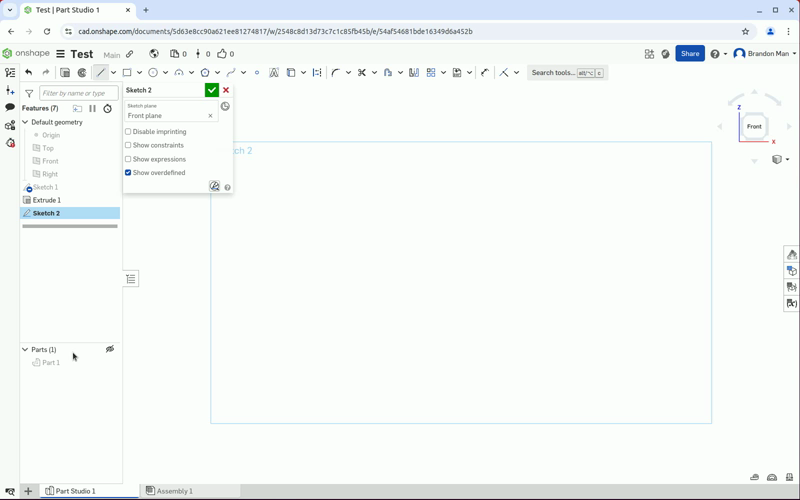
key_down(shift)
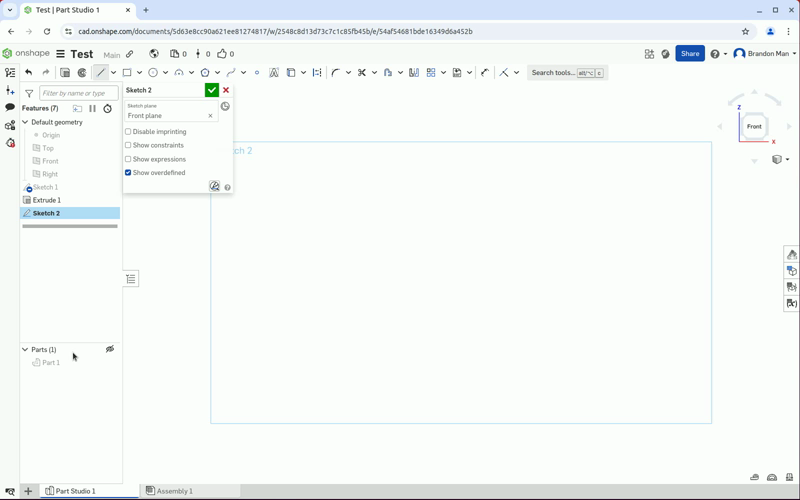
mouse_move(409, 196)
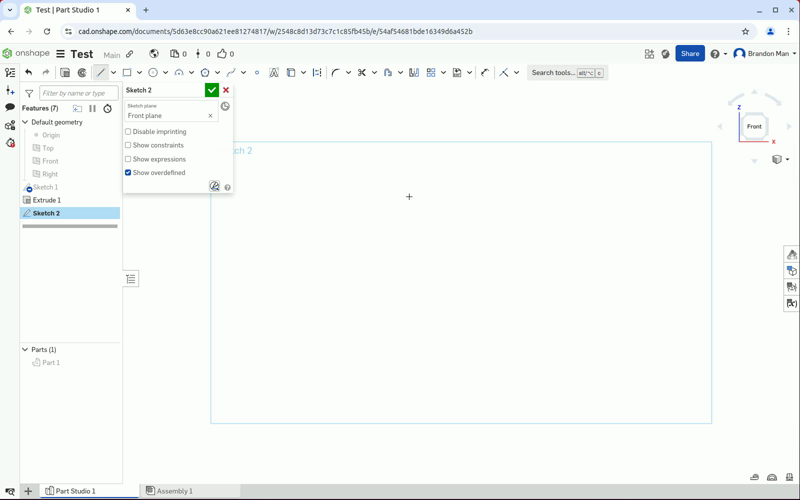
click(409, 196)
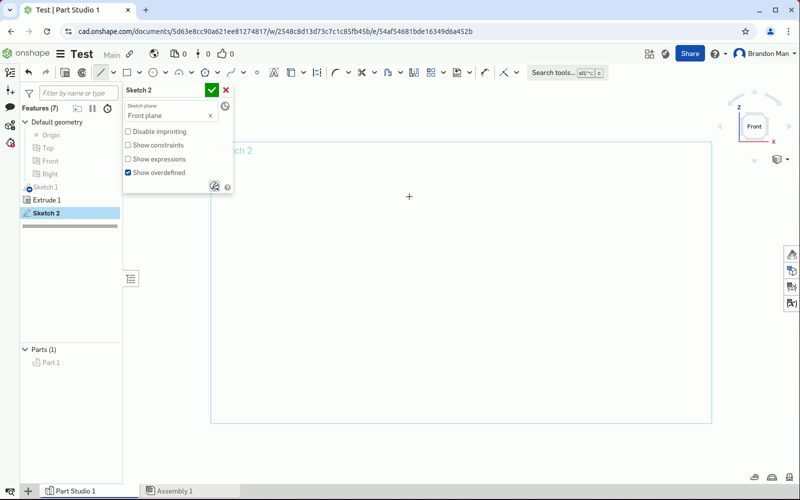
key_up(shift)
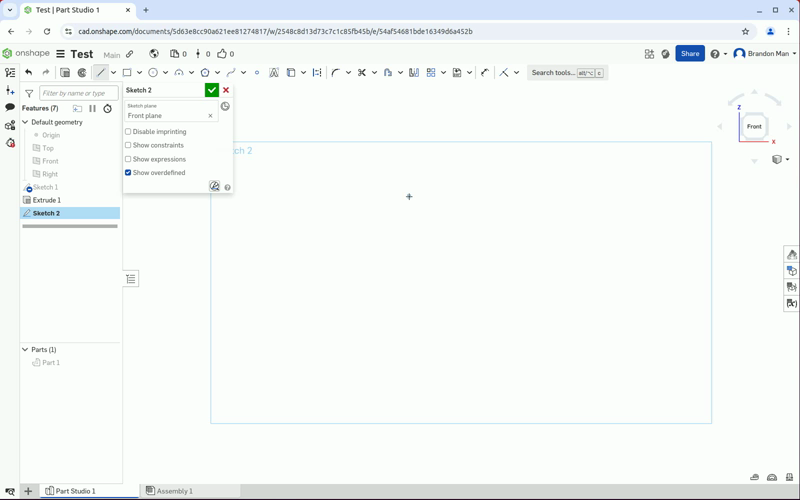
key_down(shift)
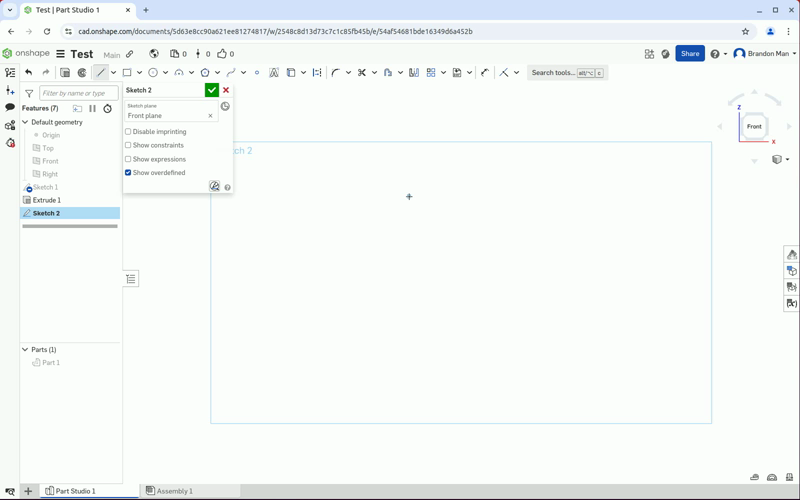
mouse_move(439, 196)
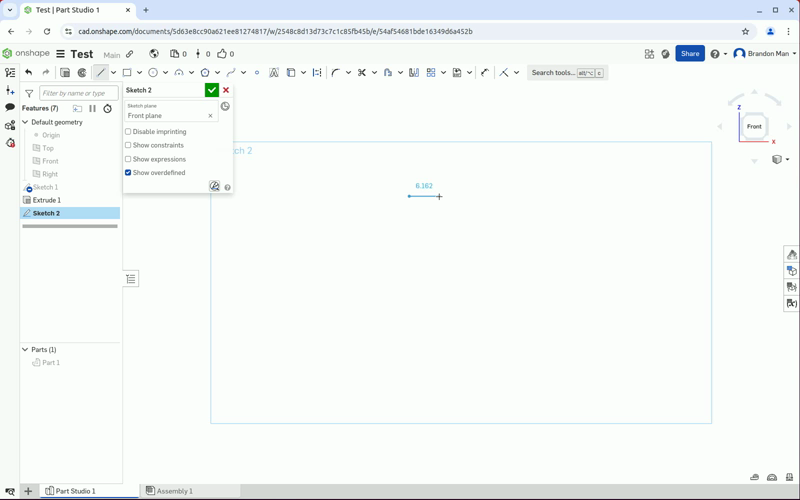
mouse_move(461, 196)
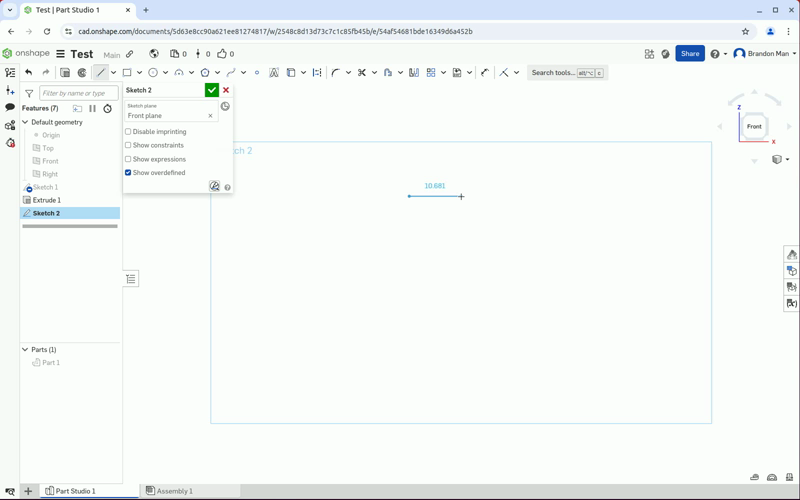
click(461, 196)
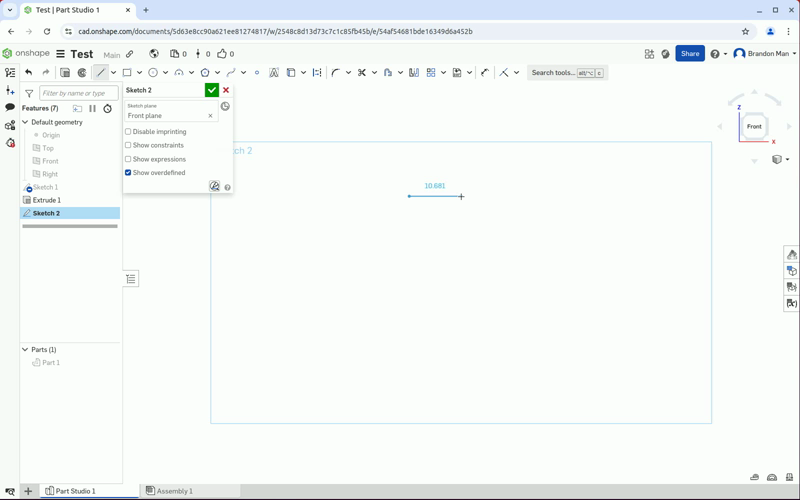
key_up(shift)
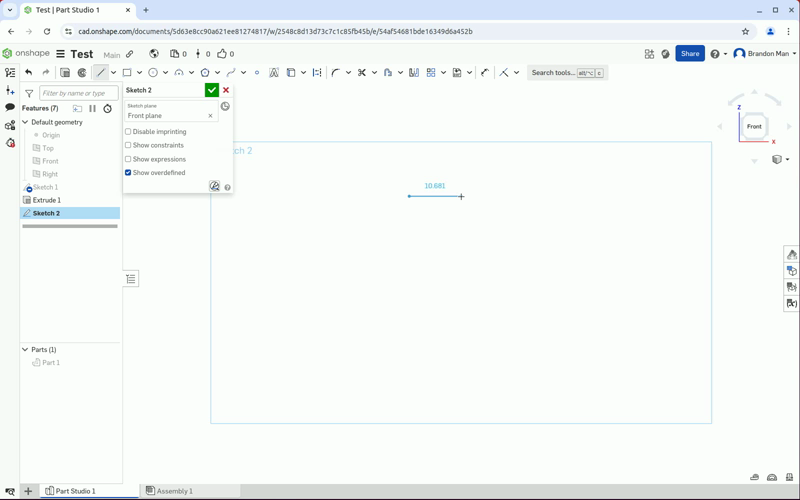
key_down(shift)
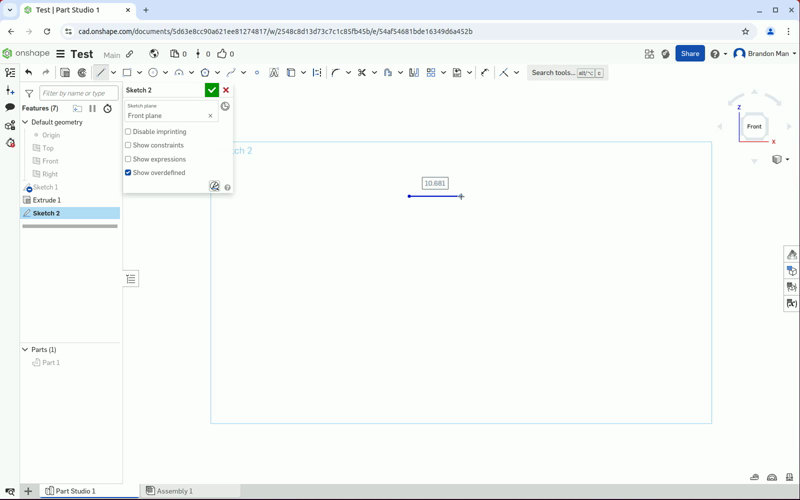
mouse_move(491, 196)
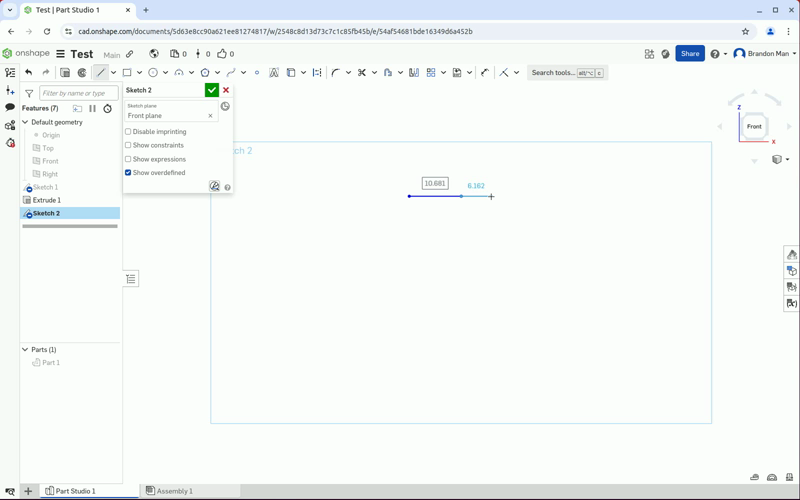
mouse_move(461, 190)
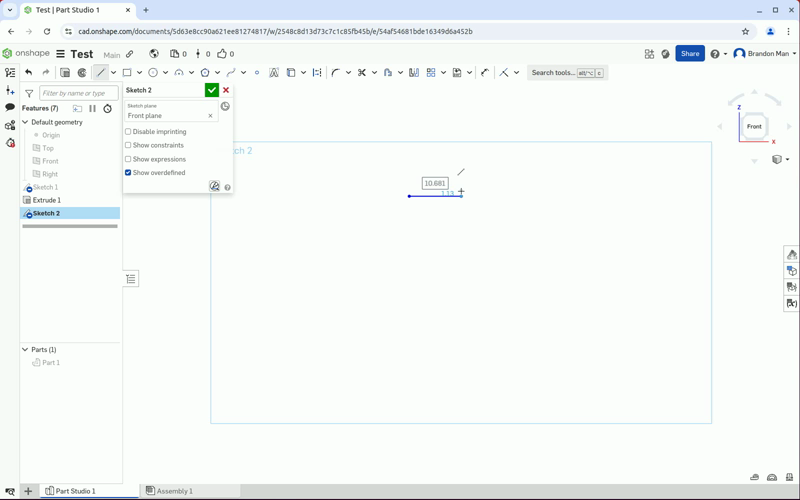
scroll(6)
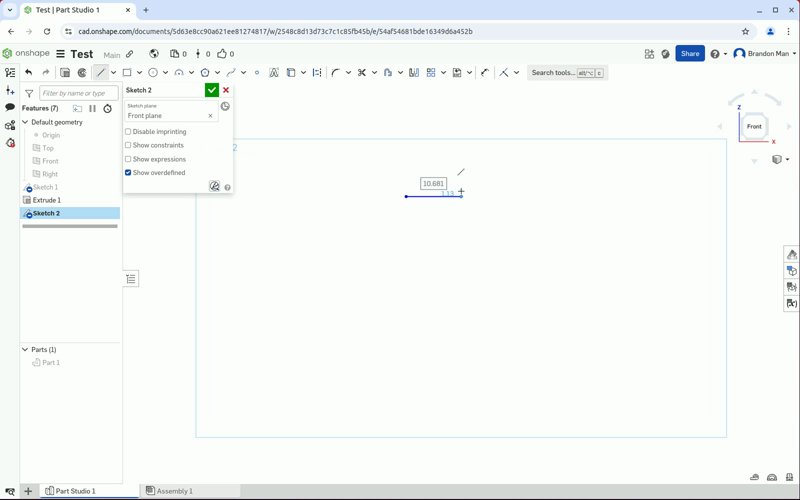
scroll(6)
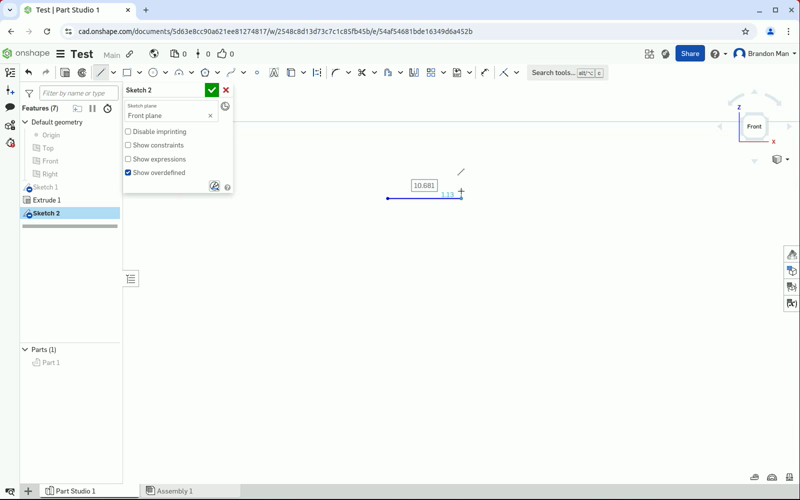
scroll(6)
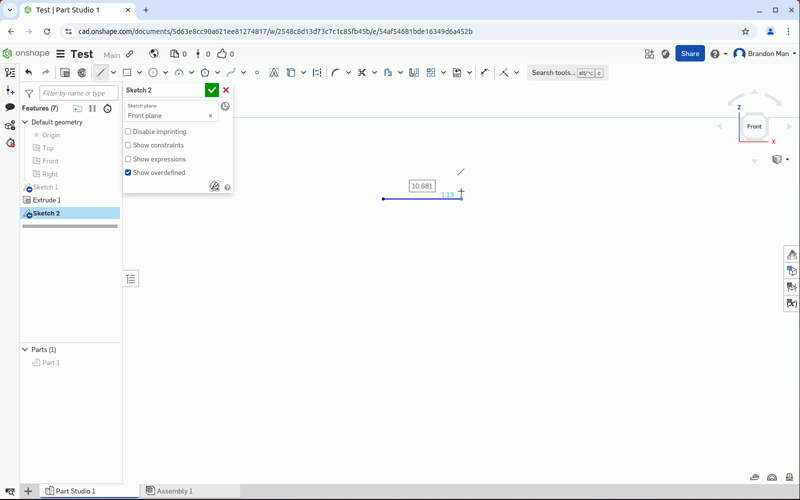
scroll(6)
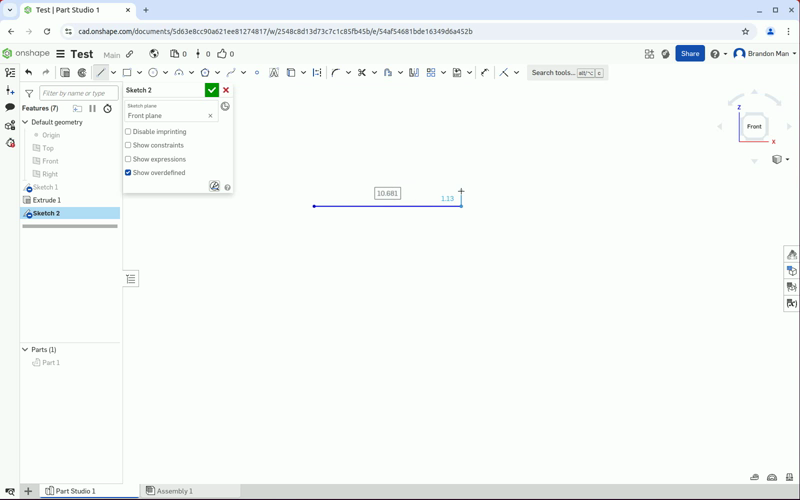
scroll(6)
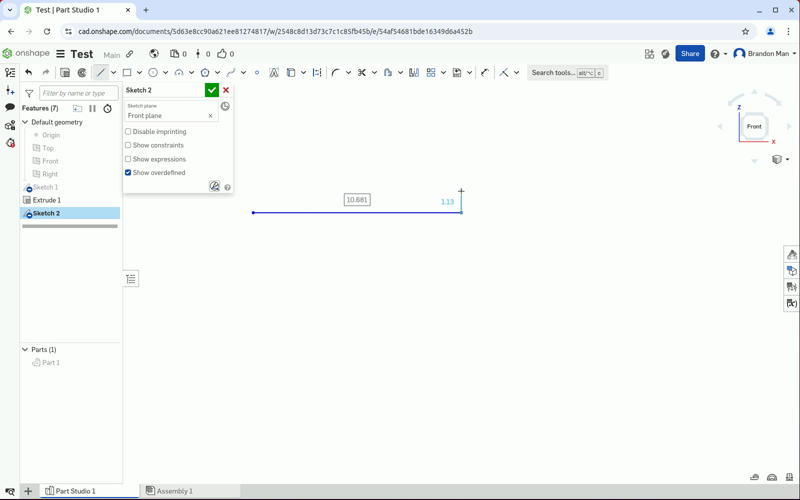
scroll(6)
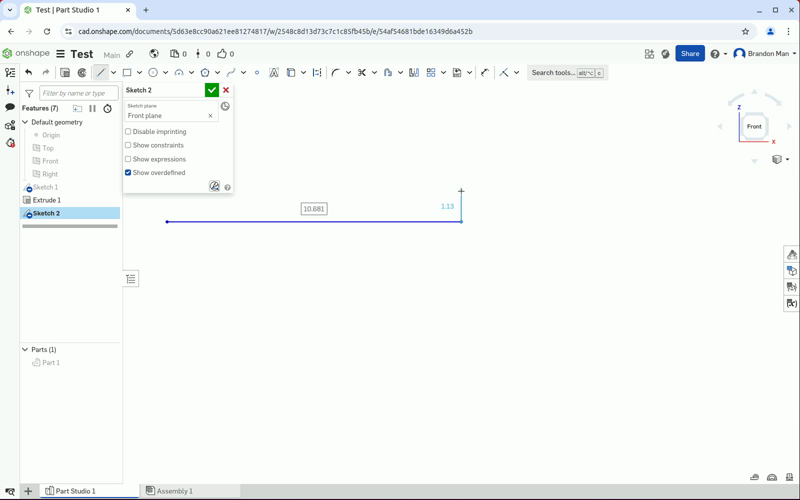
scroll(6)
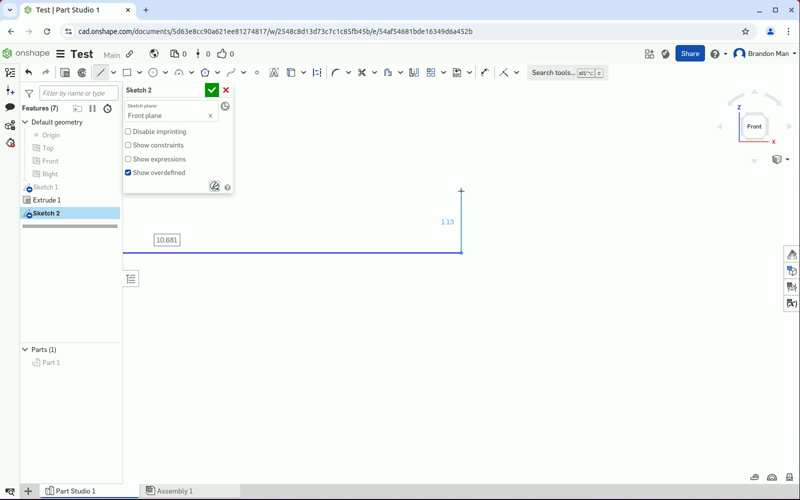
click(461, 190)
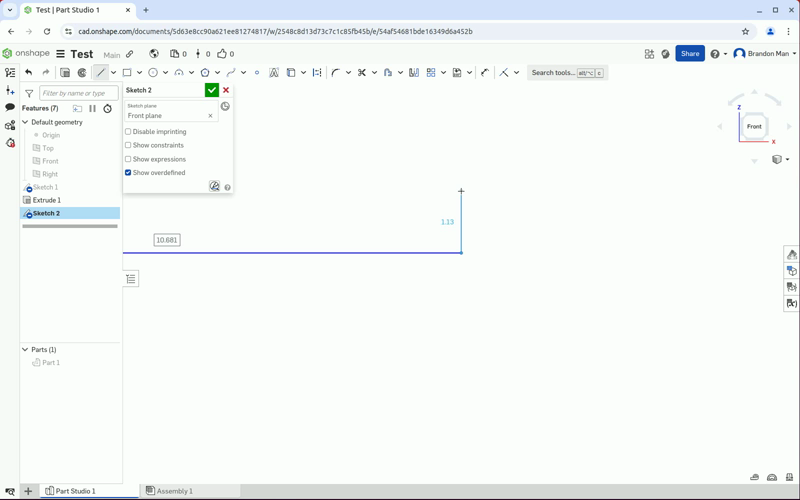
scroll(-6)
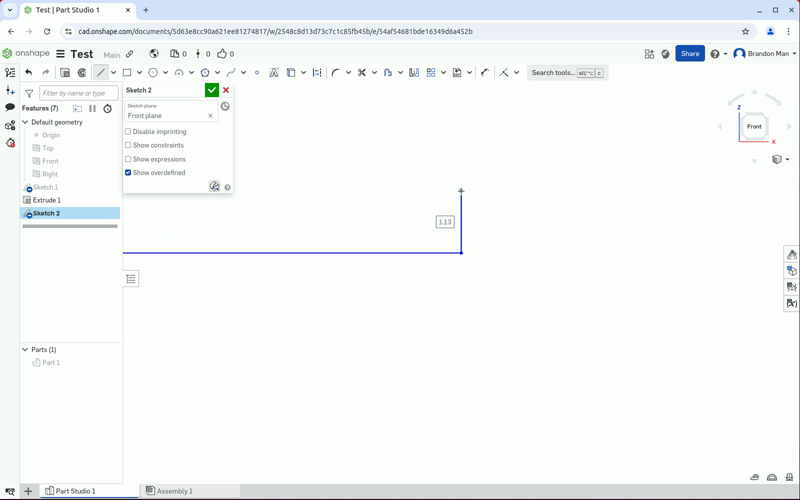
scroll(-6)
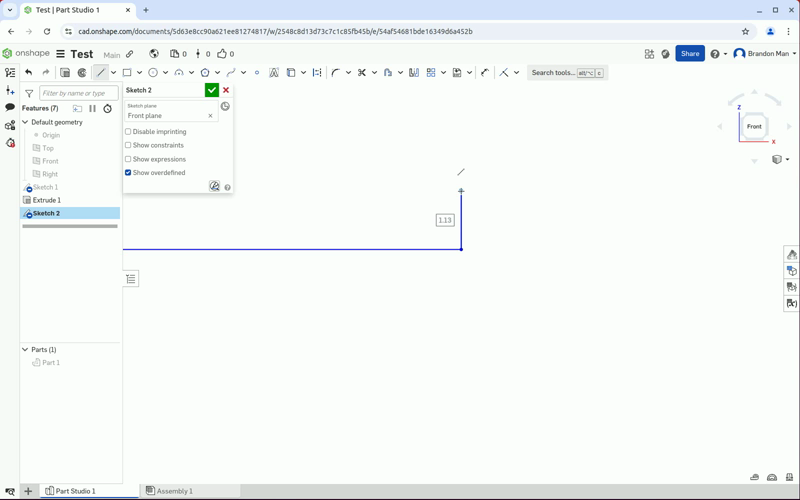
scroll(-6)
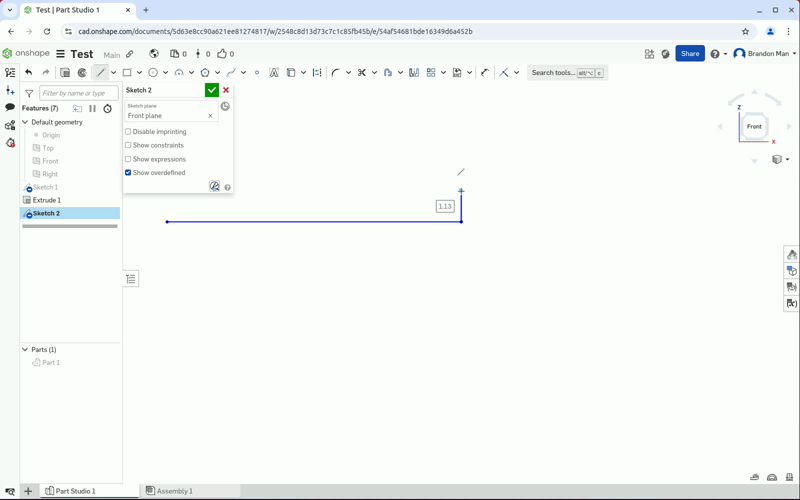
scroll(-6)
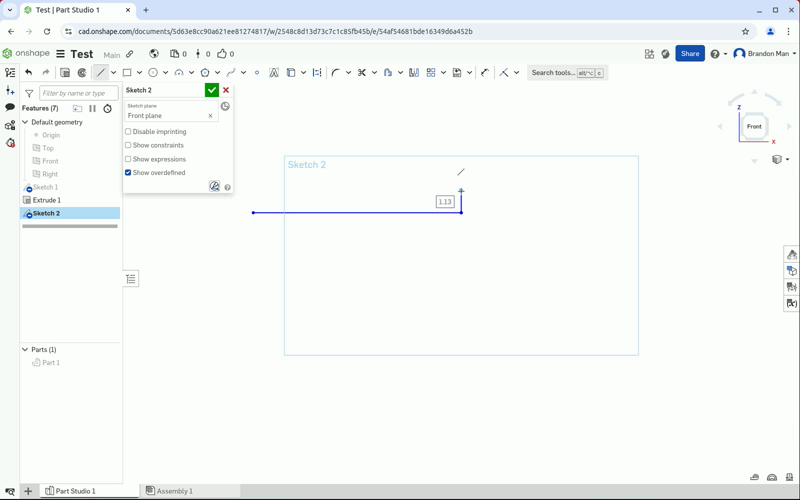
scroll(-6)
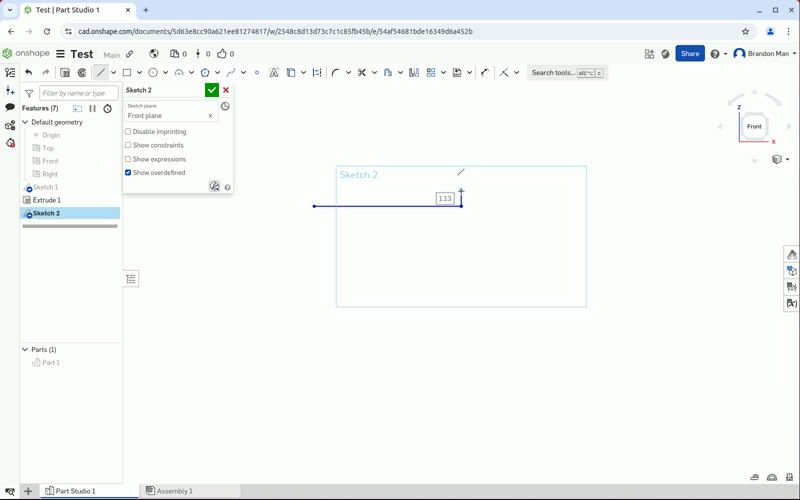
scroll(-6)
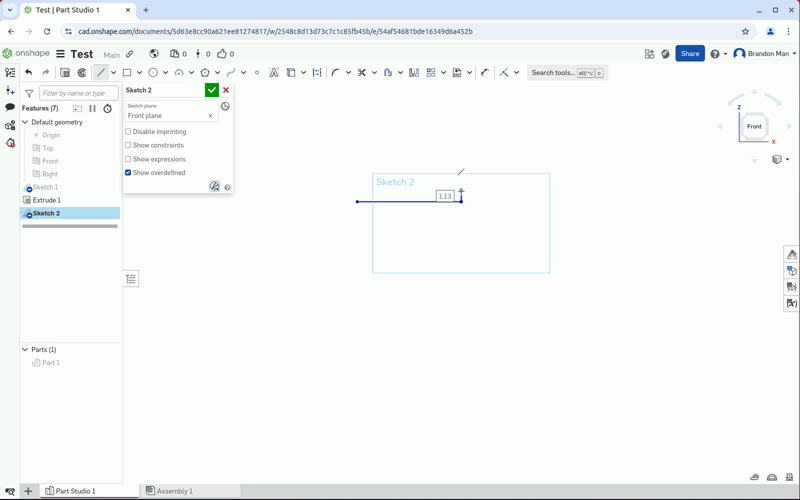
scroll(-6)
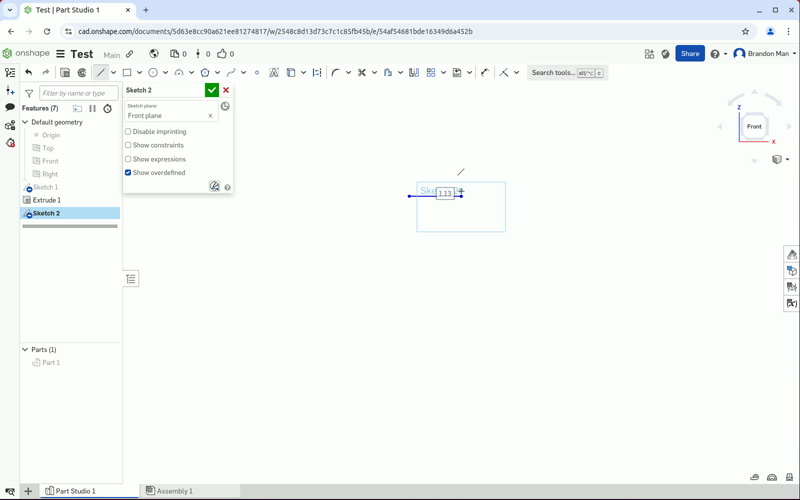
key_up(shift)
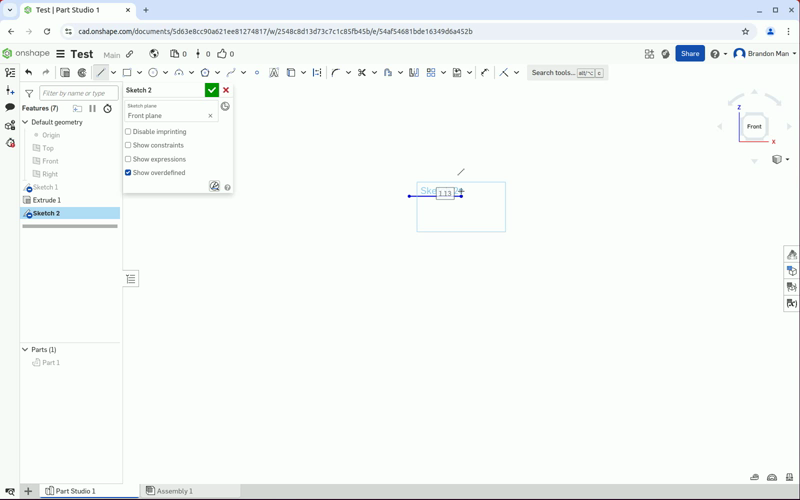
key_down(shift)
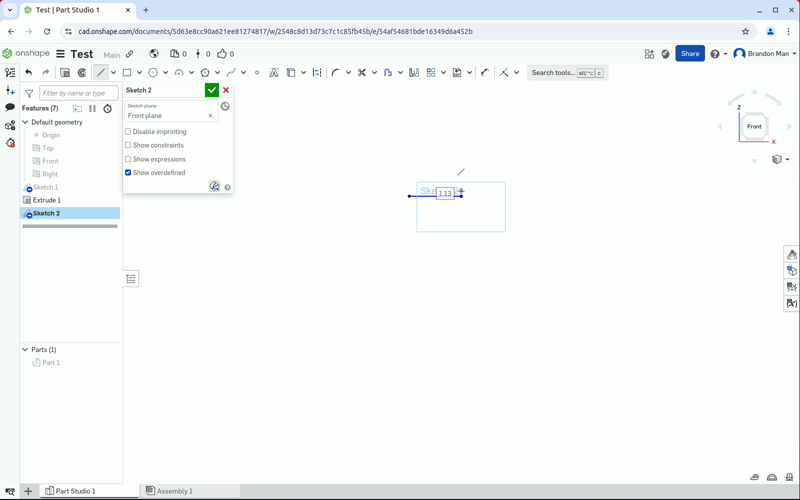
mouse_move(491, 190)
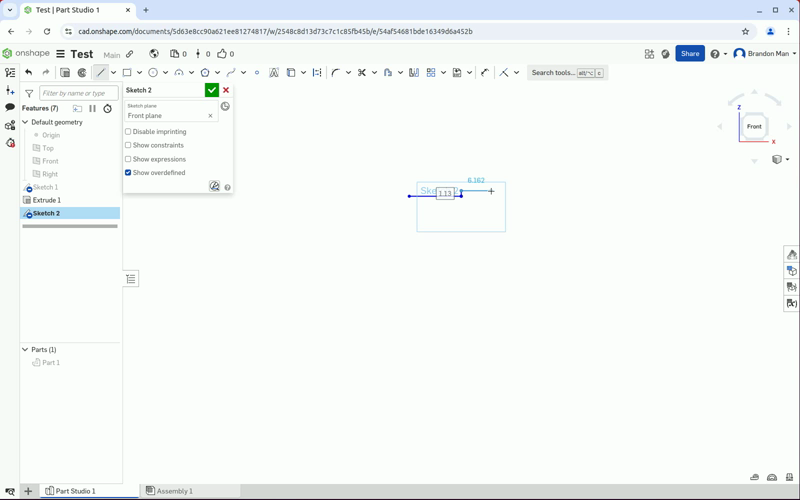
mouse_move(427, 190)
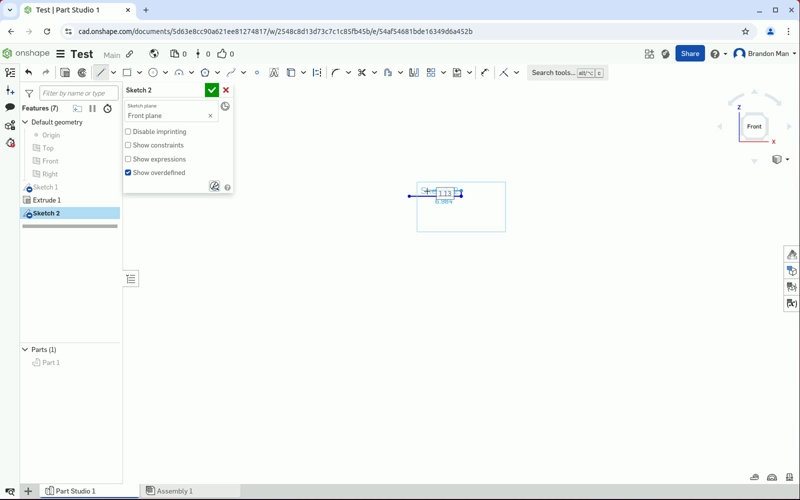
click(427, 190)
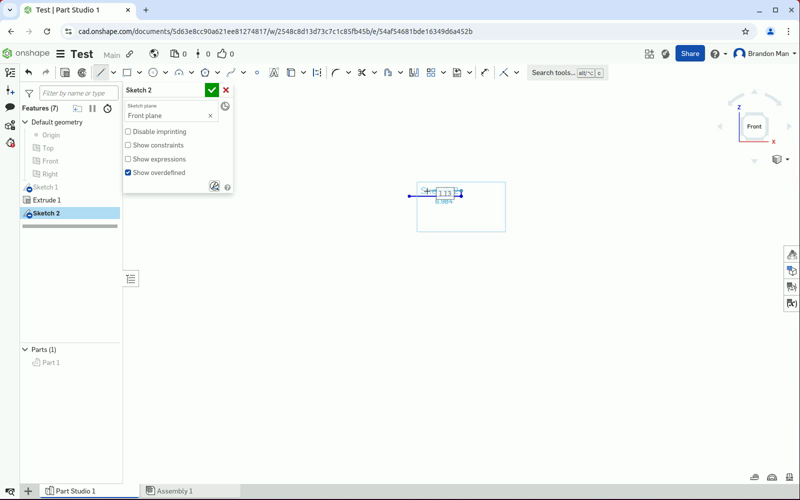
key_up(shift)
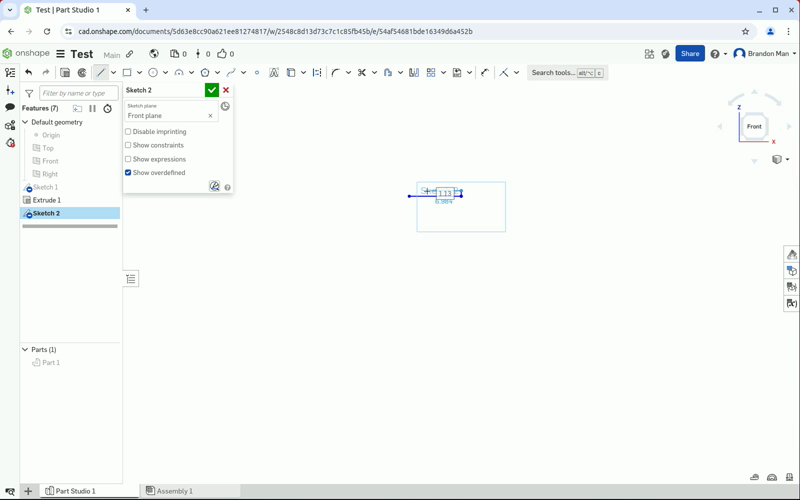
key(esc)
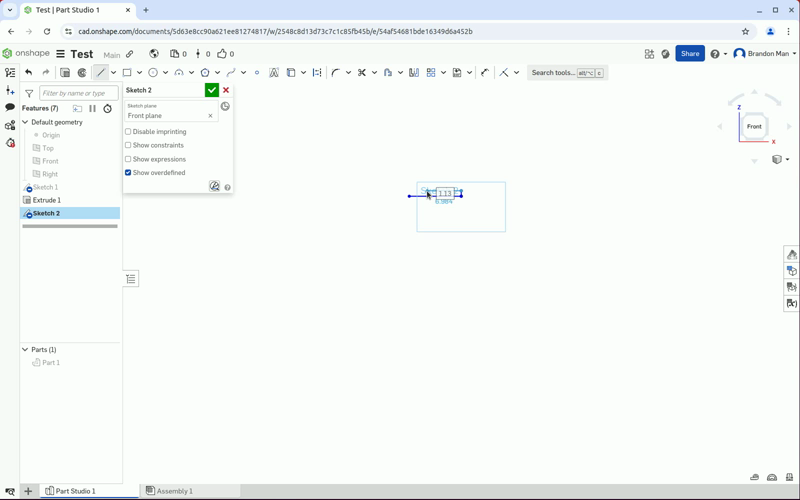
key(a)
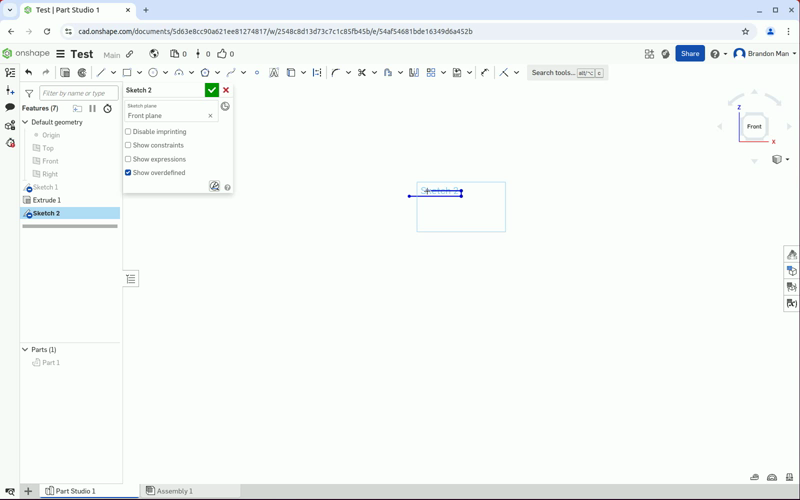
mouse_move(427, 190)
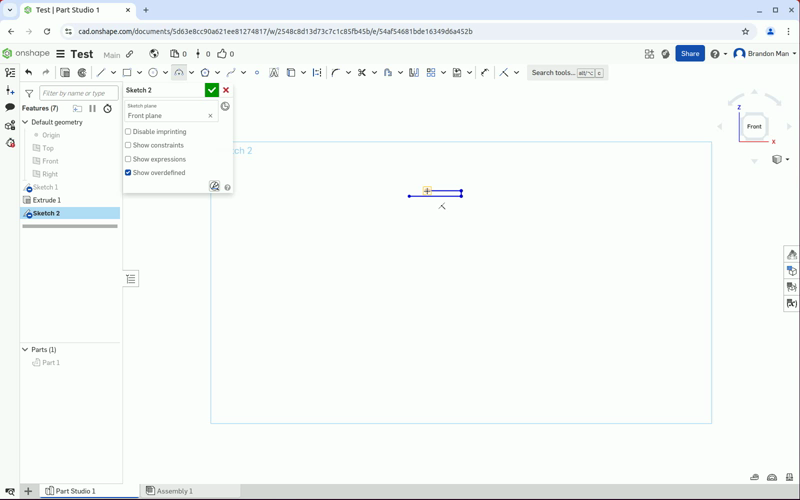
click(427, 190)
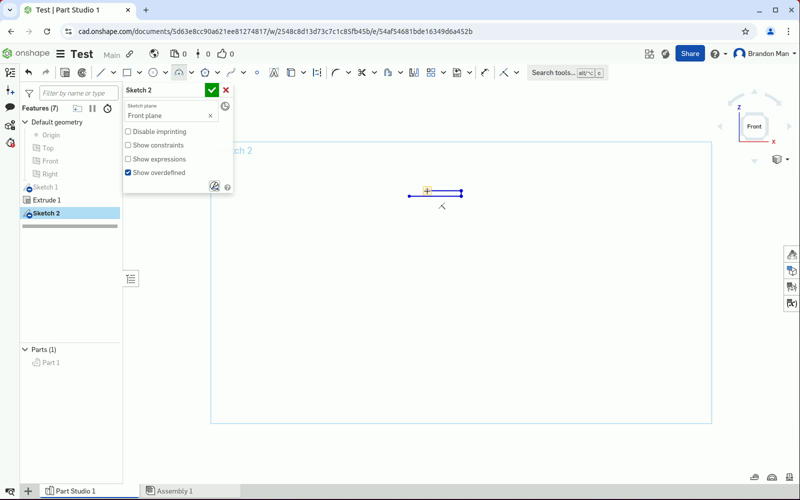
key_down(shift)
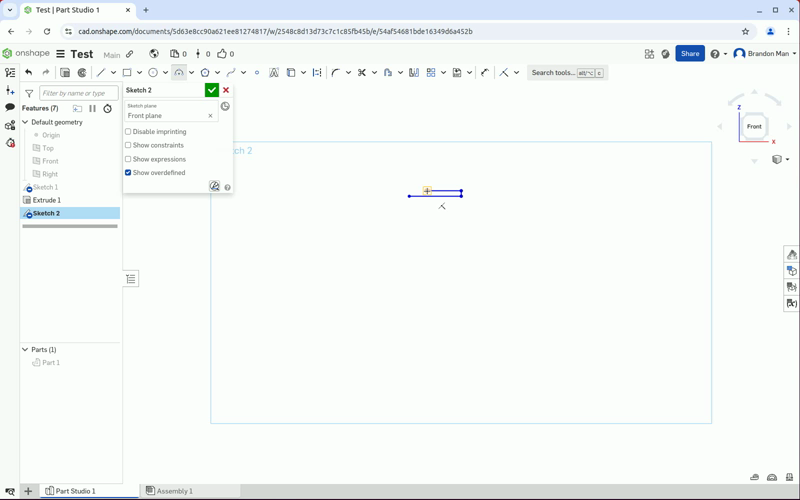
mouse_move(411, 169)
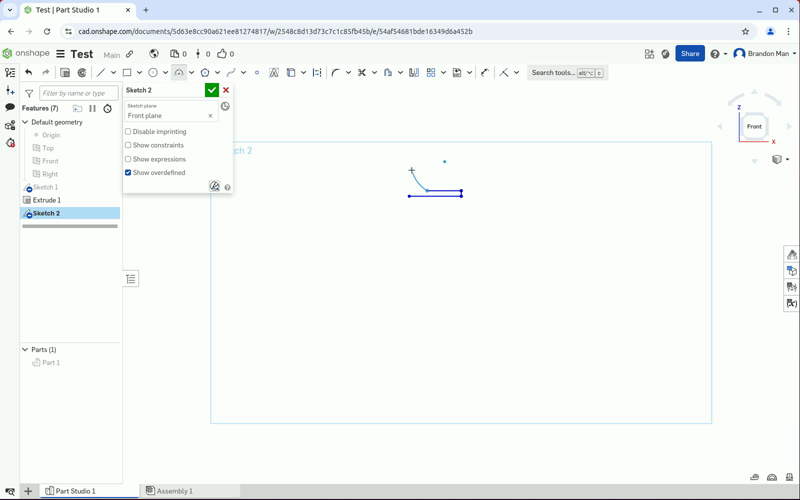
click(411, 169)
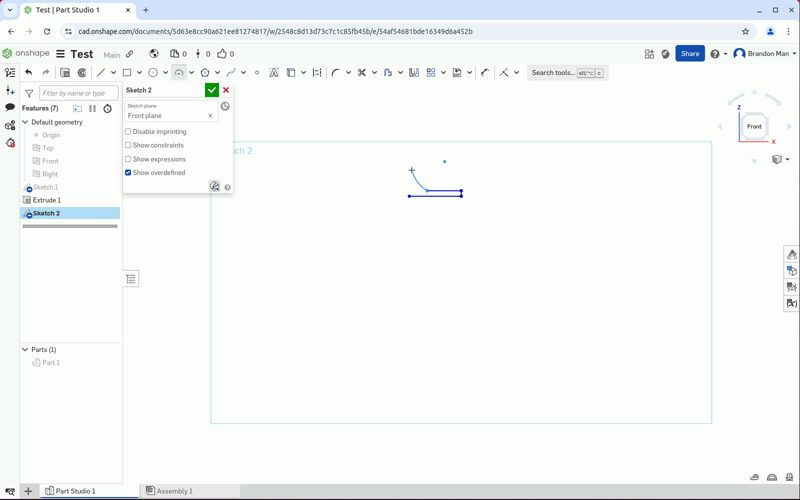
mouse_move(417, 181)
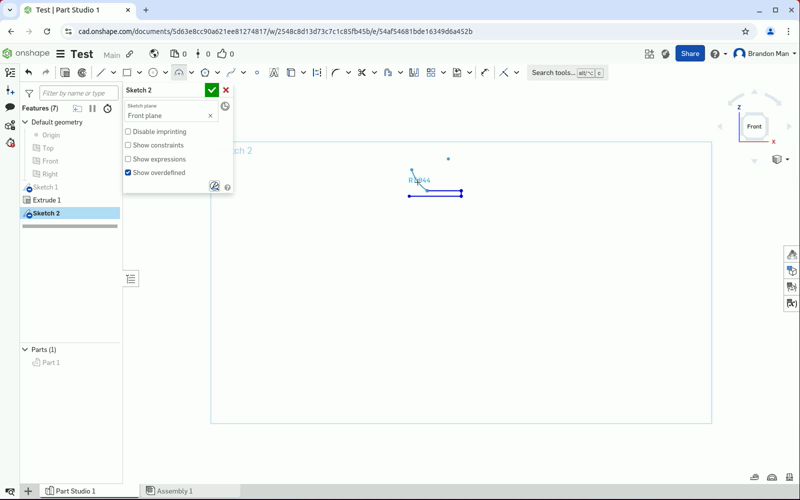
click(417, 181)
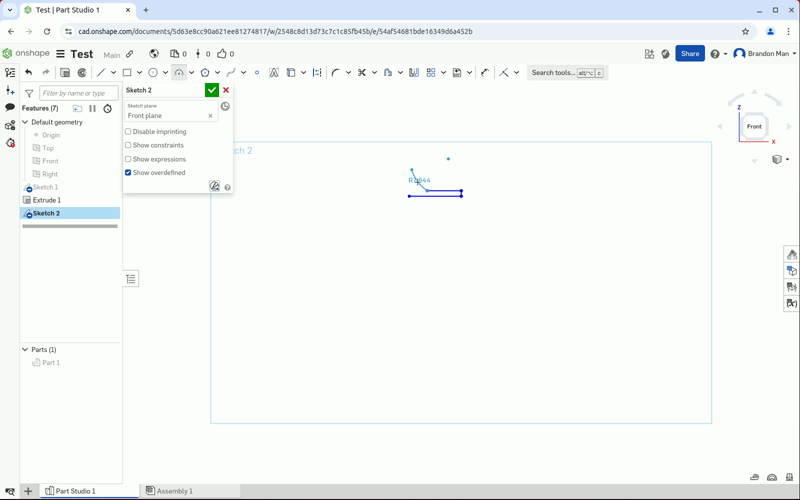
key_up(shift)
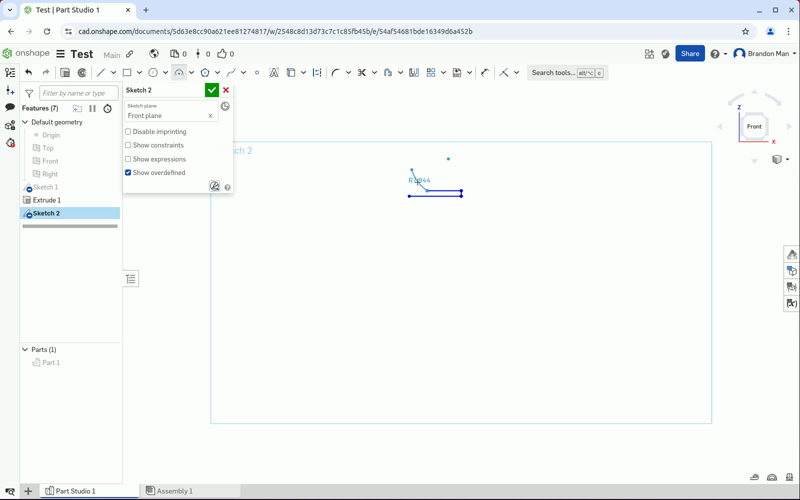
key(esc)
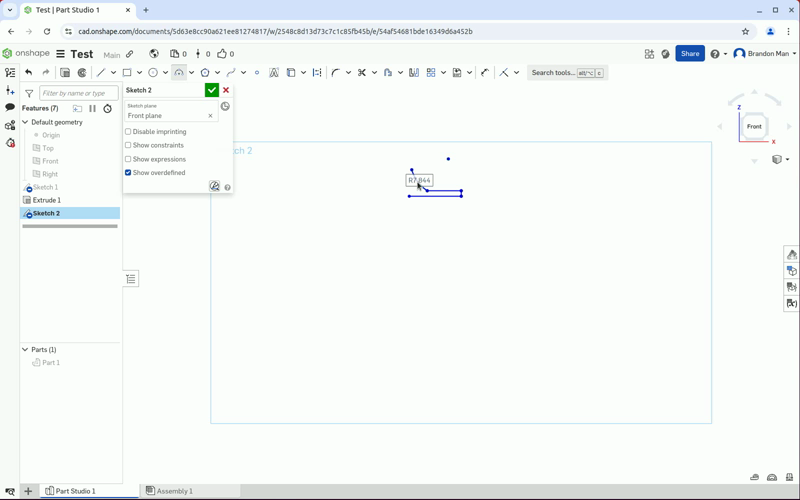
key(l)
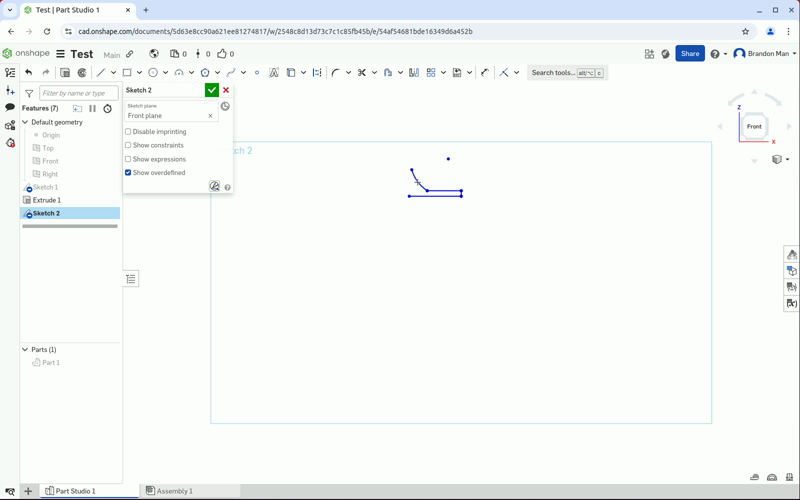
mouse_move(411, 169)
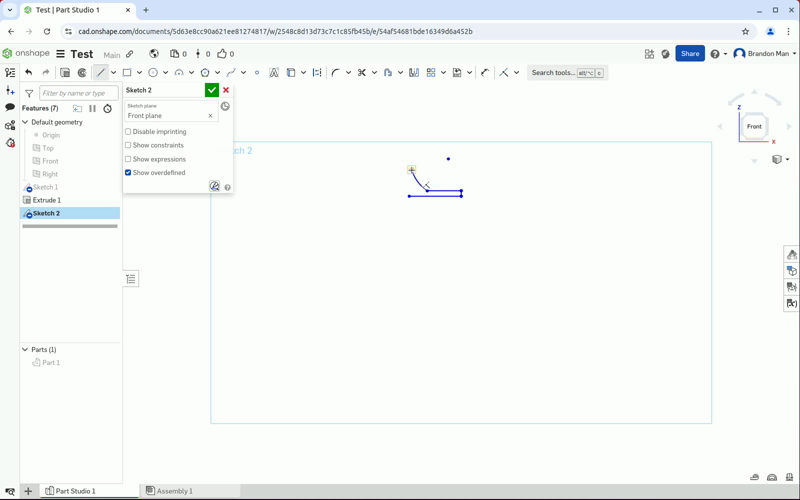
click(411, 169)
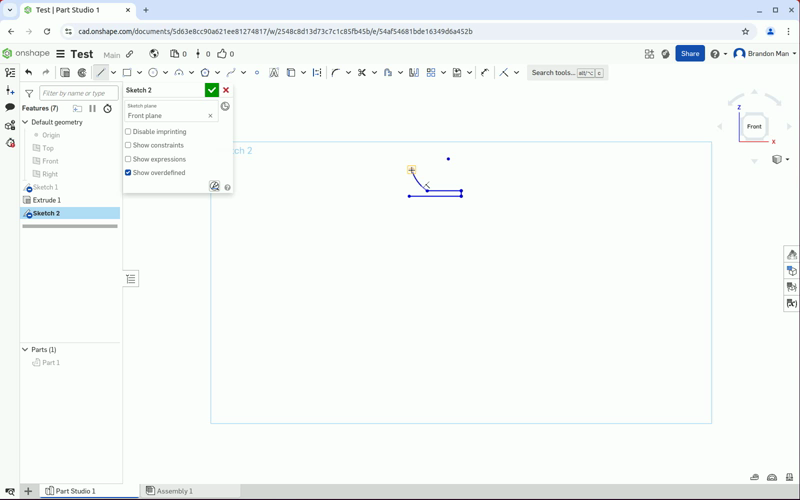
key_down(shift)
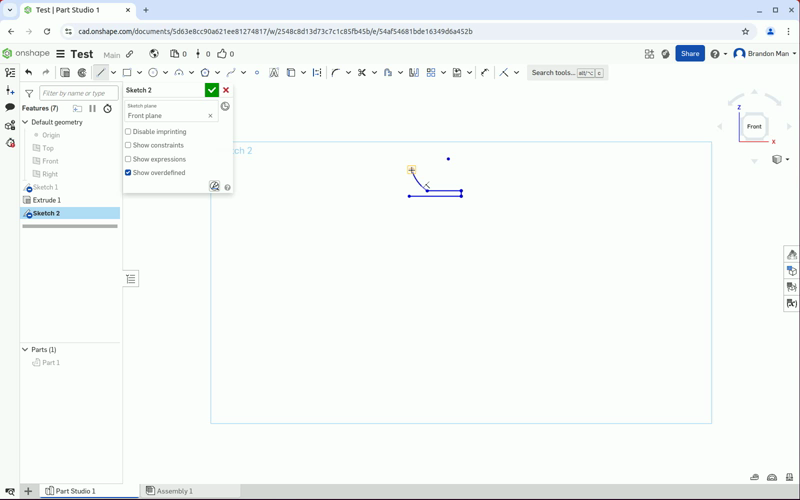
mouse_move(441, 169)
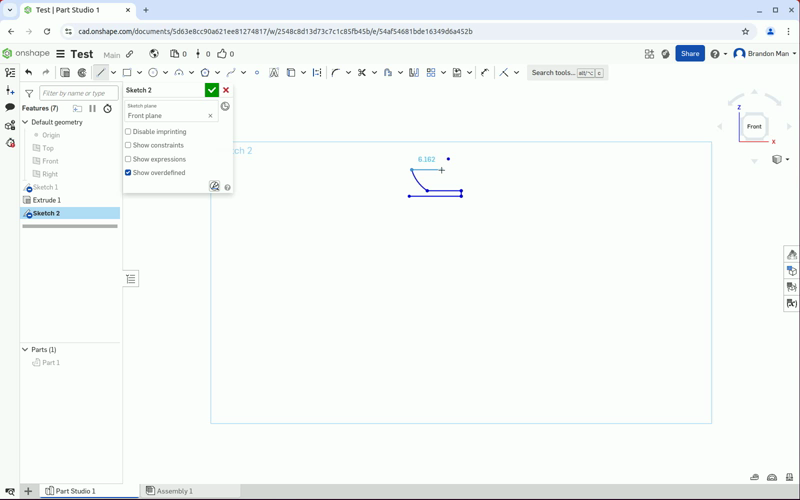
mouse_move(409, 169)
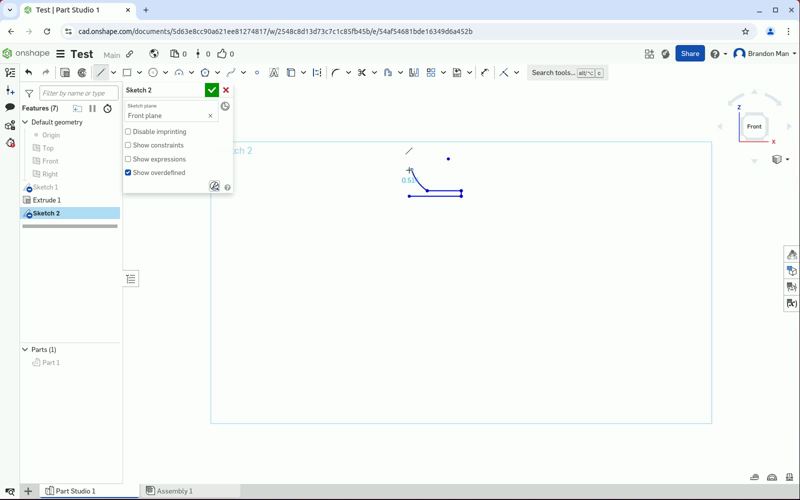
scroll(6)
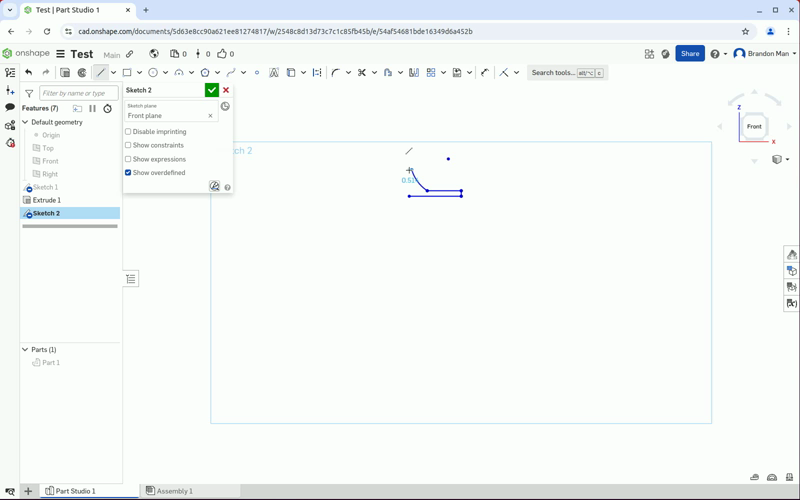
scroll(6)
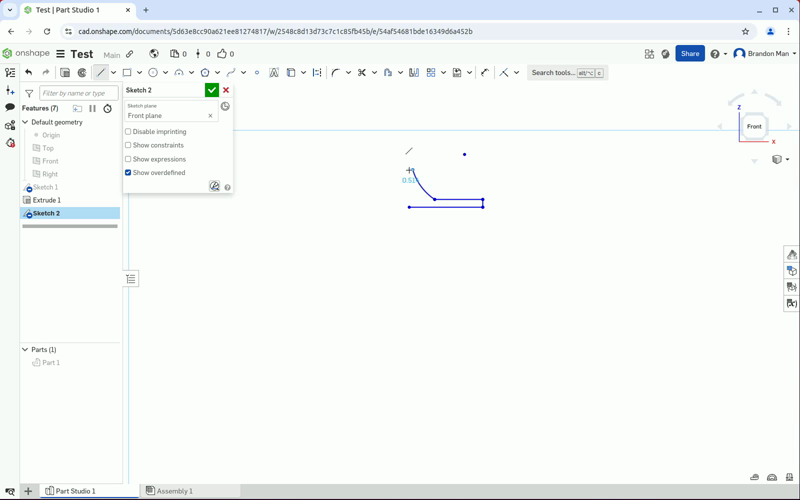
scroll(6)
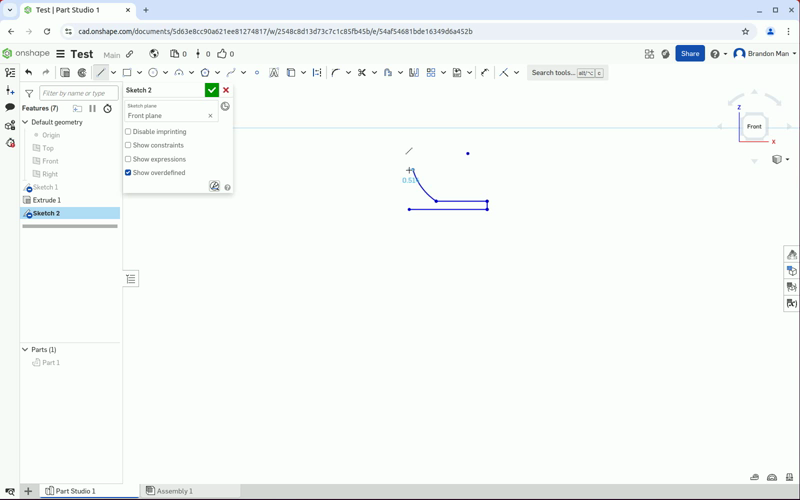
scroll(6)
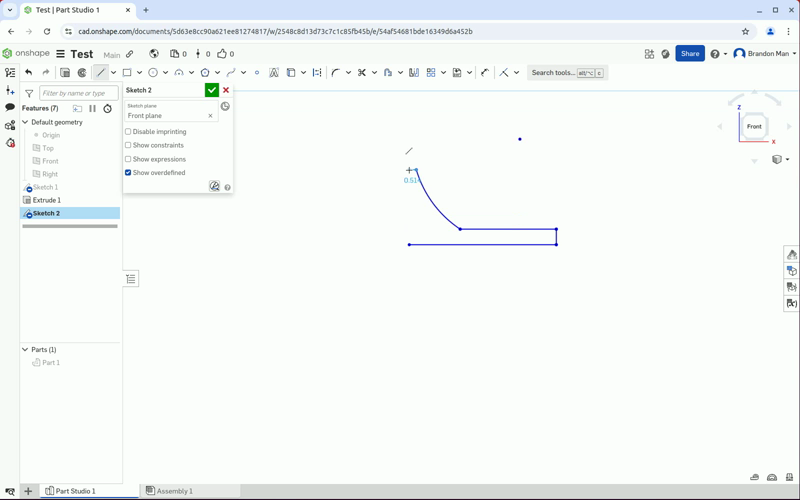
scroll(6)
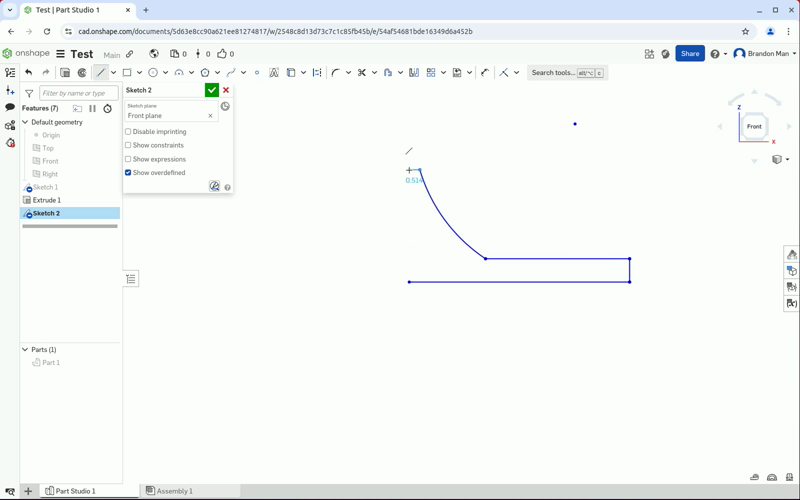
scroll(6)
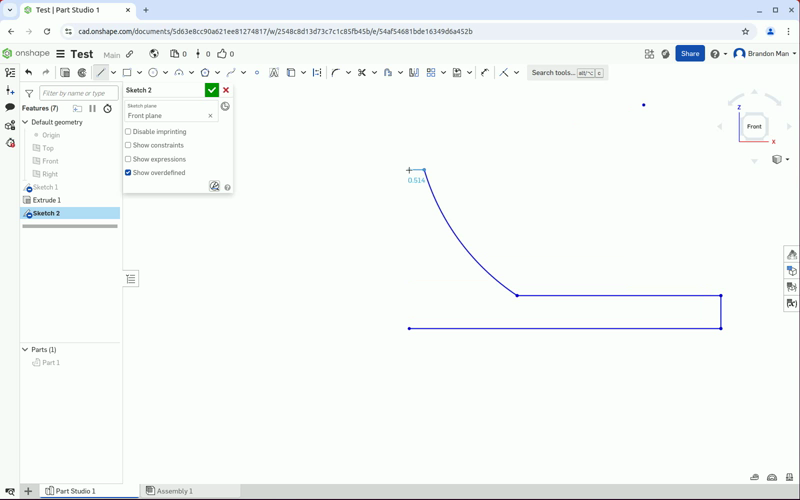
scroll(6)
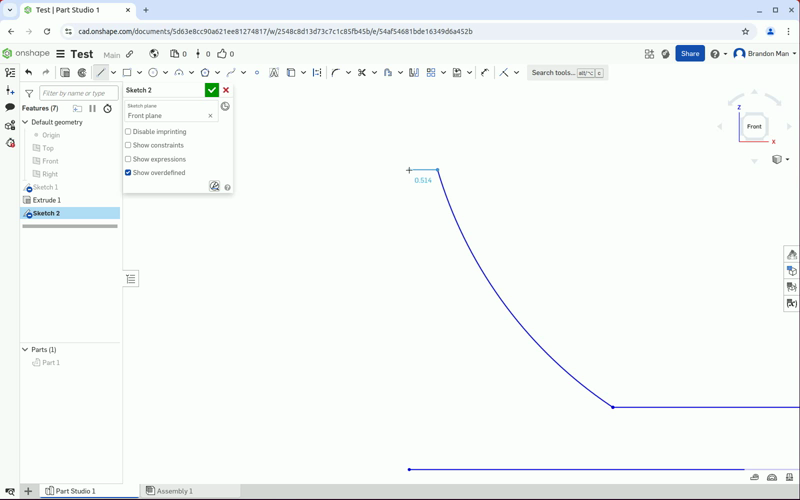
click(409, 169)
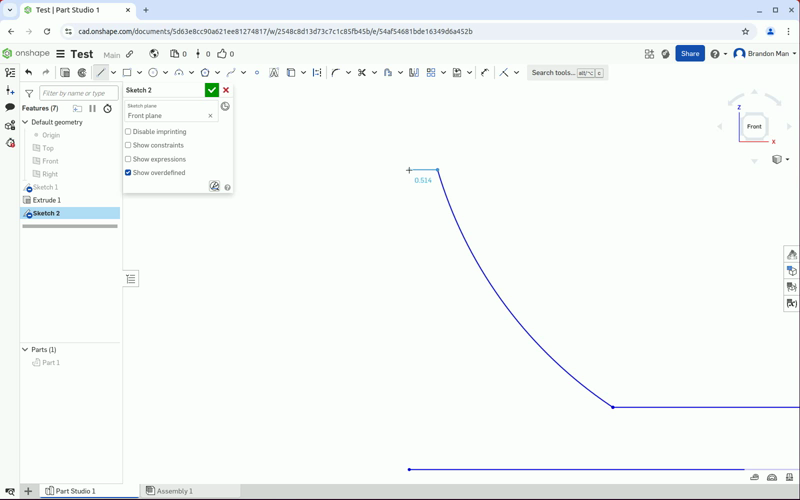
scroll(-6)
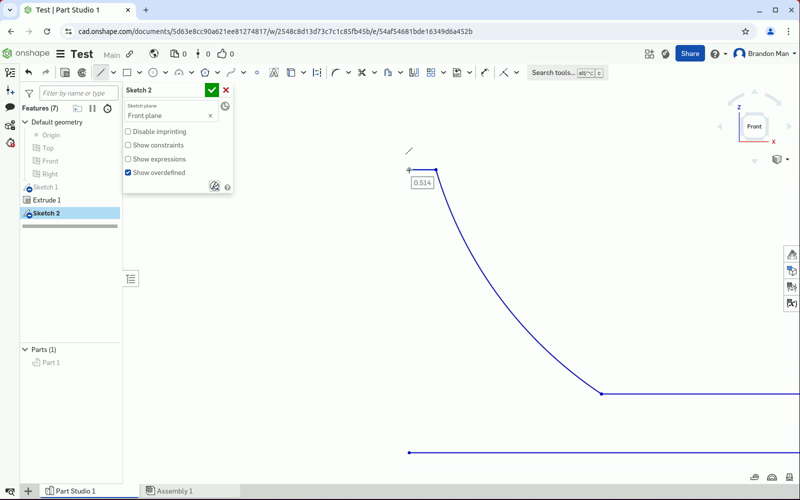
scroll(-6)
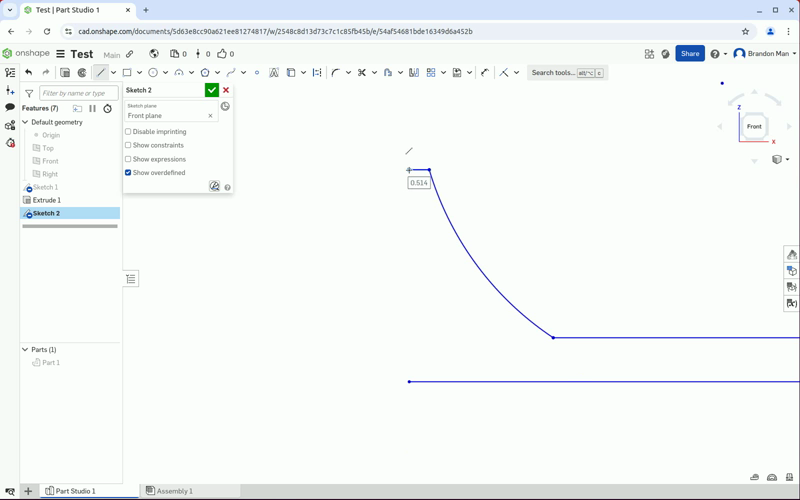
scroll(-6)
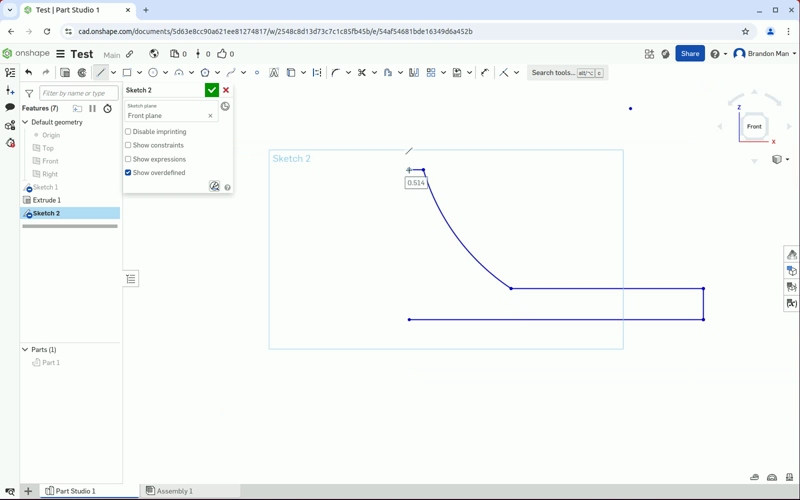
scroll(-6)
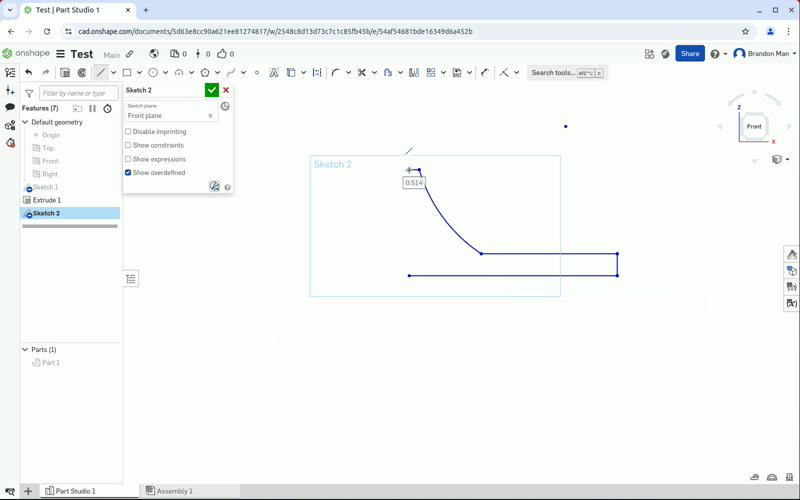
scroll(-6)
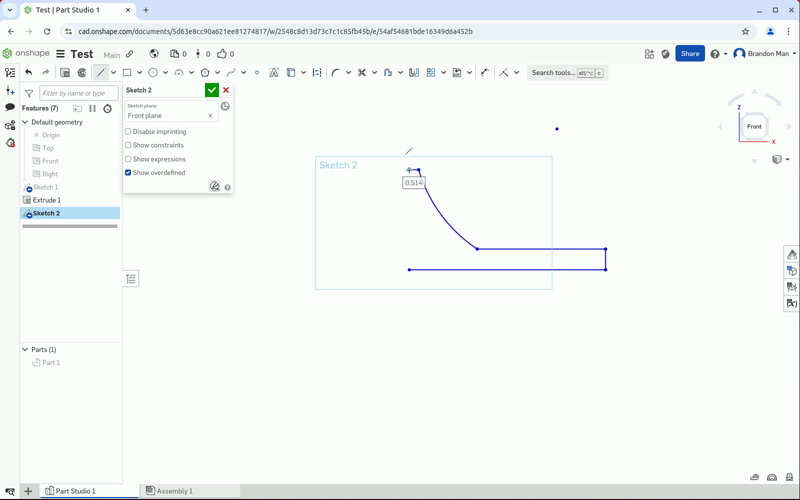
scroll(-6)
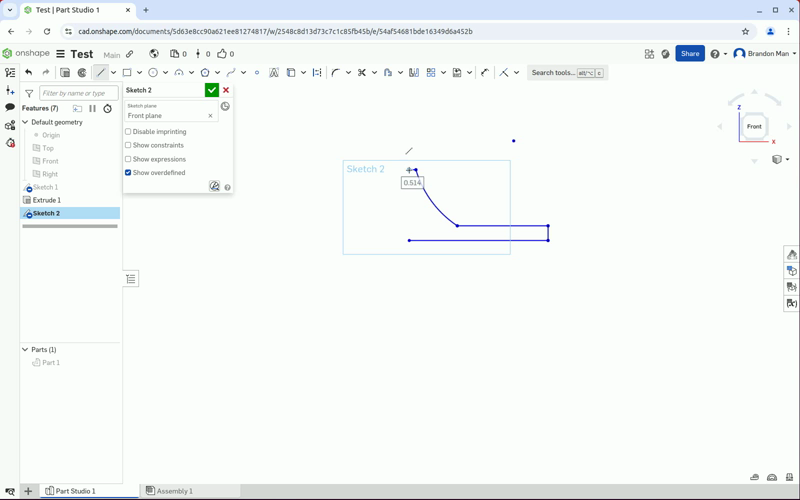
scroll(-6)
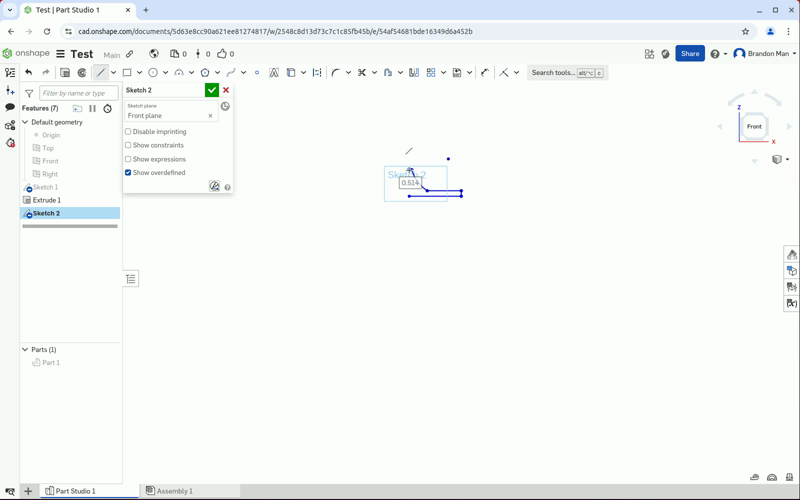
key_up(shift)
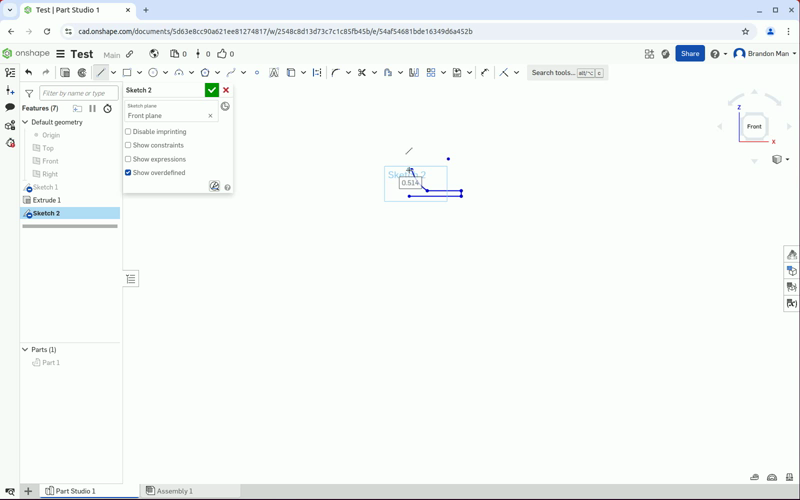
mouse_move(439, 169)
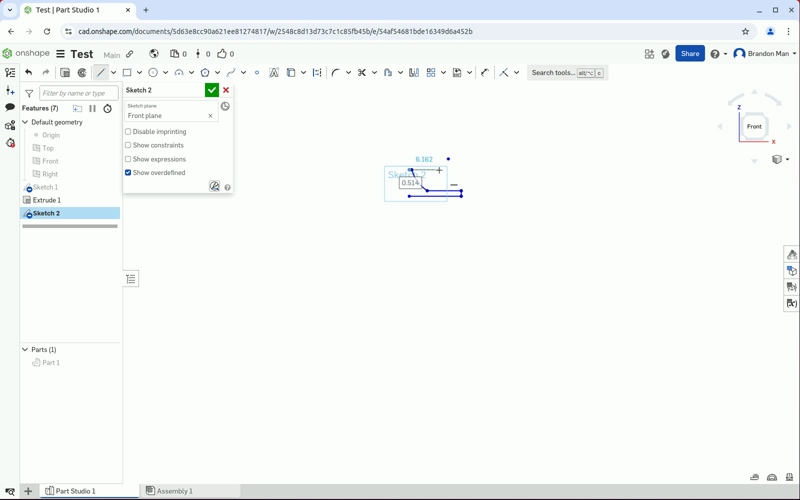
key_down(shift)
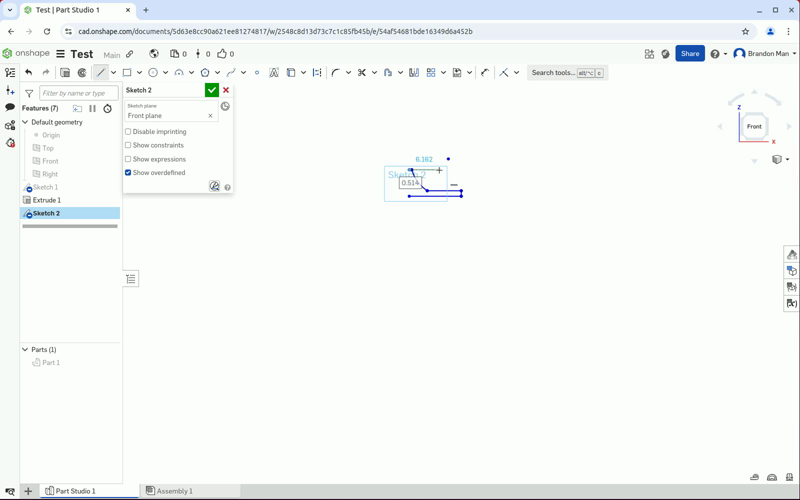
mouse_move(409, 196)
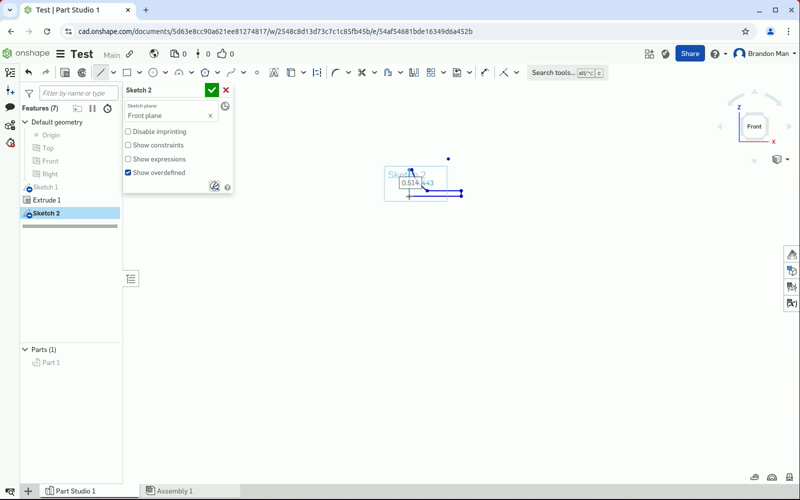
key_up(shift)
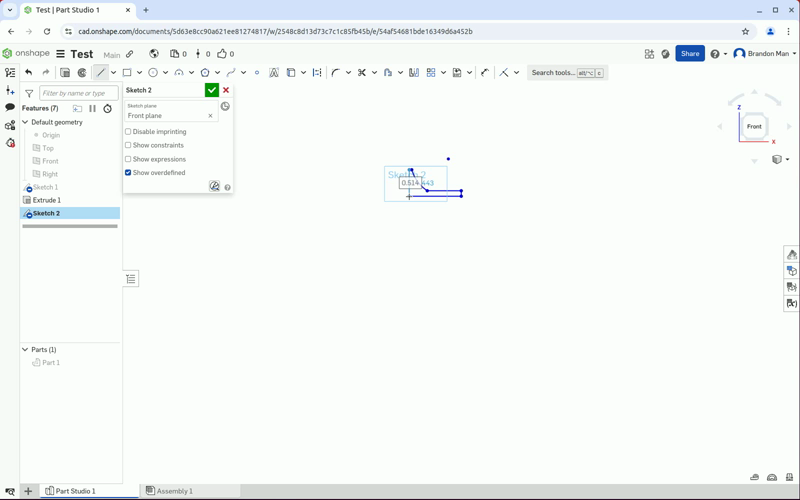
click(409, 196)
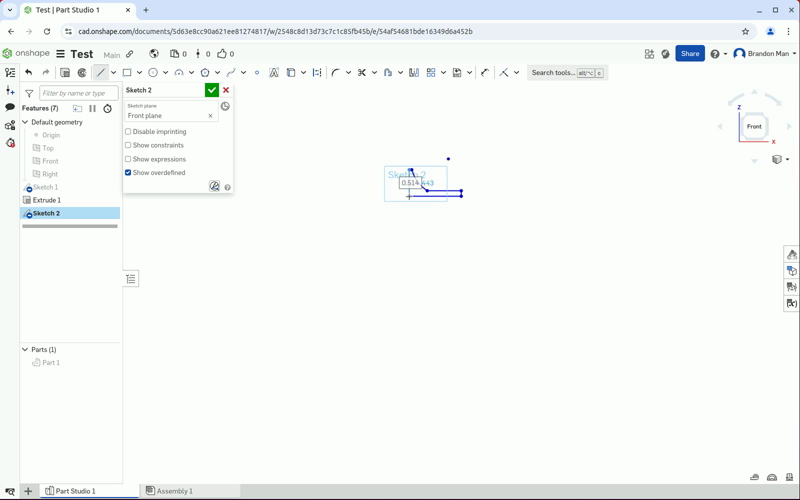
key(esc)
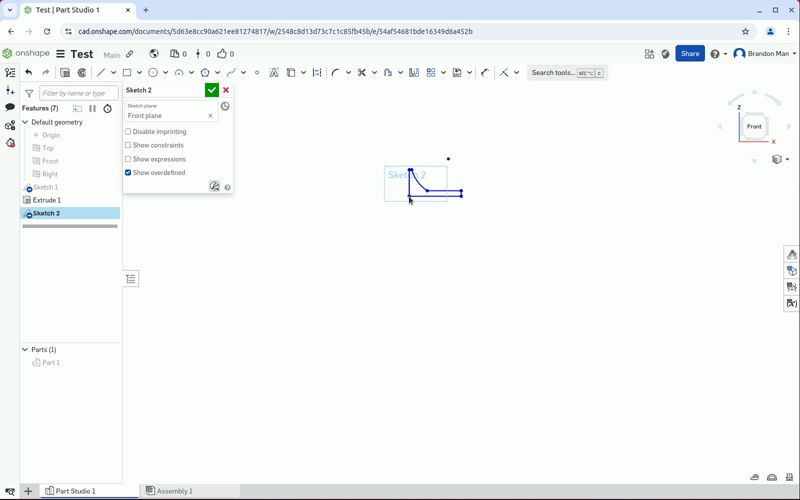
mouse_move(452, 193)
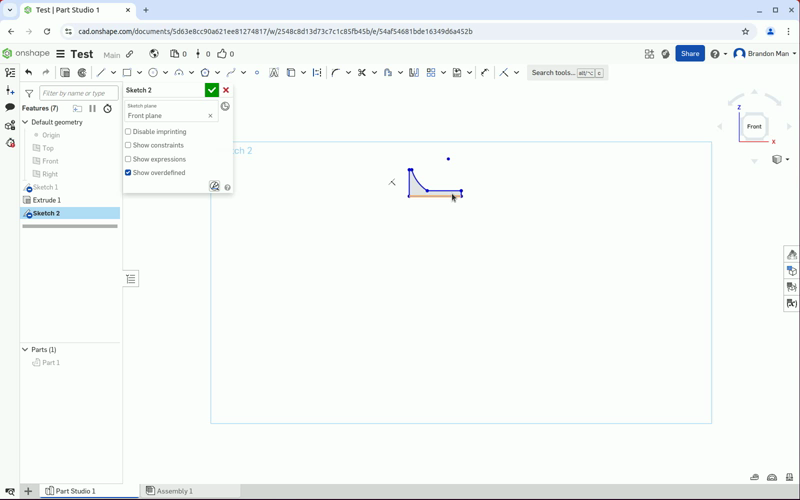
scroll(6)
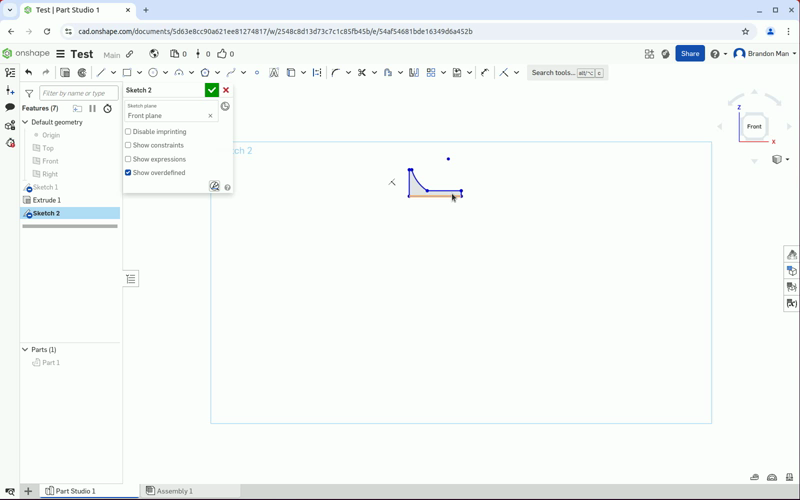
scroll(6)
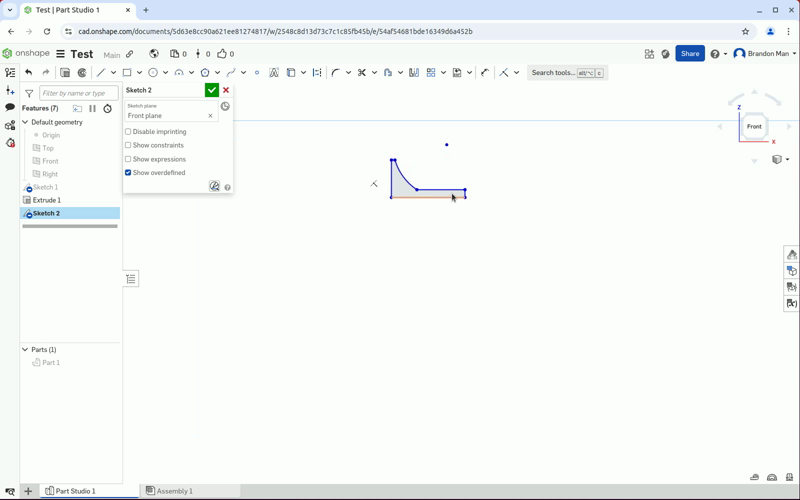
scroll(6)
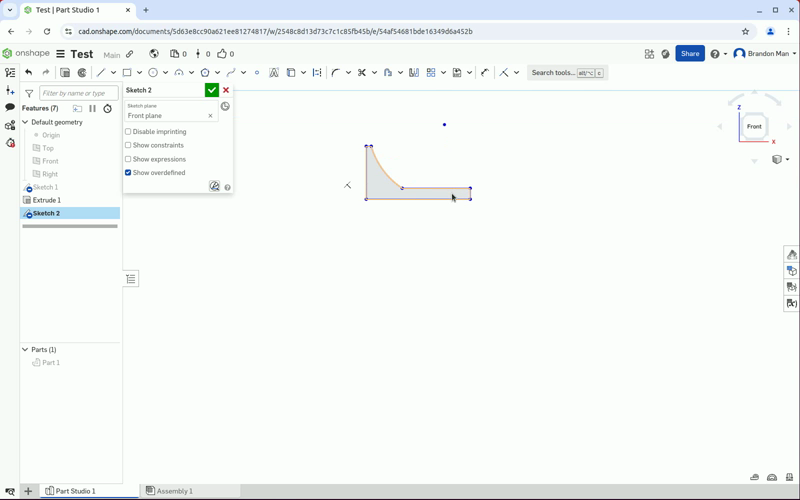
scroll(6)
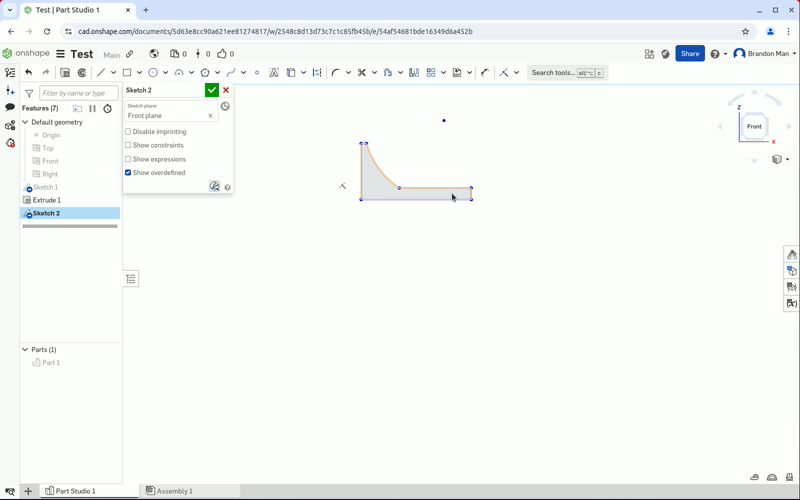
scroll(6)
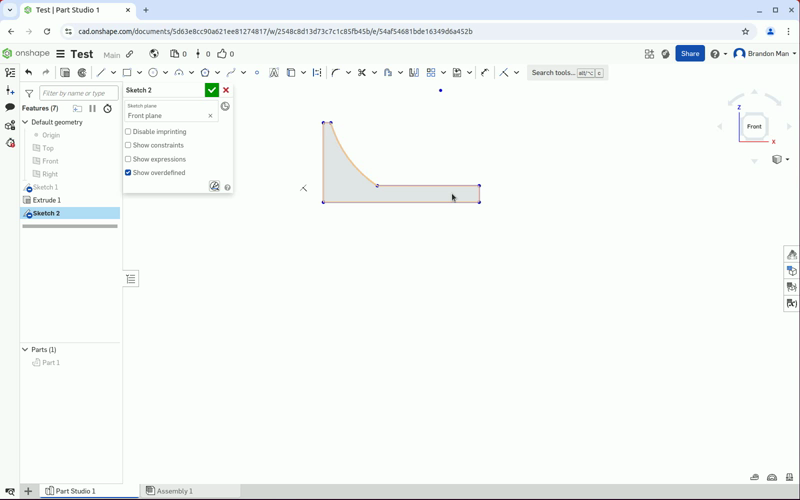
scroll(6)
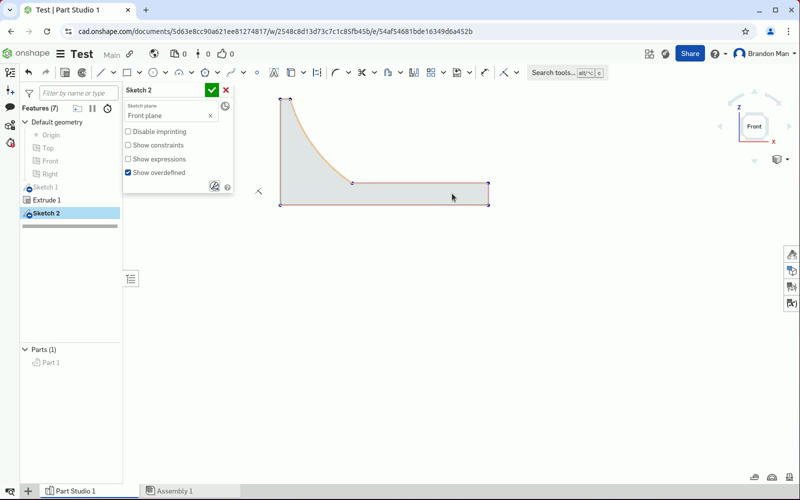
scroll(6)
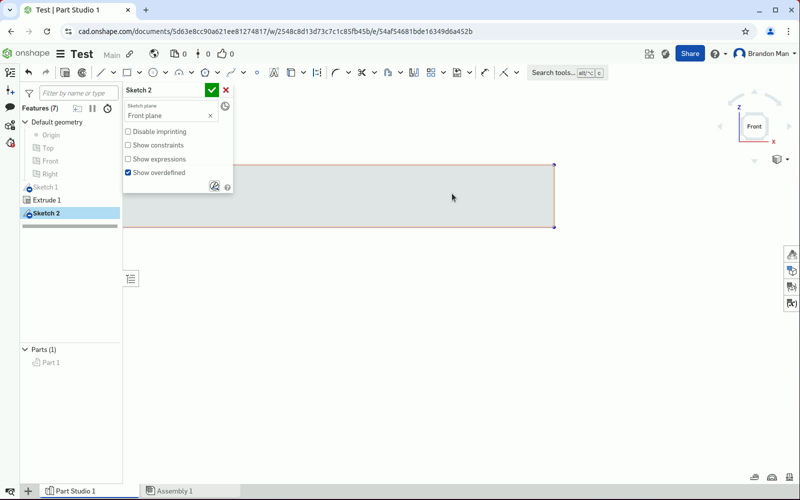
click(452, 193)
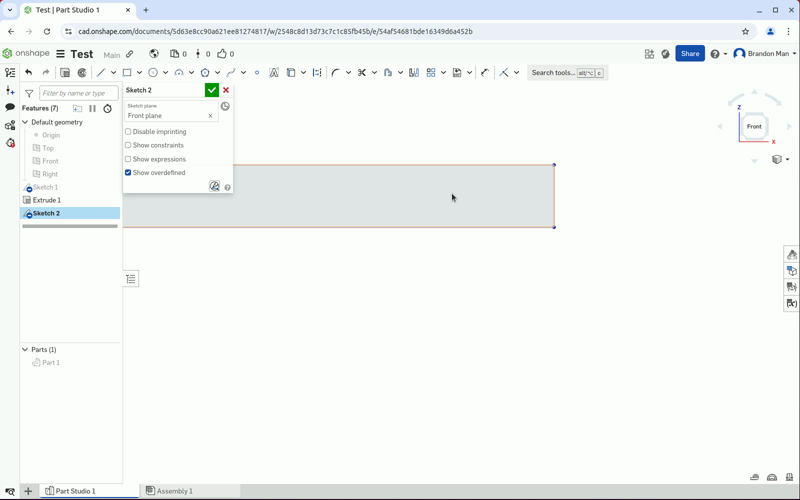
scroll(-6)
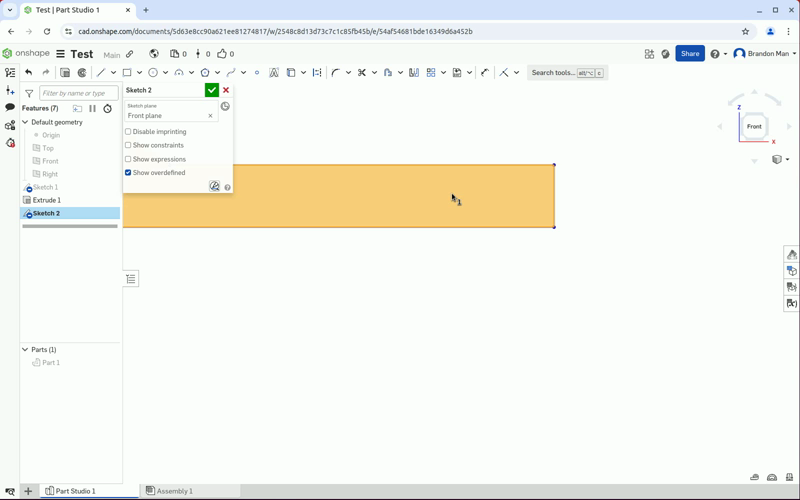
scroll(-6)
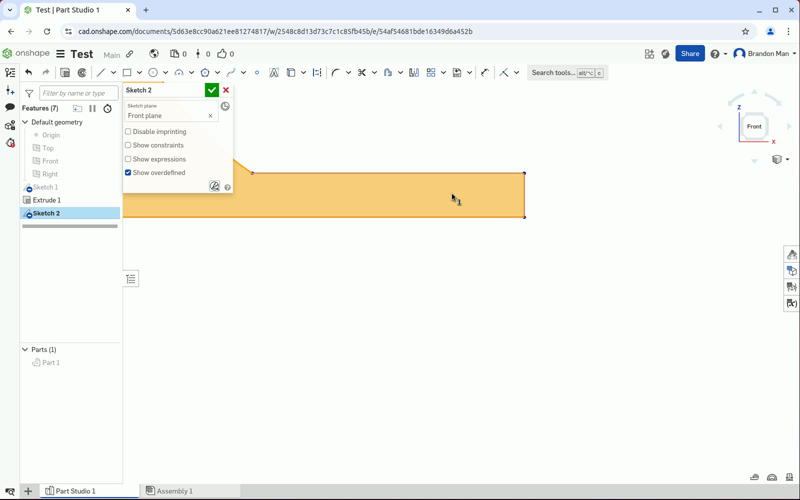
scroll(-6)
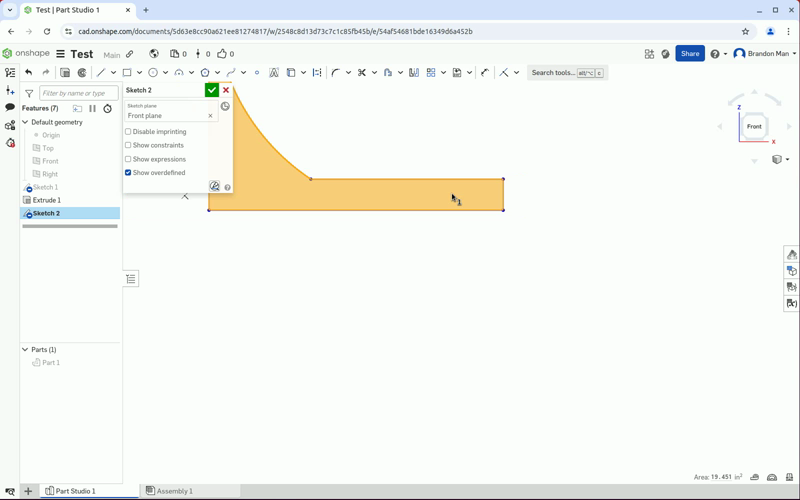
scroll(-6)
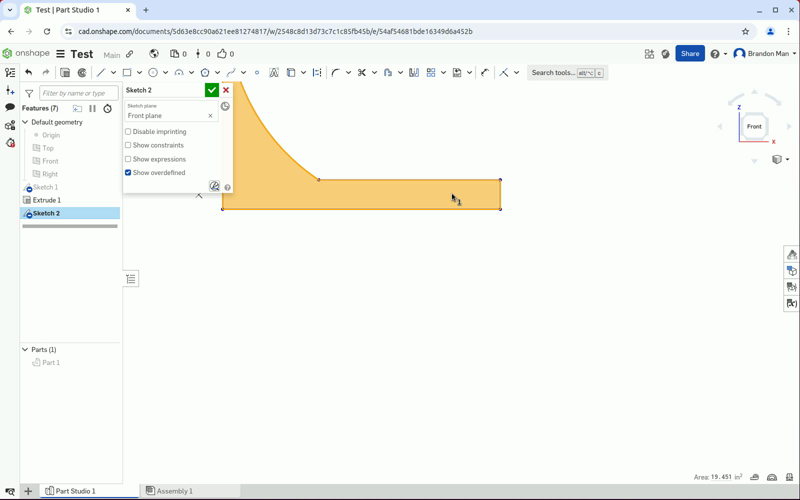
scroll(-6)
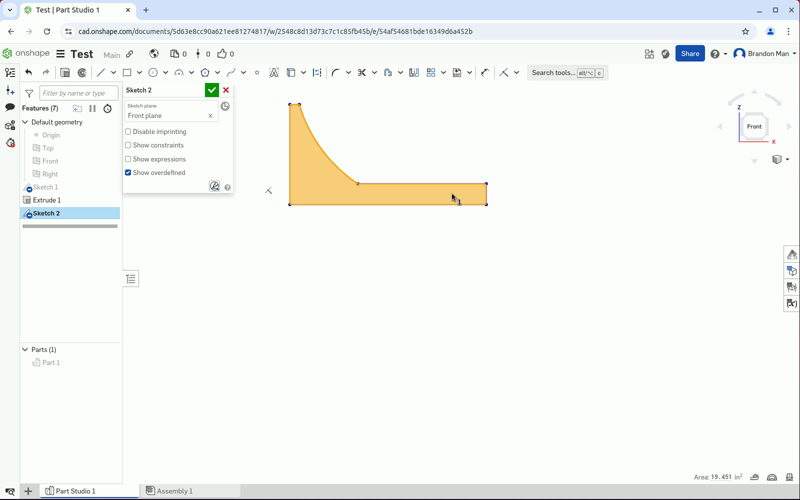
scroll(-6)
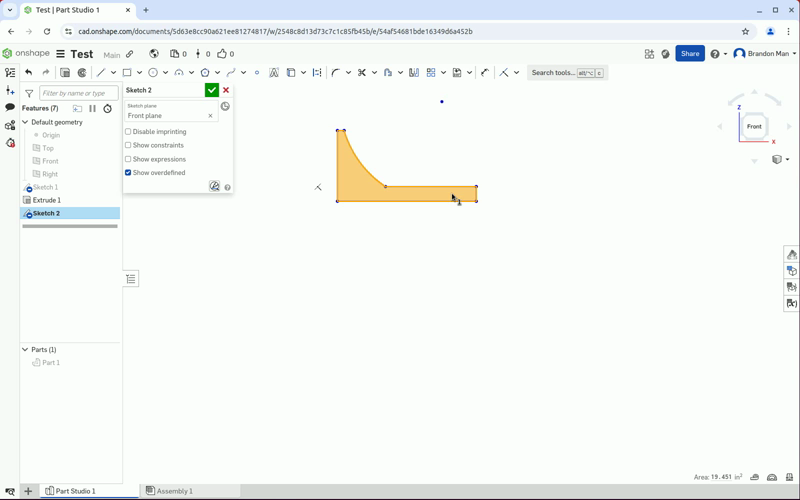
scroll(-6)
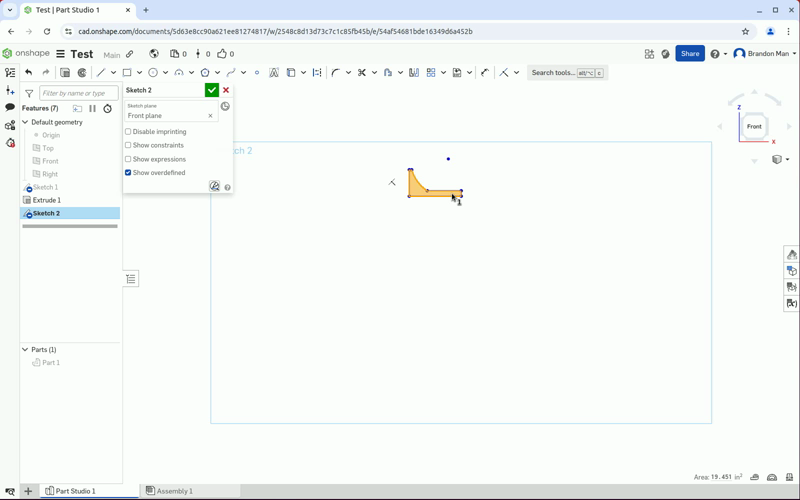
mouse_move(73, 352)
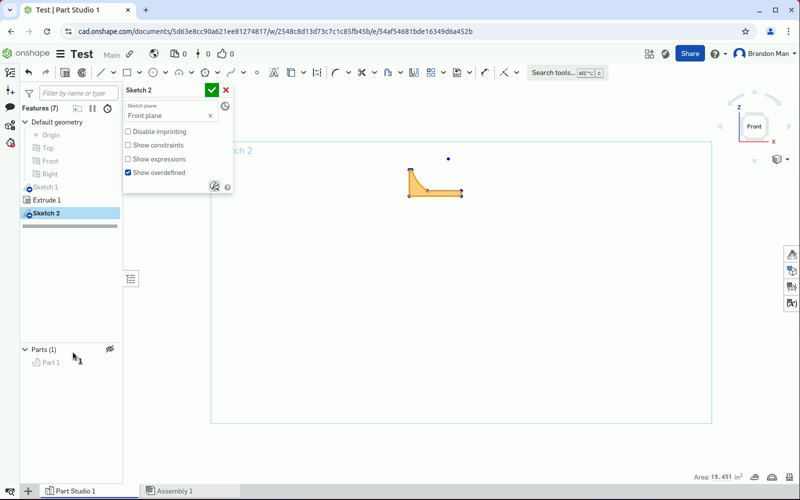
key(shift+y)
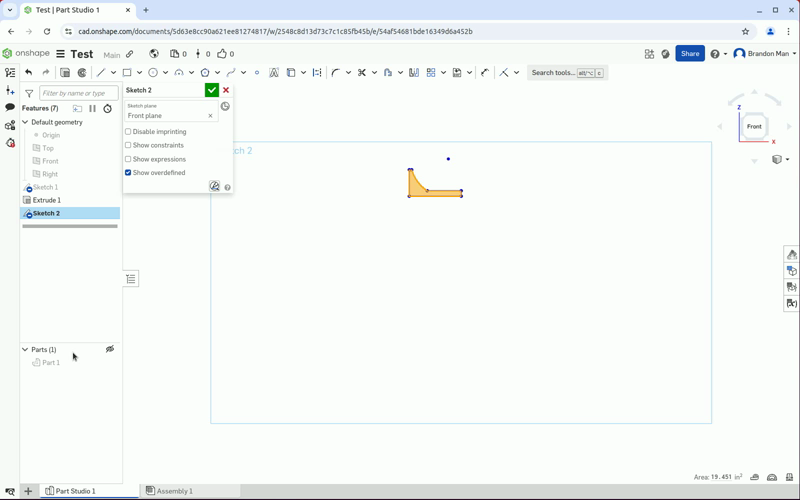
key(shift+e)
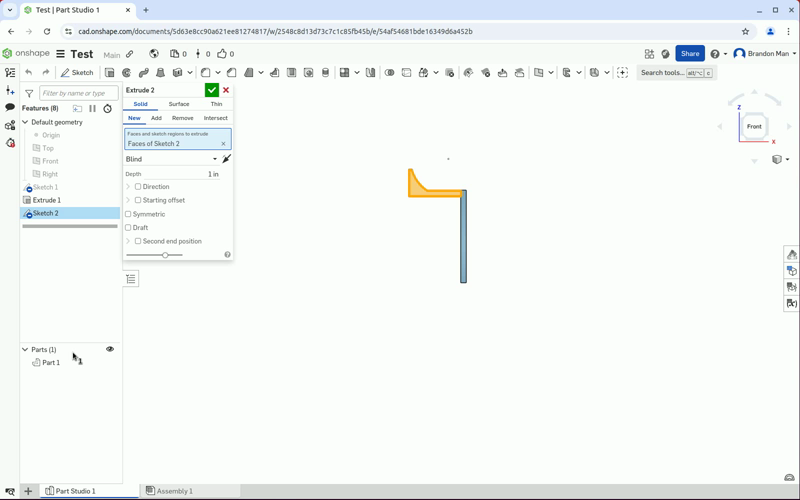
mouse_move(143, 106)
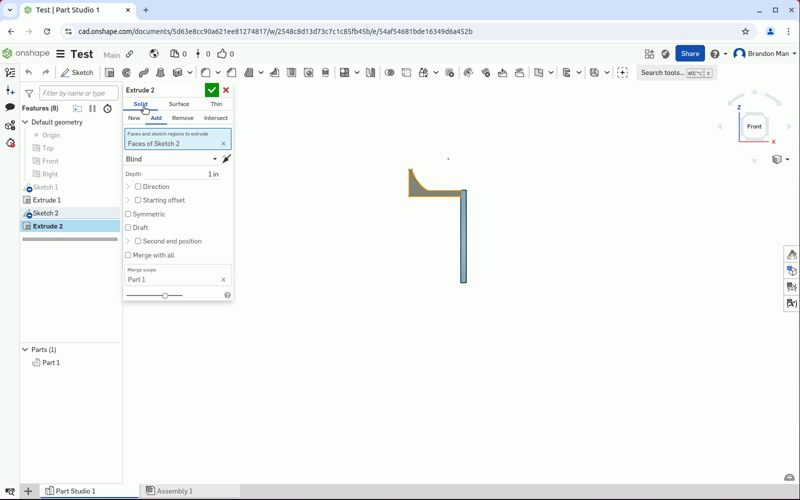
click(143, 106)
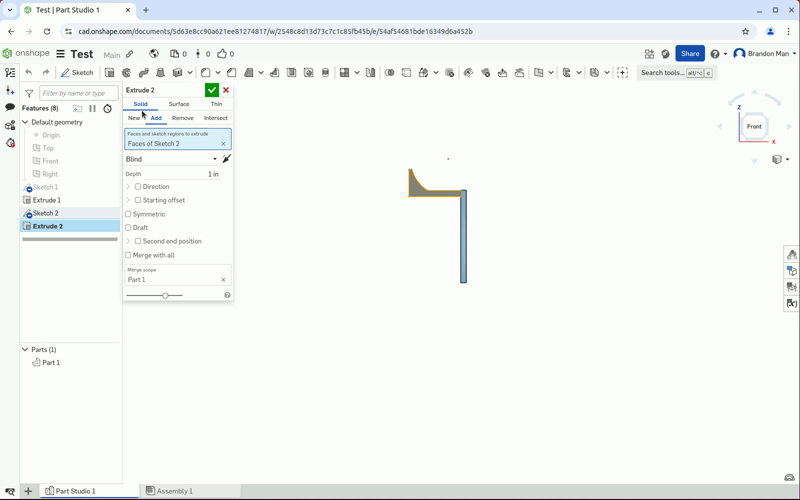
mouse_move(137, 120)
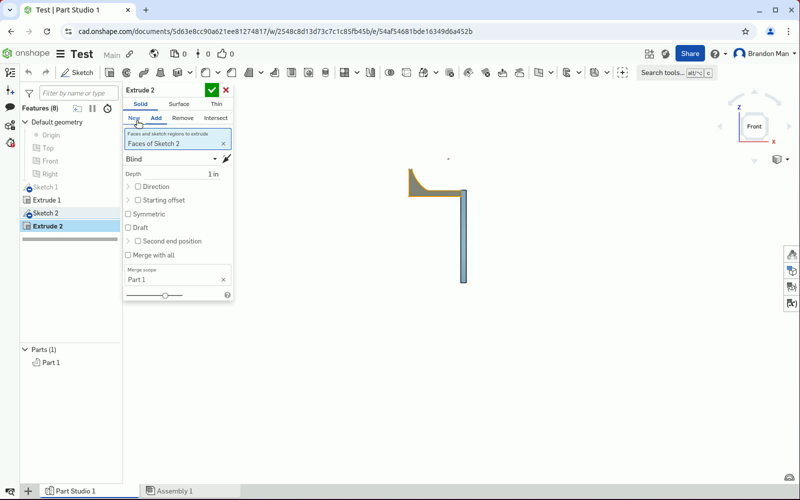
click(137, 120)
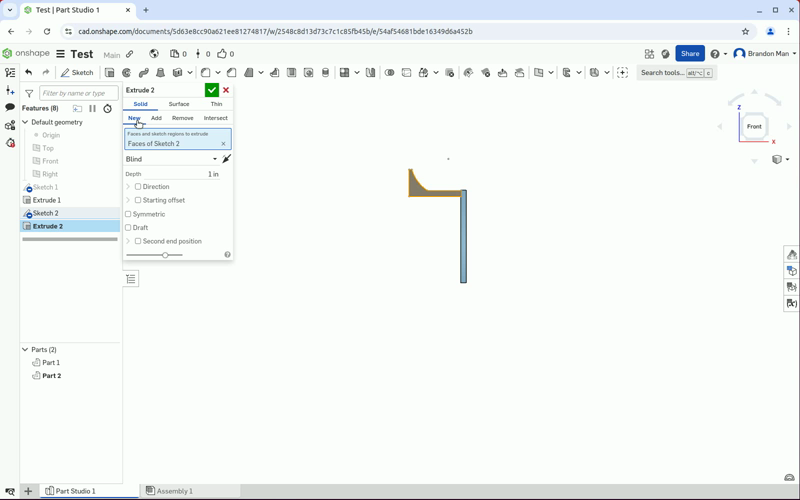
key(tab, 4)
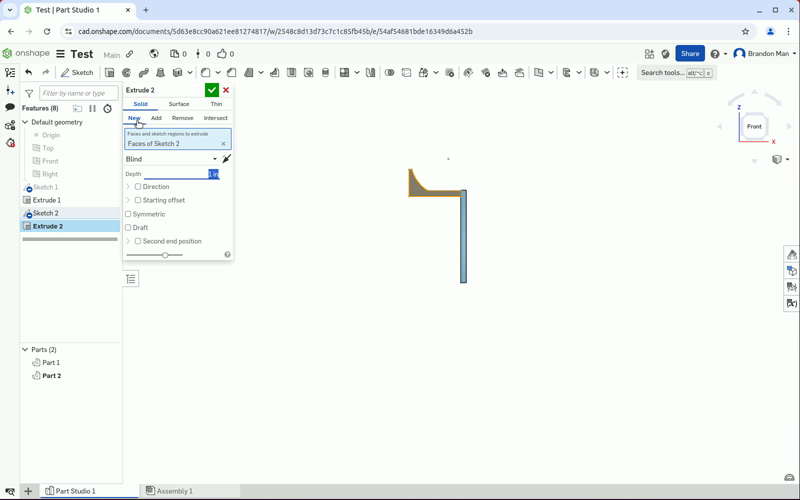
text(0.963)
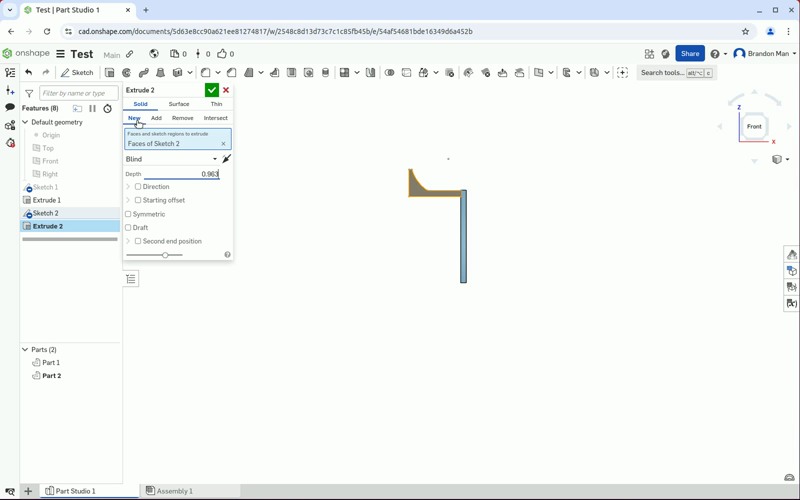
key(enter)
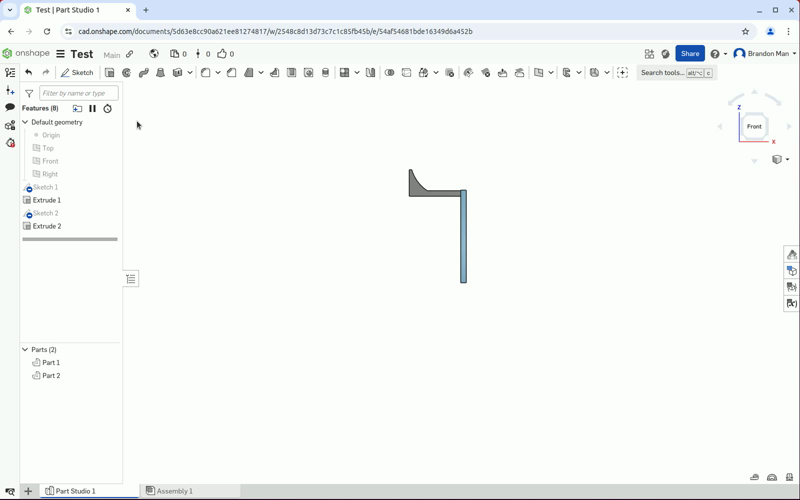
key(shift+h)
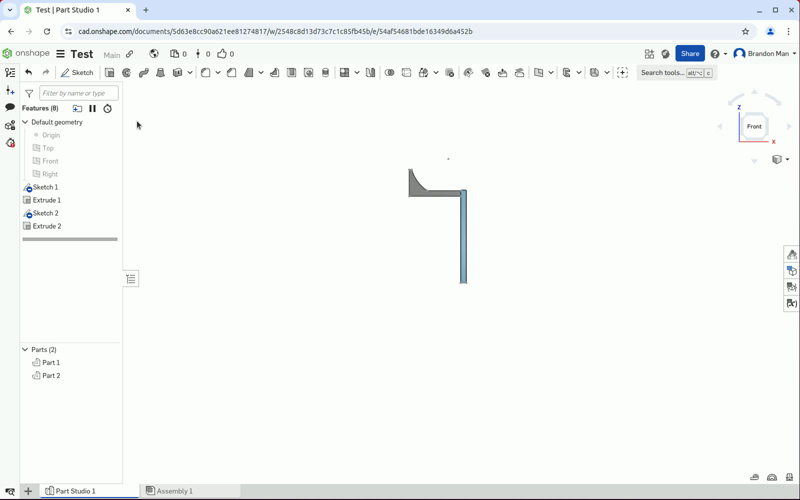
key(shift+h)
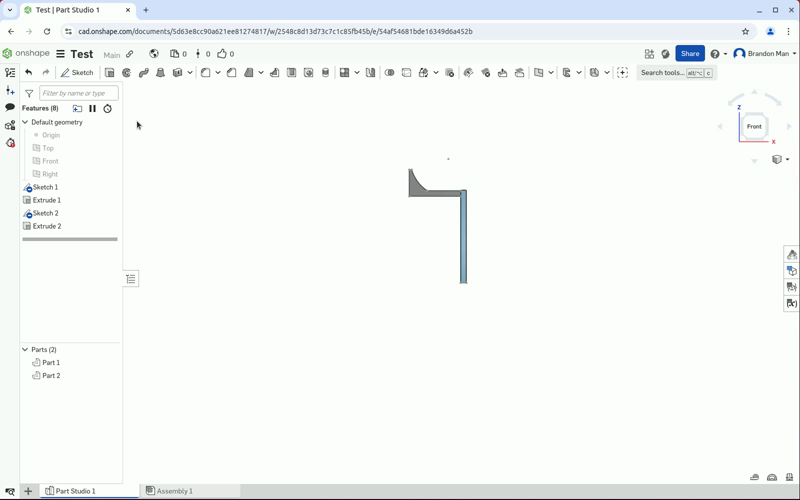
key(shift+7)
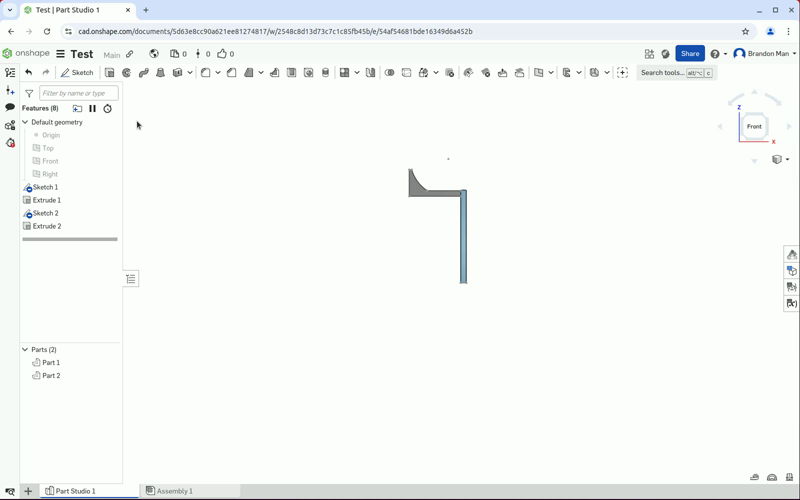
key(left, 2)
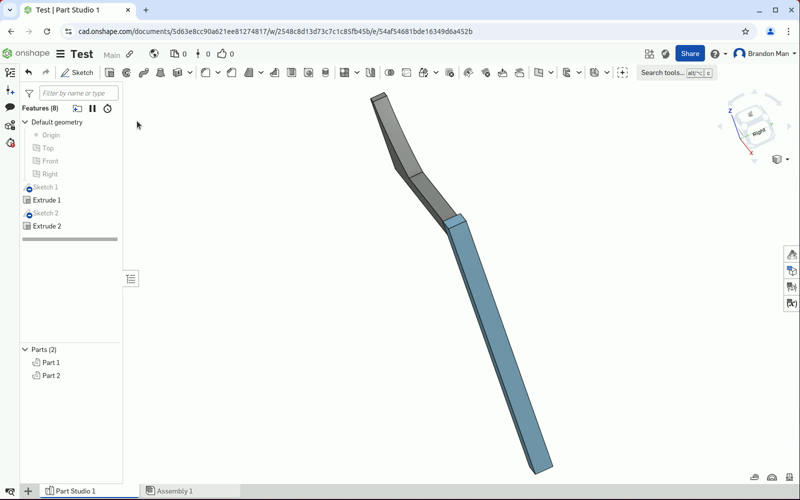
key(down, 2)
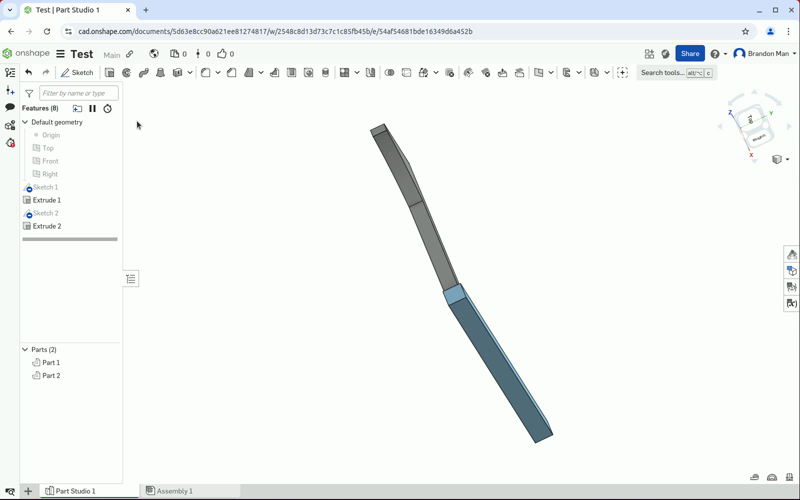
key(up, 2)
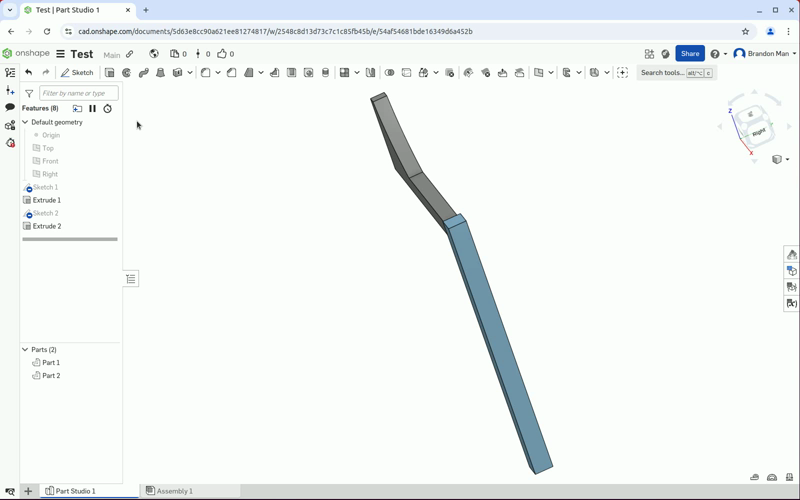
key(right, 2)
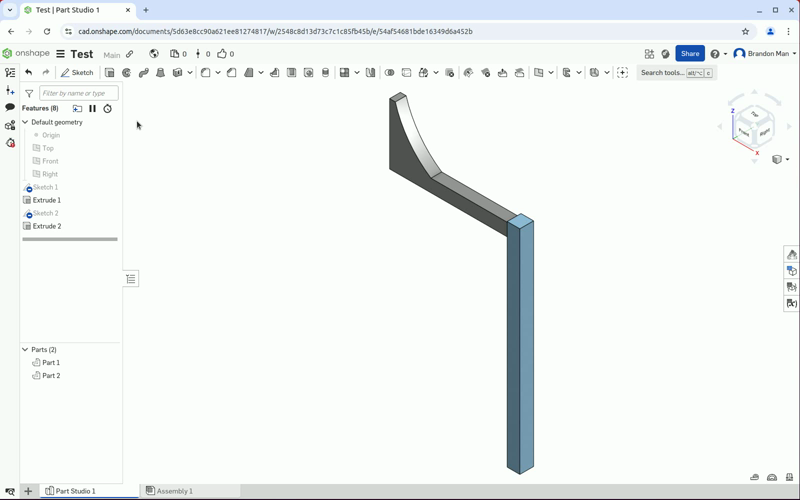
mouse_move(73, 189)
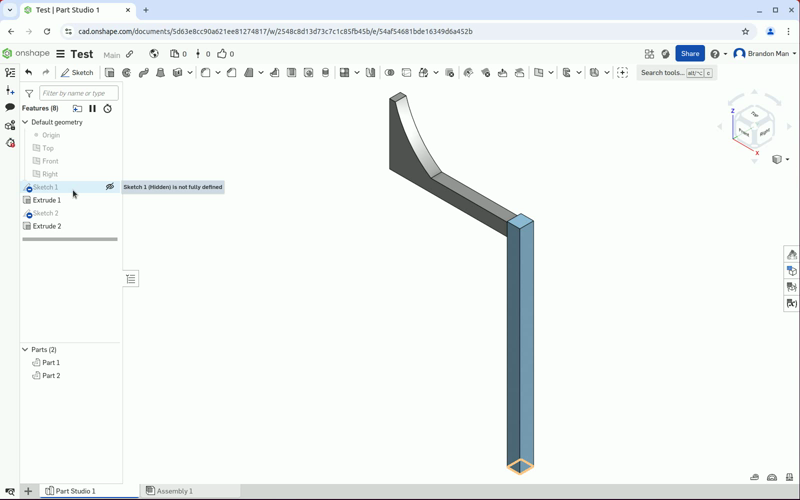
click(73, 189)